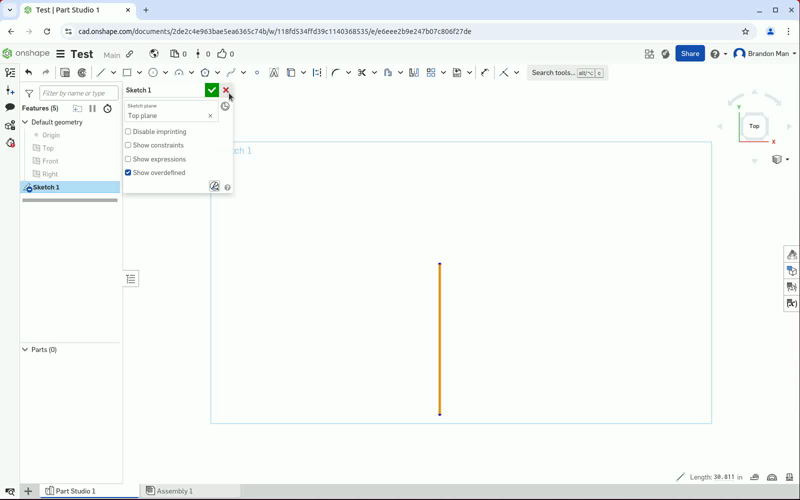
key(shift+h)
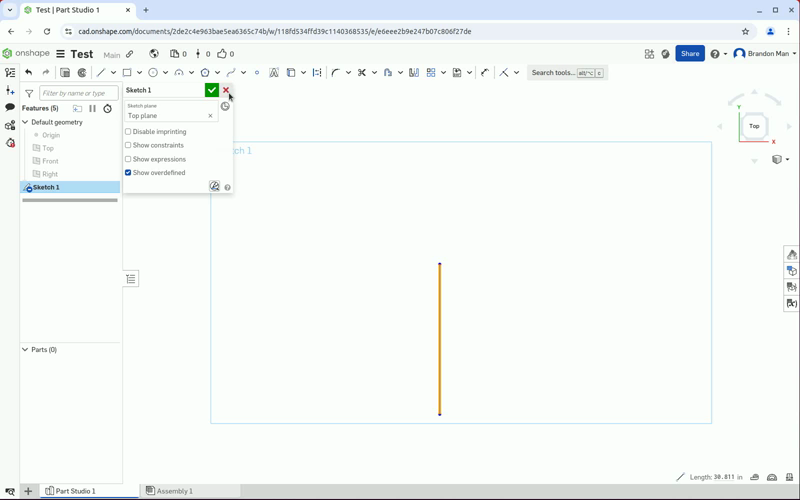
key(shift+s)
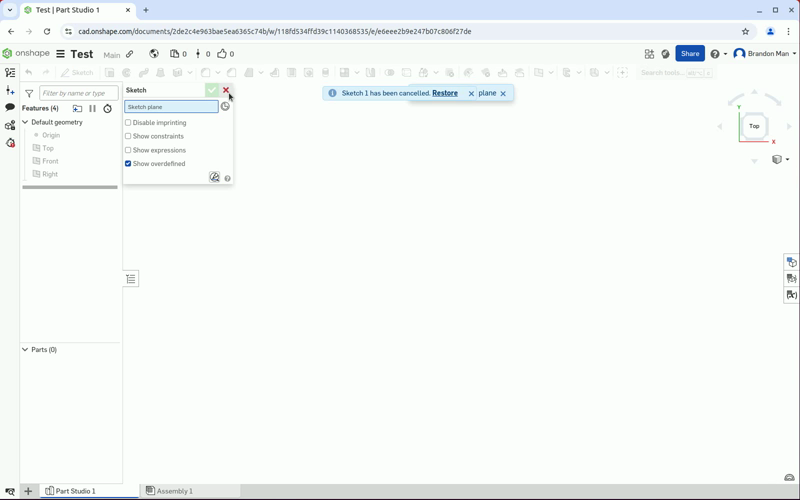
mouse_move(73, 150)
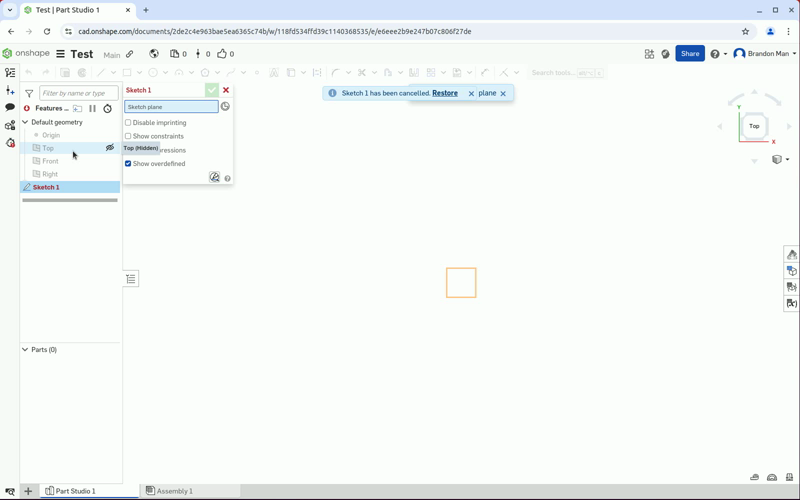
click(73, 150)
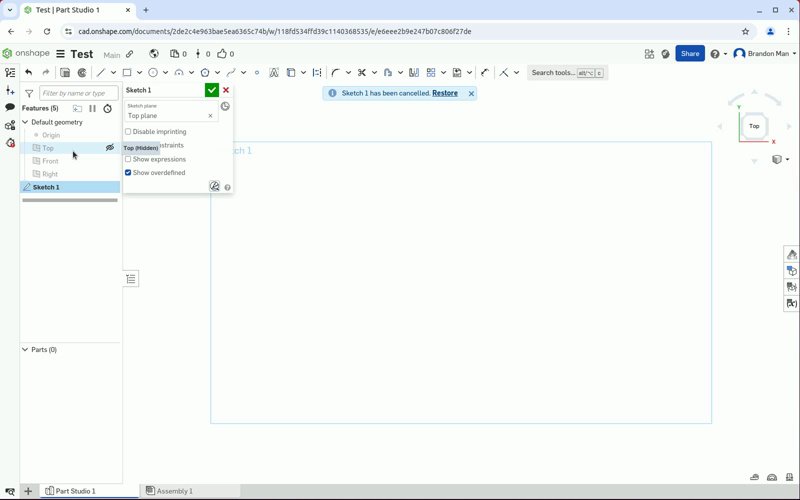
mouse_move(73, 352)
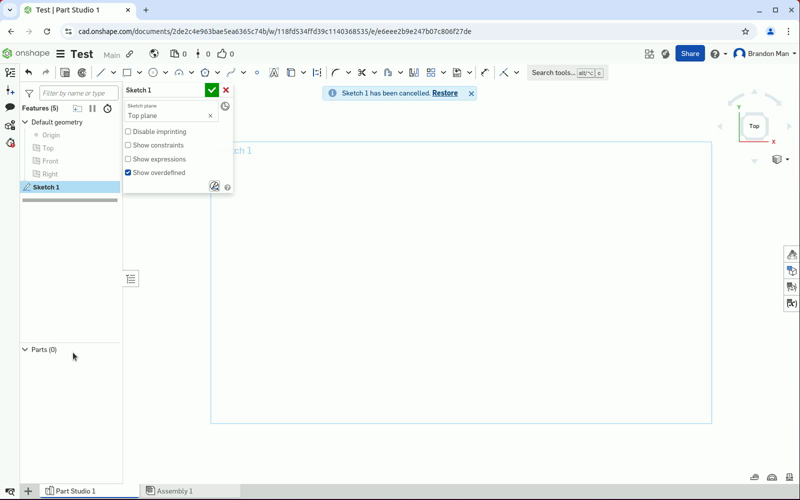
key(y)
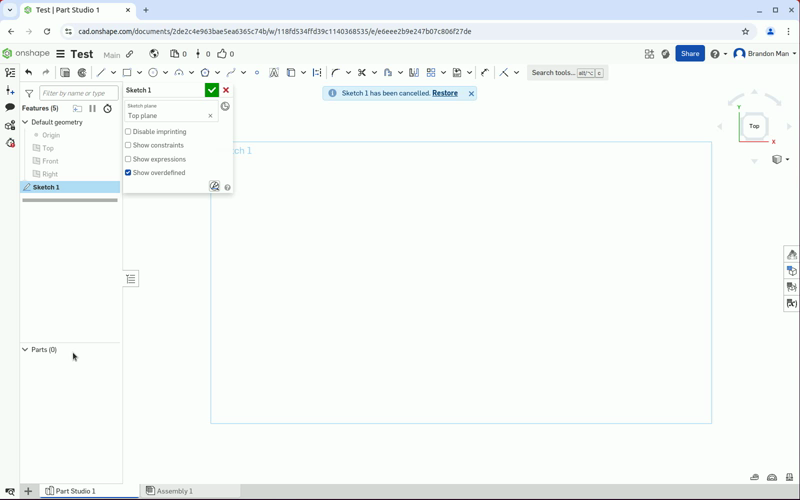
key(l)
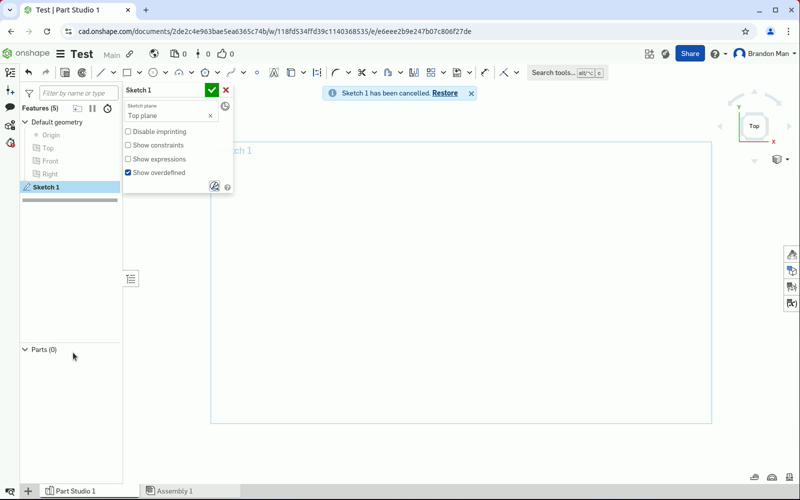
key_down(shift)
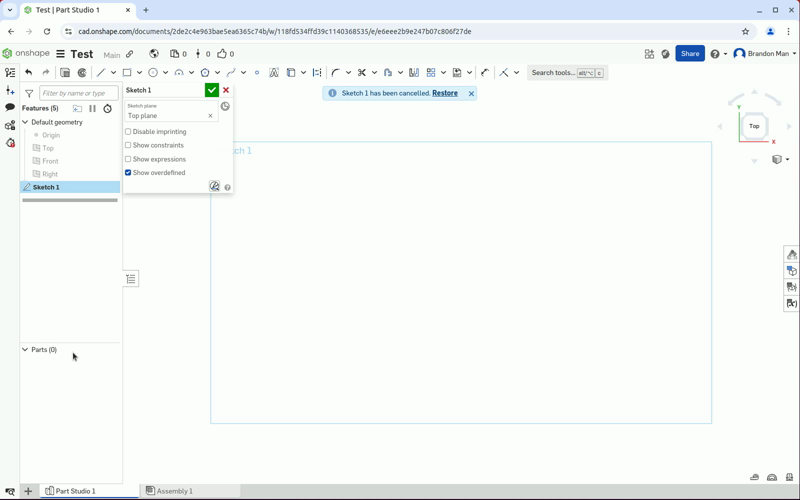
mouse_move(348, 395)
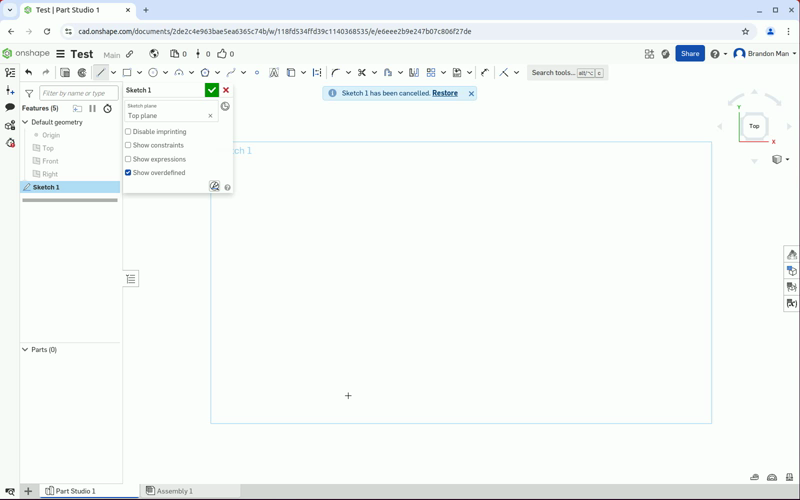
click(348, 395)
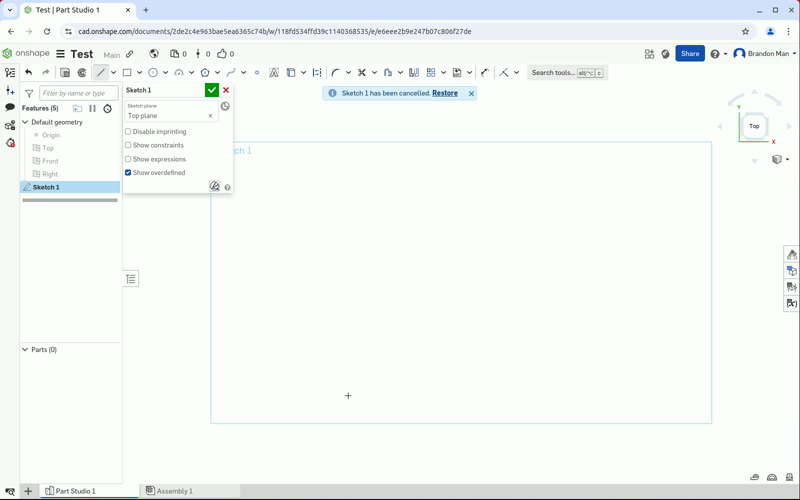
key_up(shift)
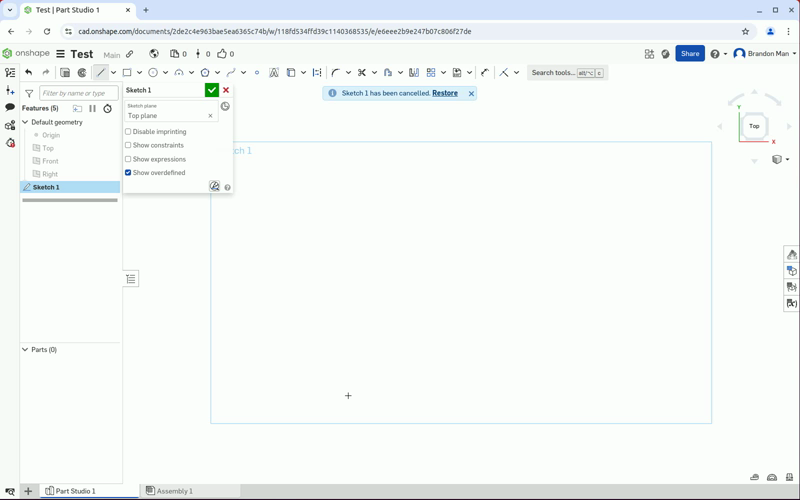
key_down(shift)
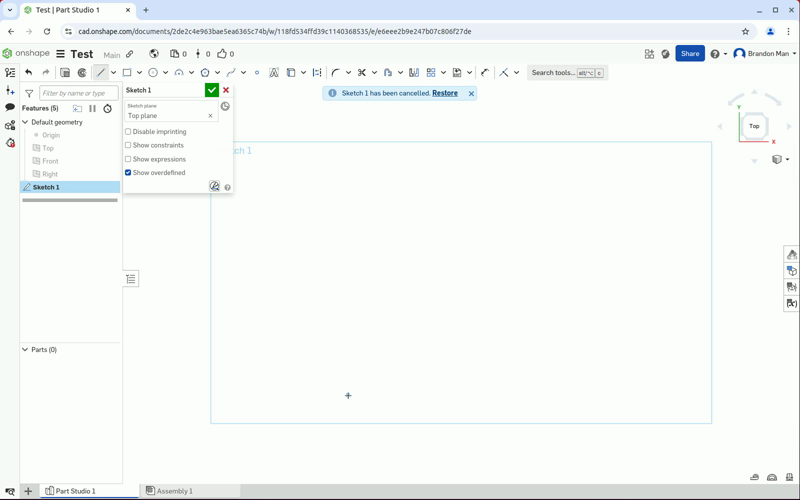
mouse_move(572, 395)
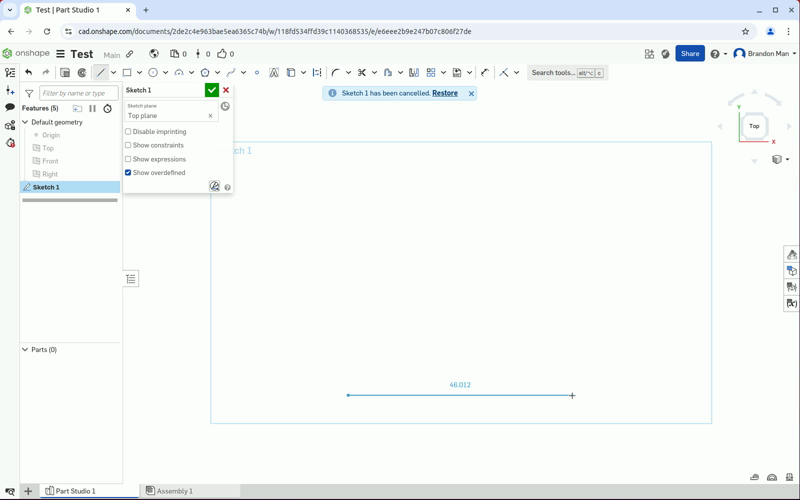
click(572, 395)
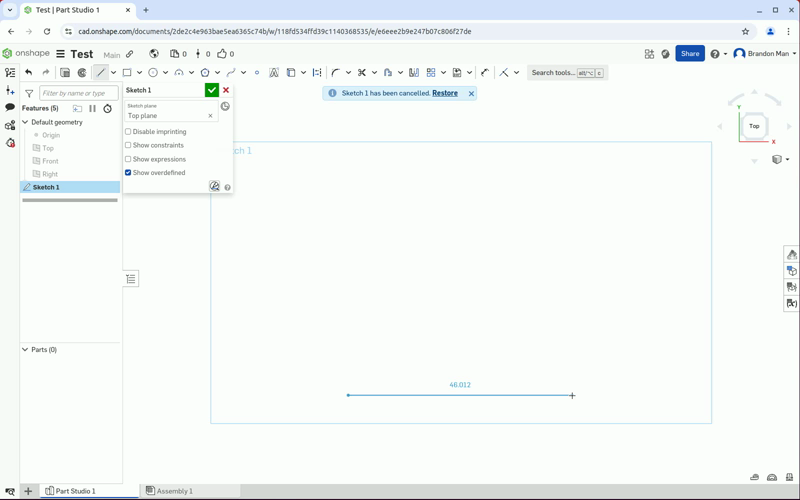
key_up(shift)
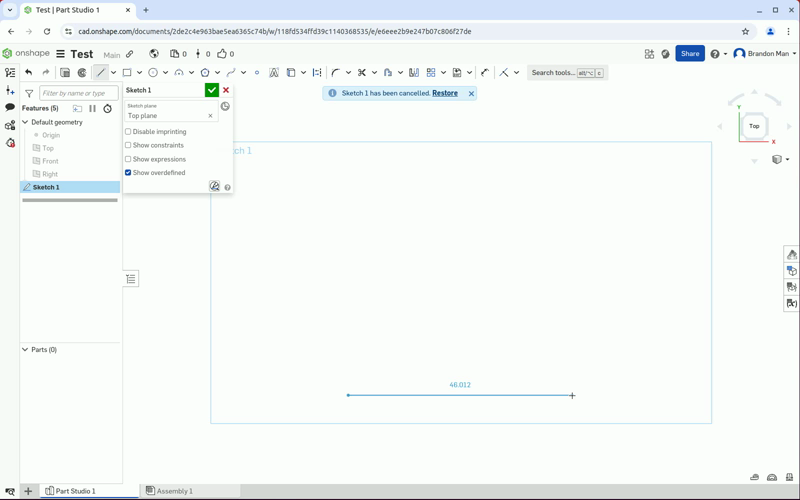
key_down(shift)
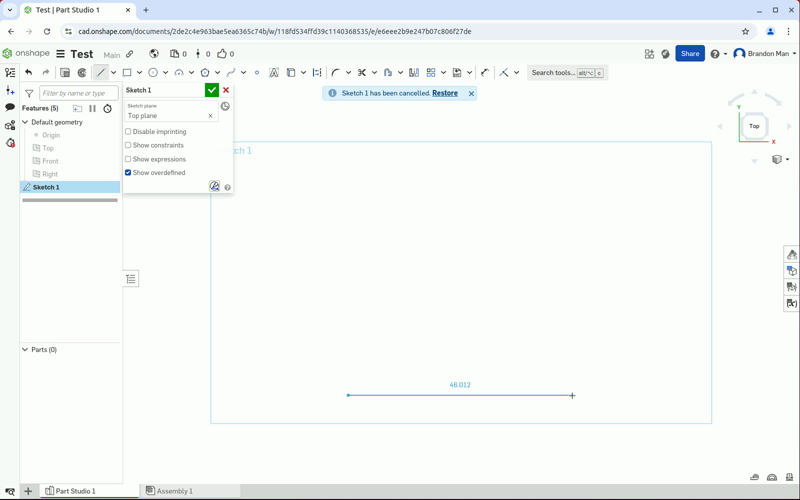
mouse_move(572, 171)
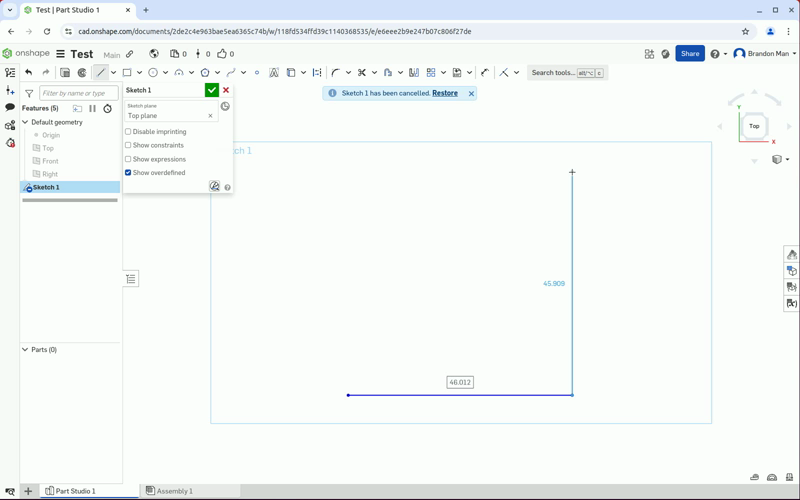
click(572, 171)
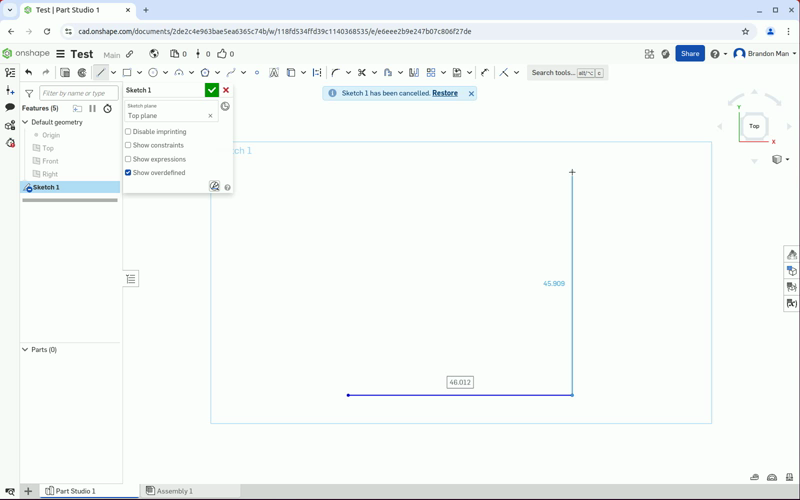
key_up(shift)
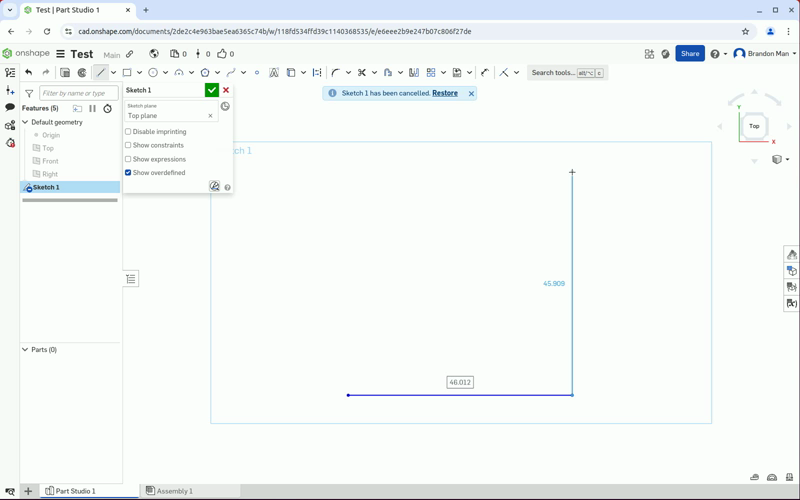
key_down(shift)
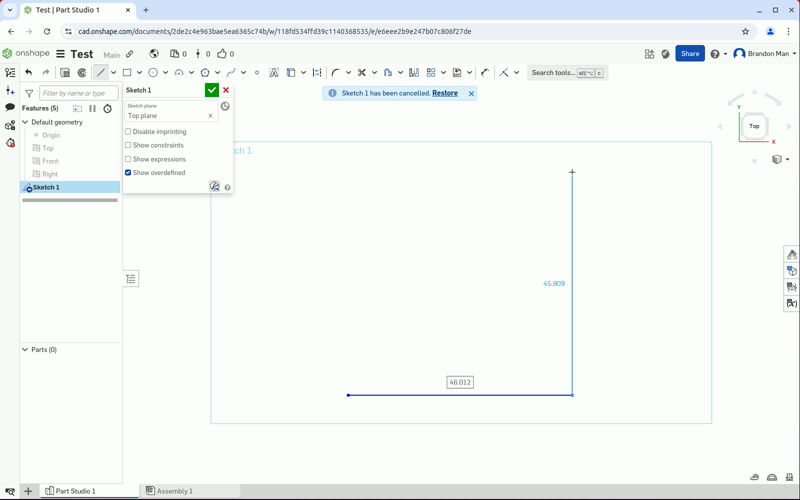
mouse_move(348, 171)
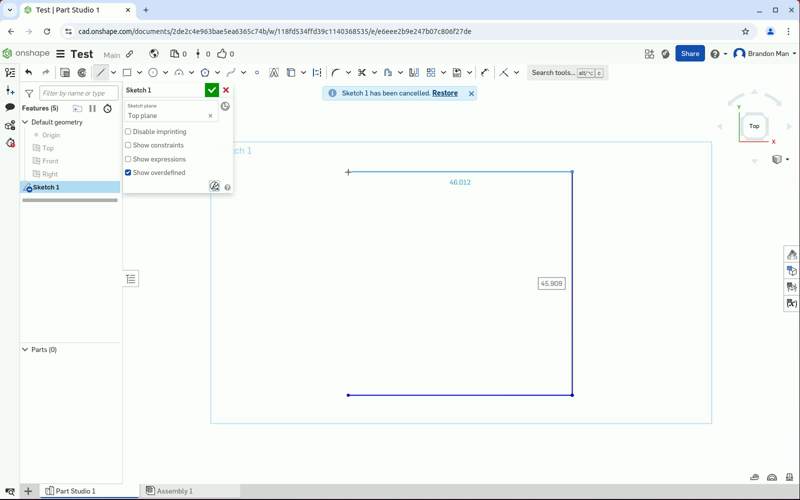
click(348, 171)
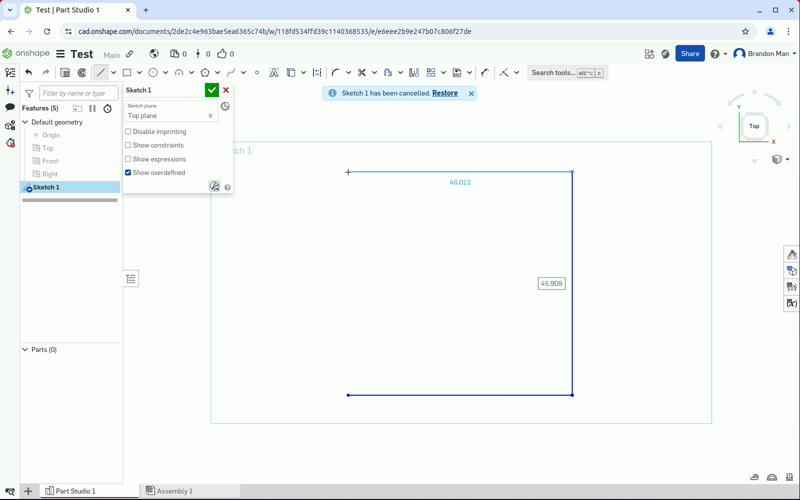
key_up(shift)
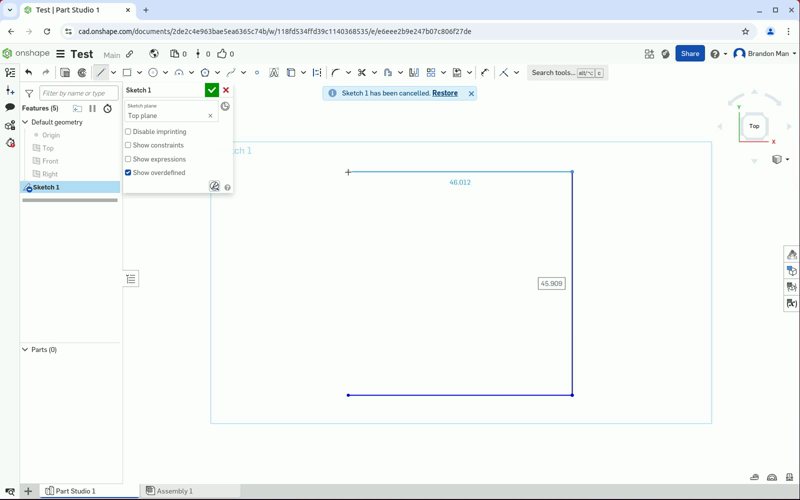
key_down(shift)
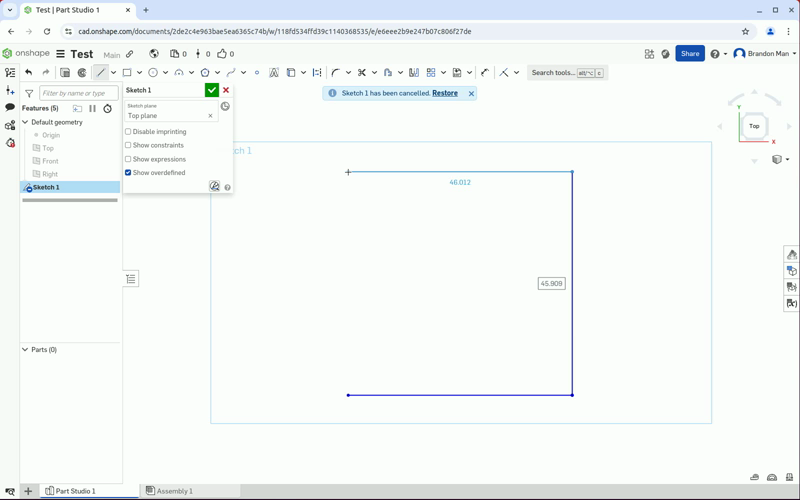
mouse_move(348, 395)
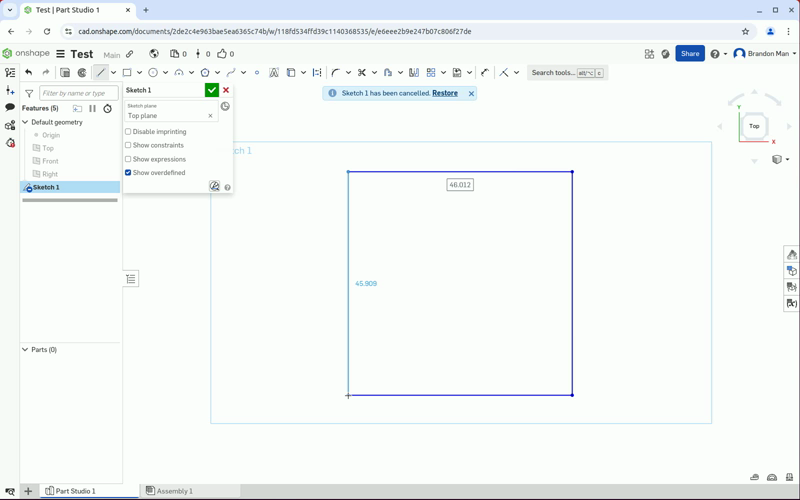
key_up(shift)
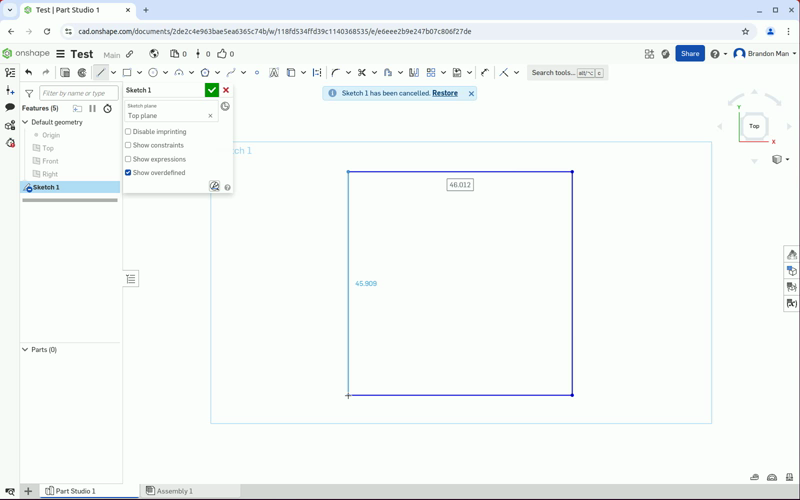
click(348, 395)
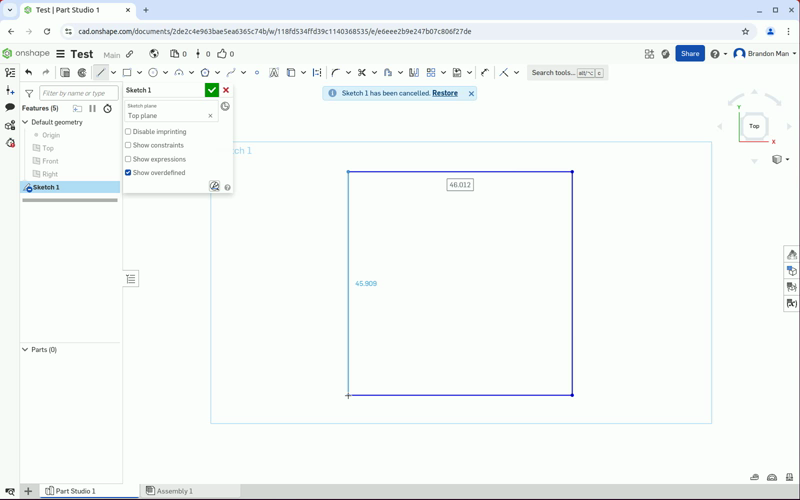
key(esc)
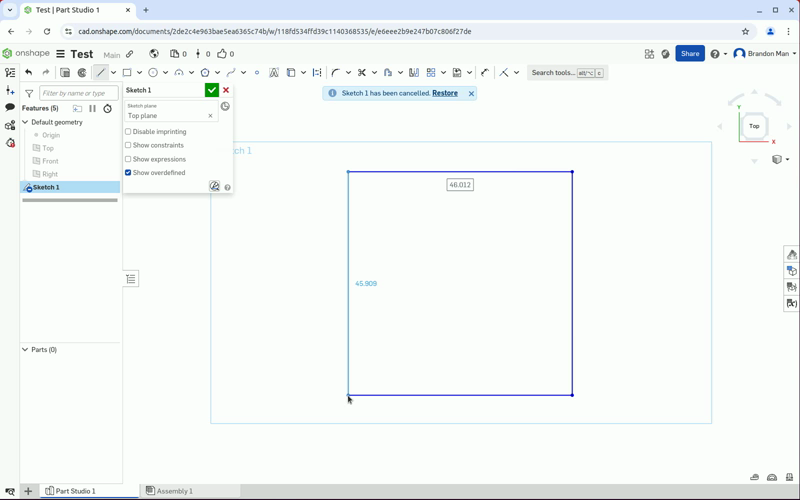
mouse_move(471, 283)
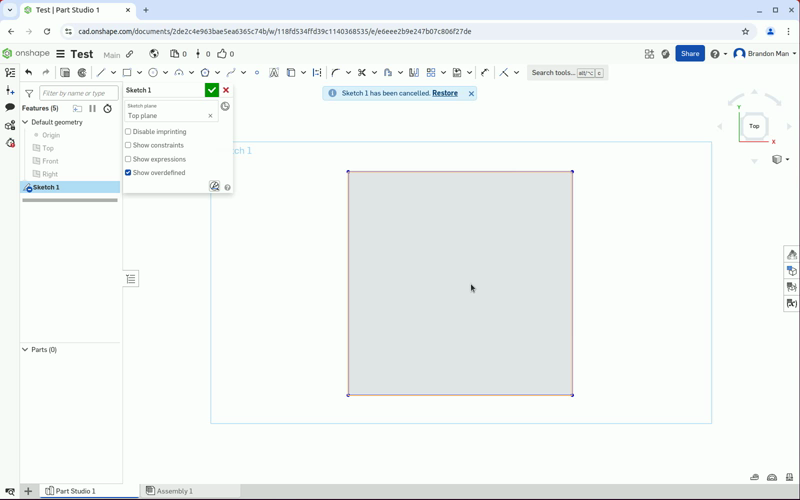
click(471, 283)
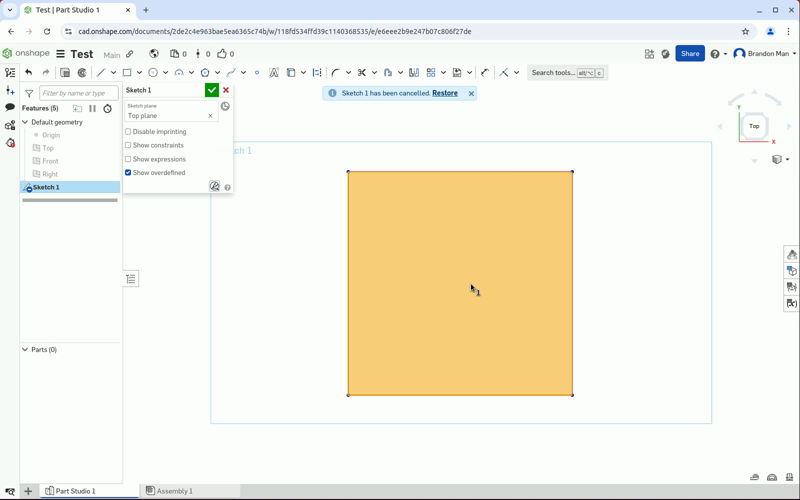
mouse_move(73, 352)
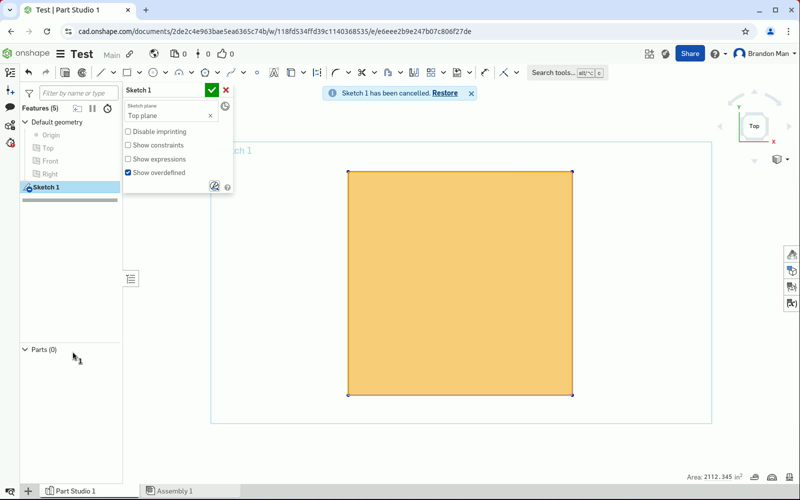
key(shift+y)
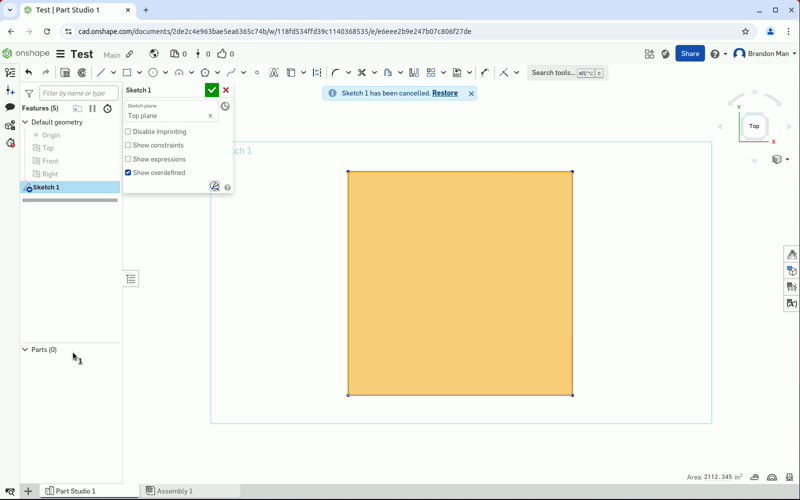
key(shift+e)
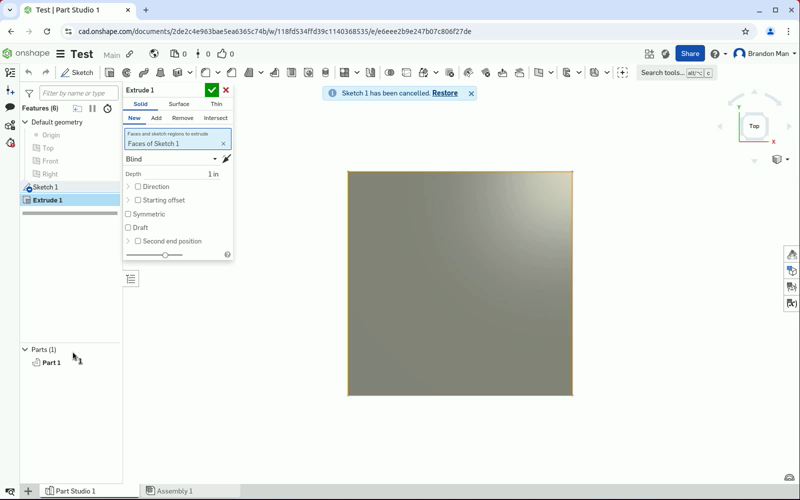
mouse_move(143, 106)
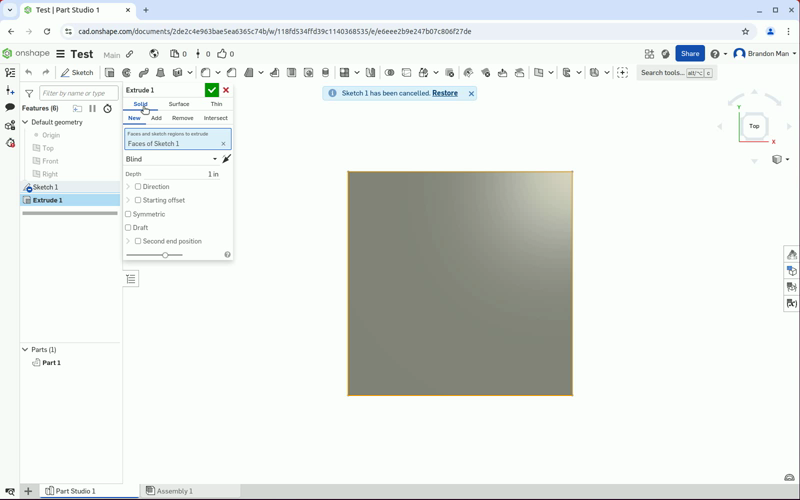
click(143, 106)
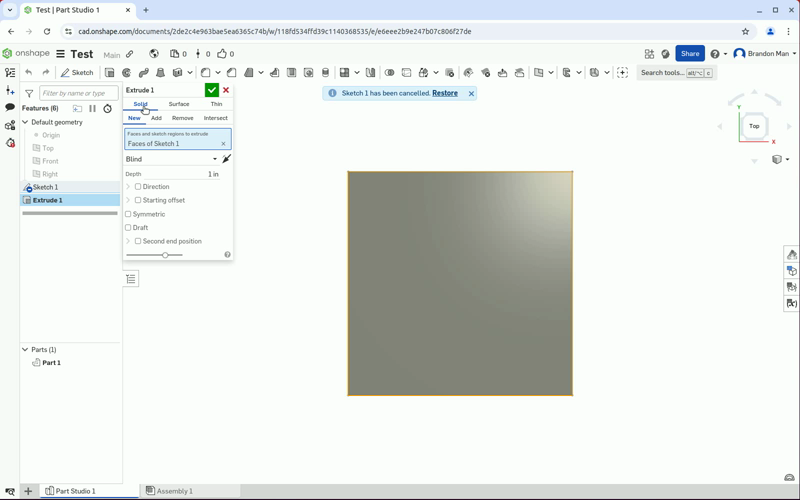
mouse_move(137, 120)
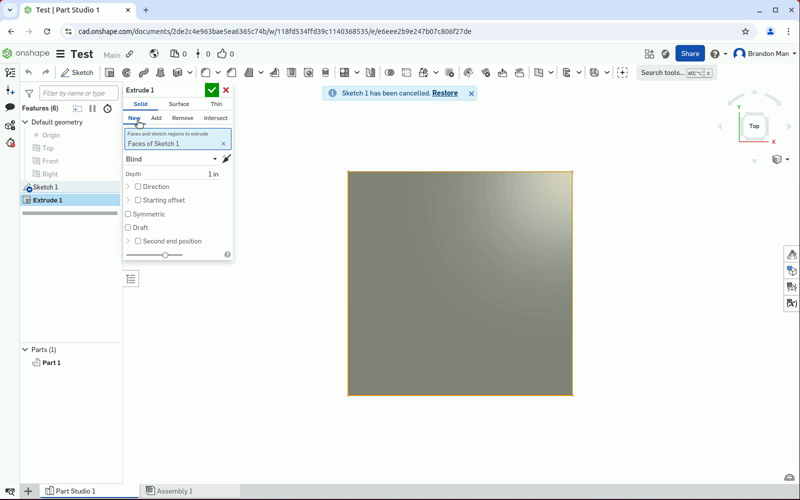
click(137, 120)
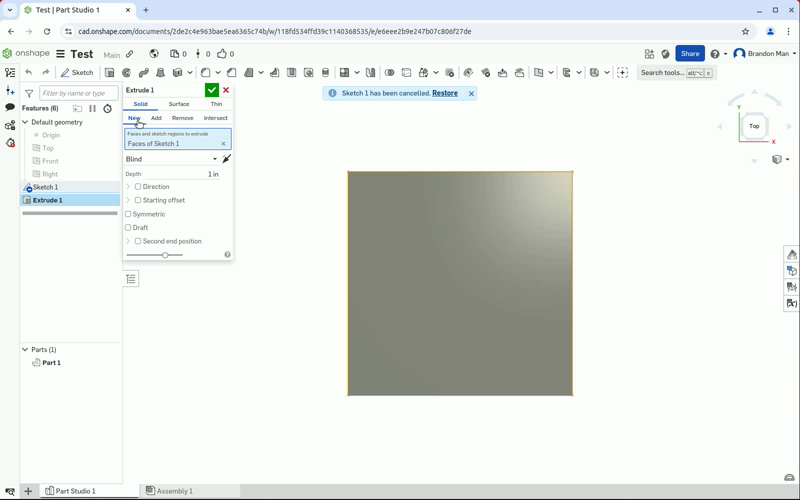
key(tab, 4)
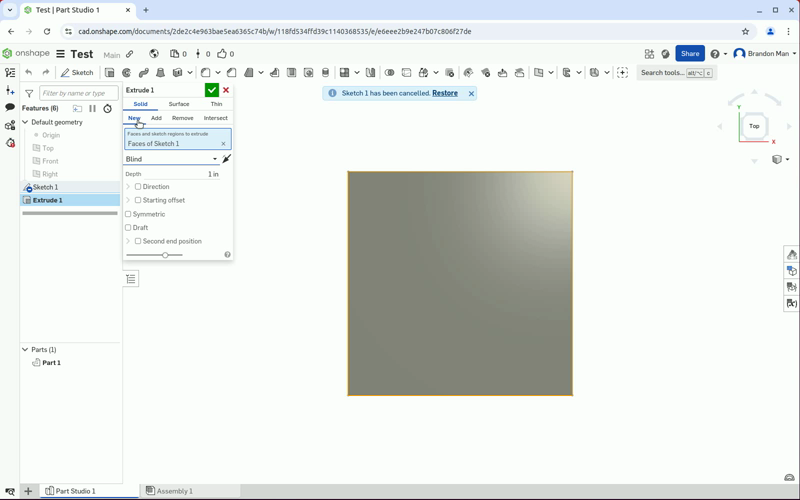
text(2.407)
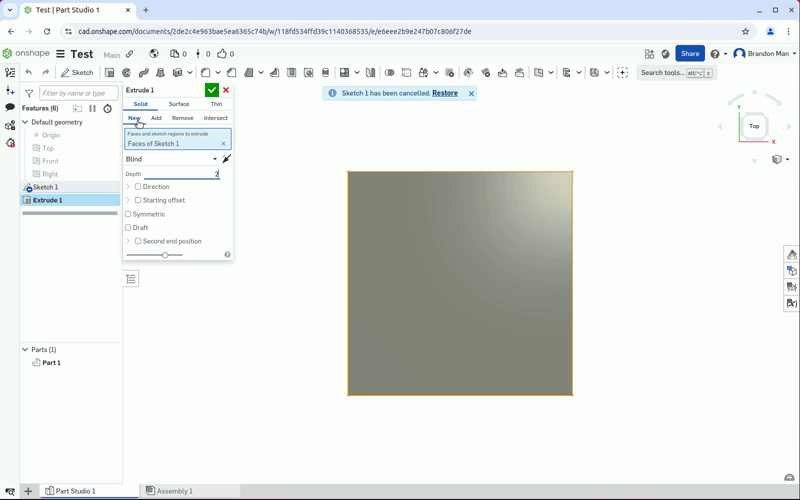
key(enter)
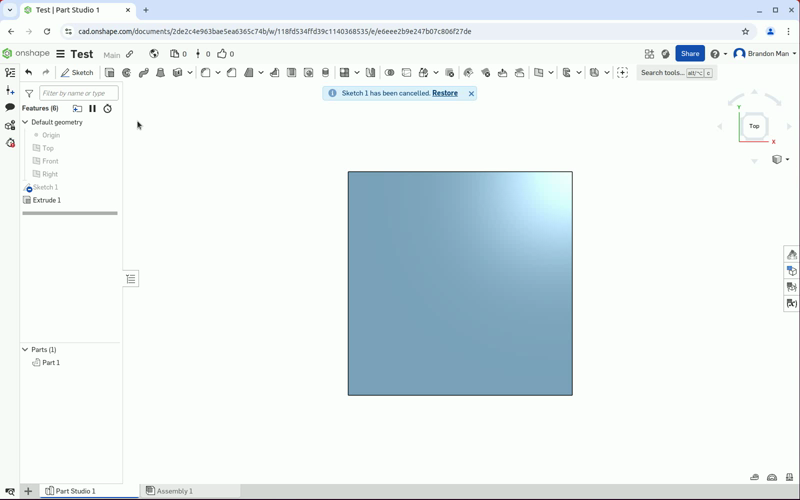
key(shift+h)
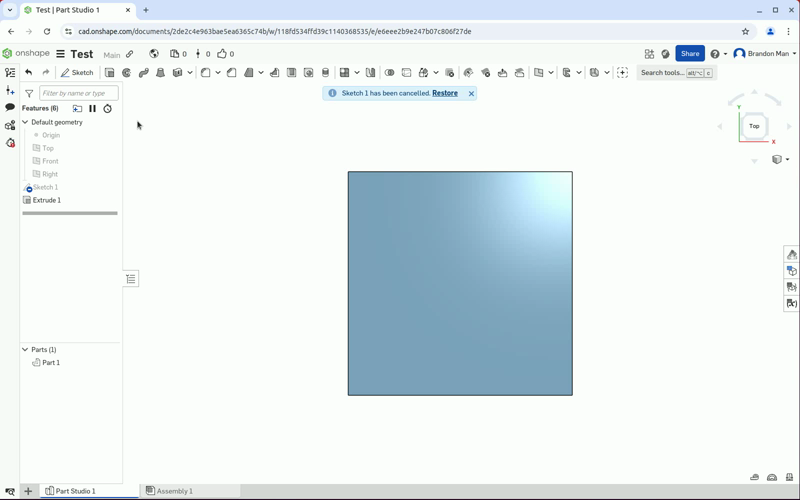
key(shift+h)
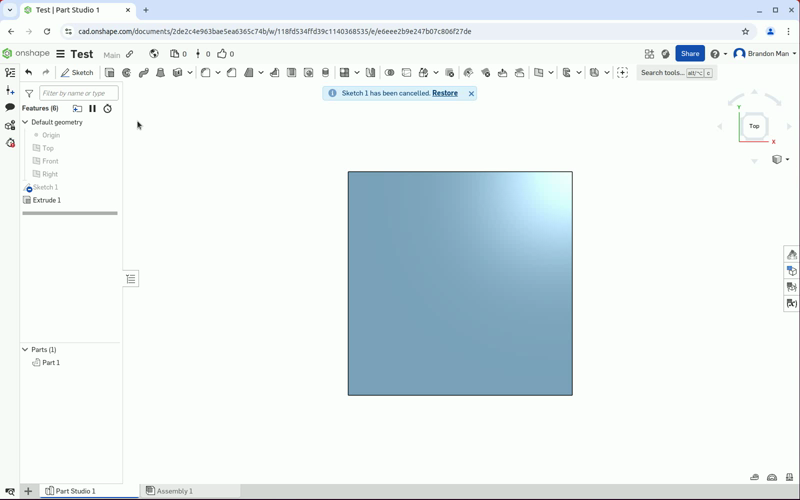
mouse_move(73, 189)
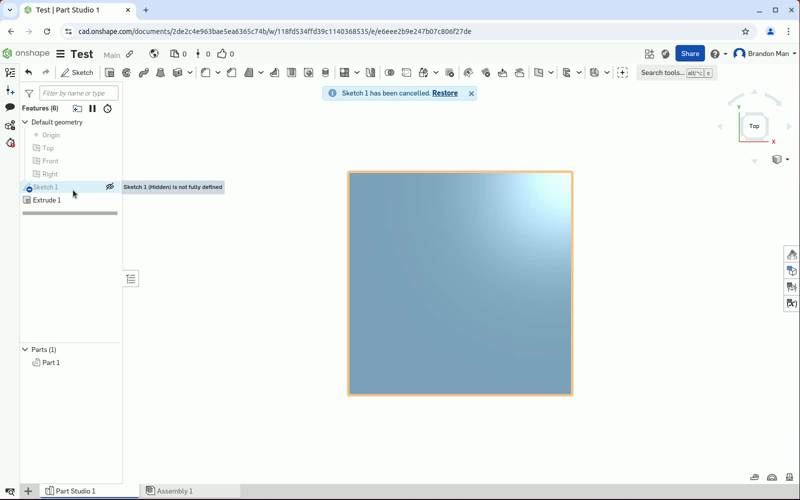
click(73, 189)
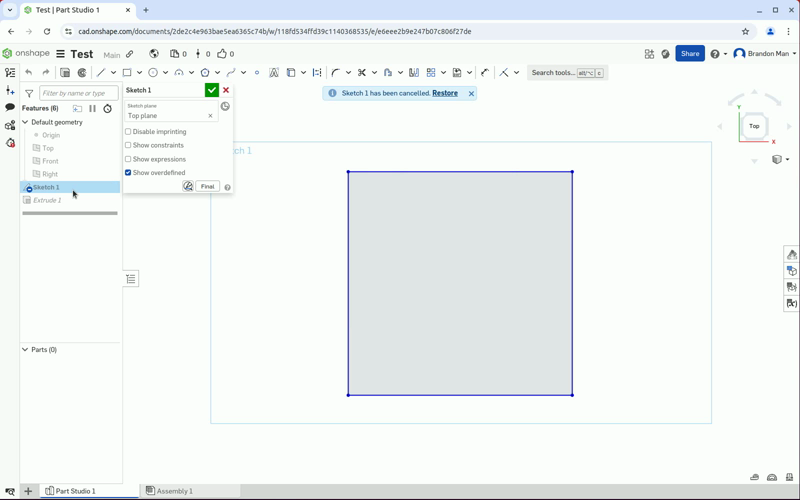
mouse_move(229, 92)
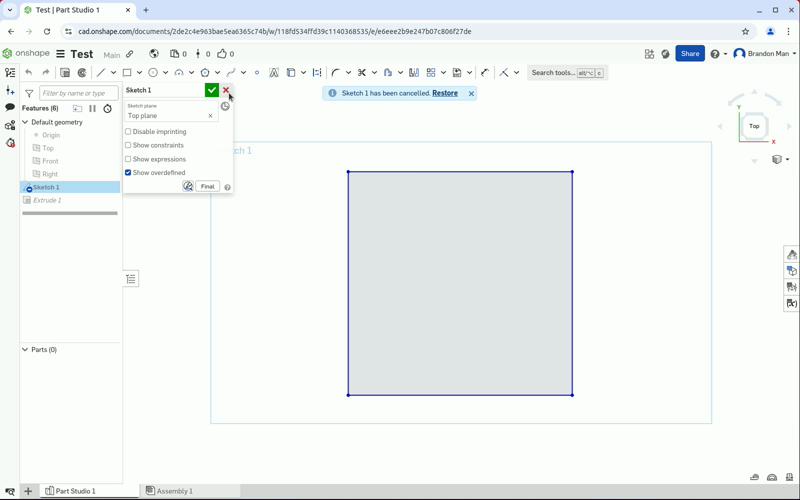
click(229, 92)
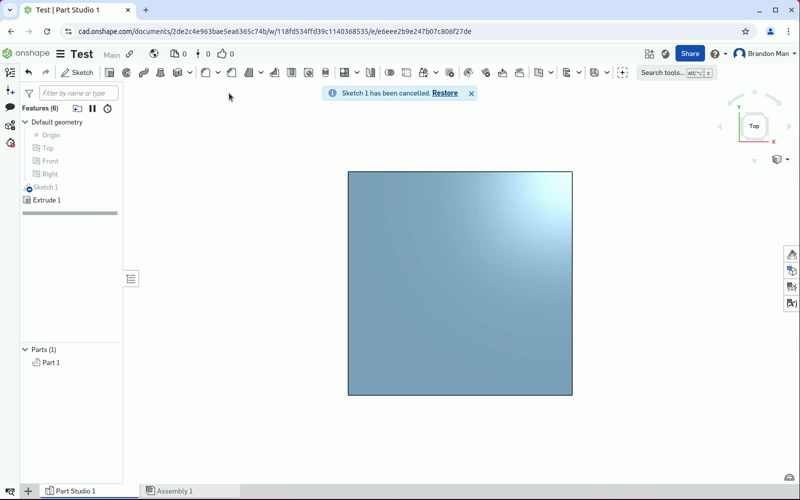
mouse_move(541, 75)
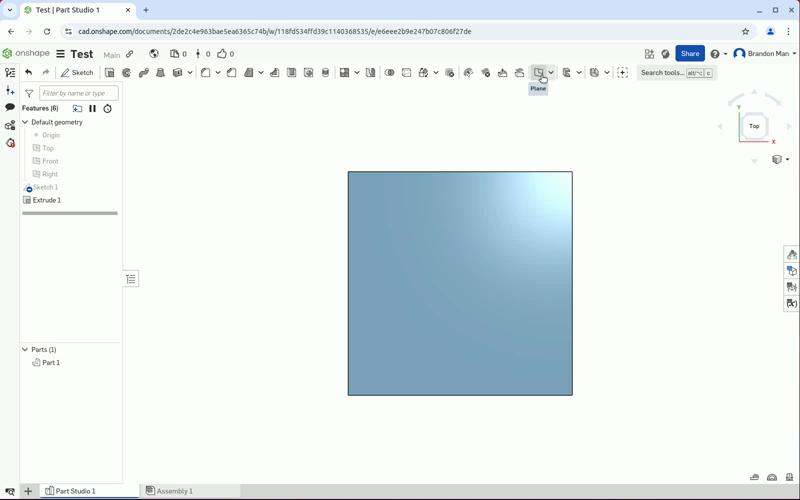
click(541, 75)
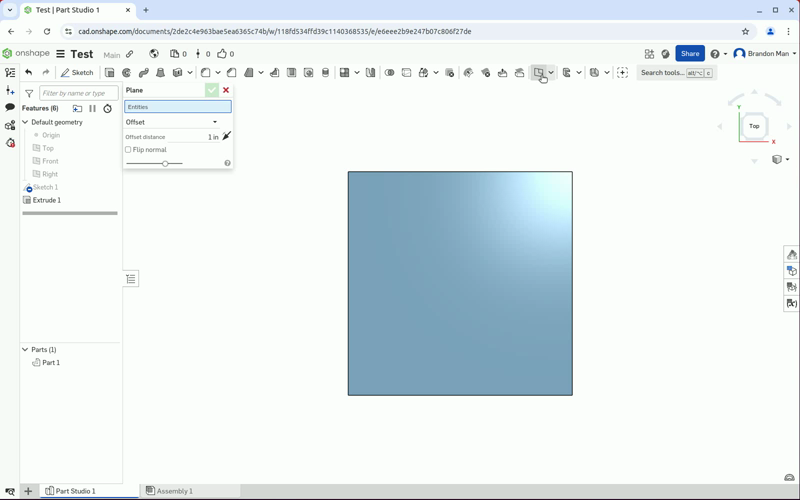
mouse_move(73, 150)
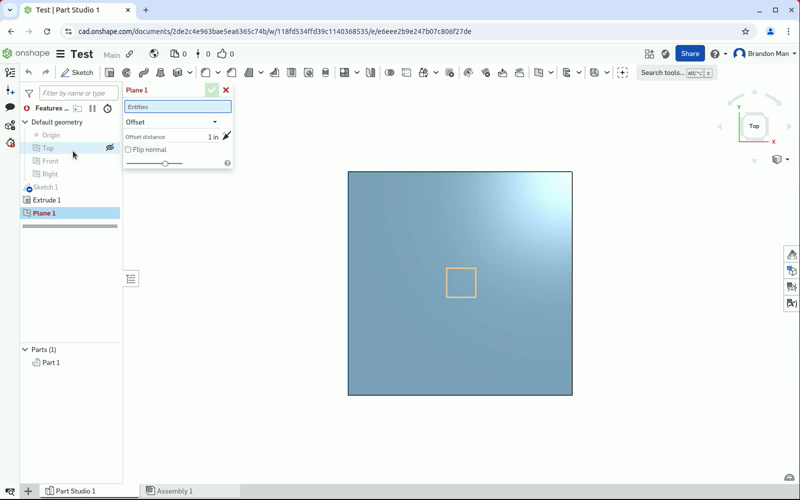
click(73, 150)
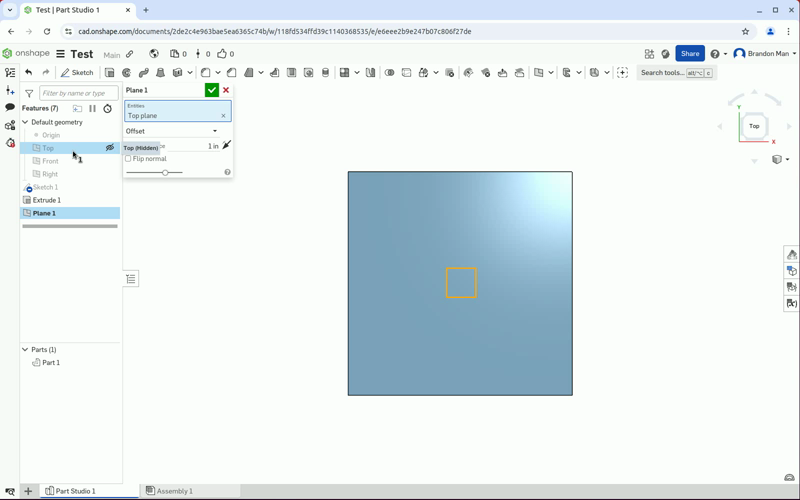
key(tab, 2)
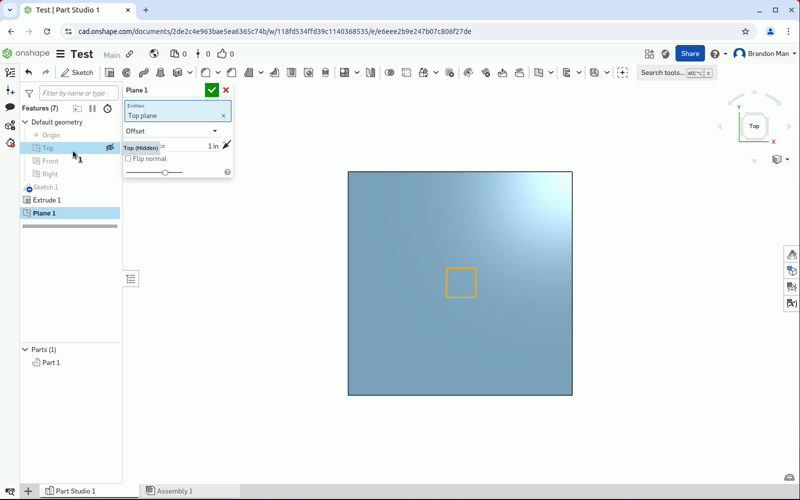
text(2.403)
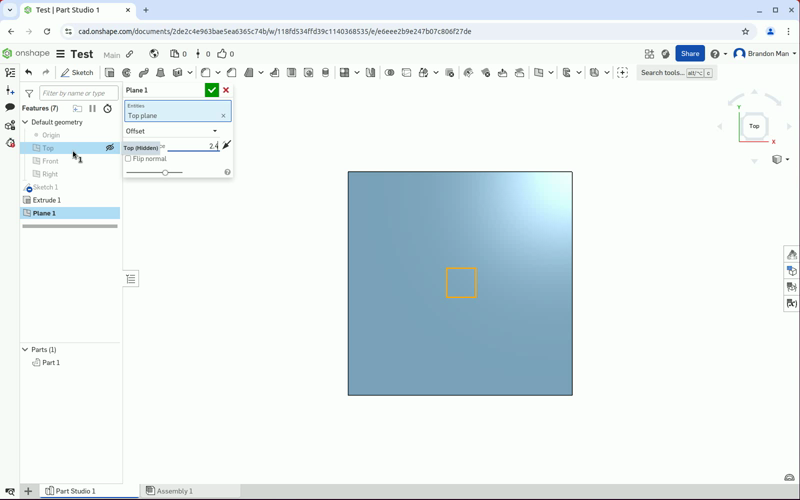
key(enter, 2)
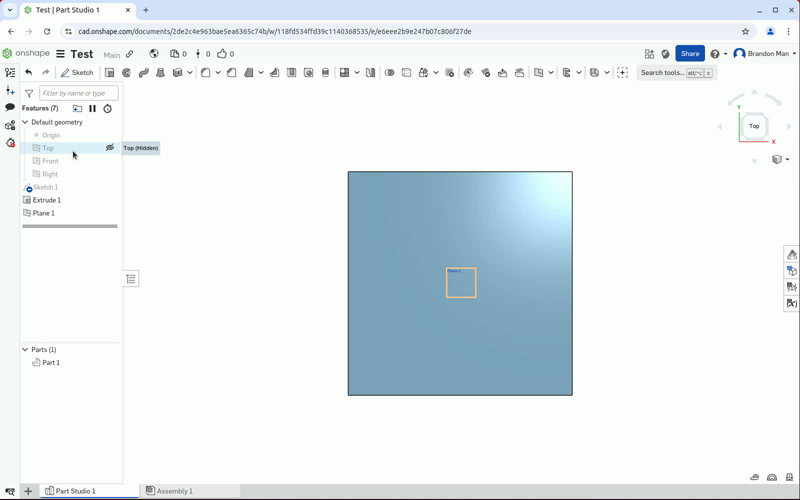
key(shift+s)
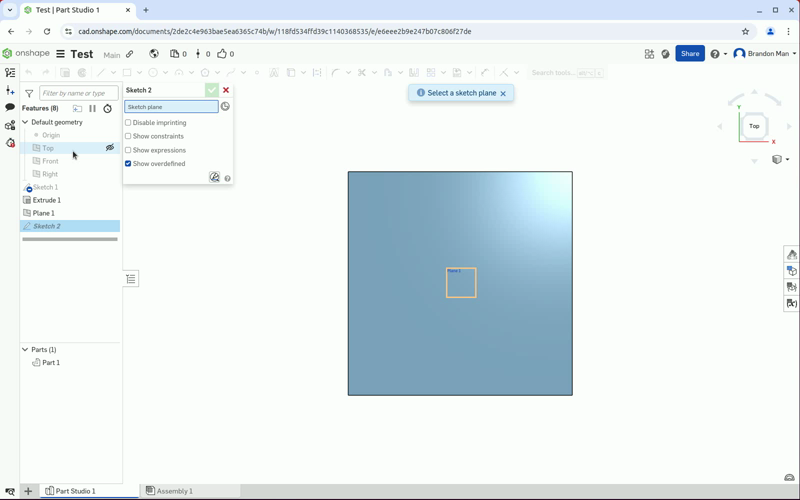
mouse_move(73, 215)
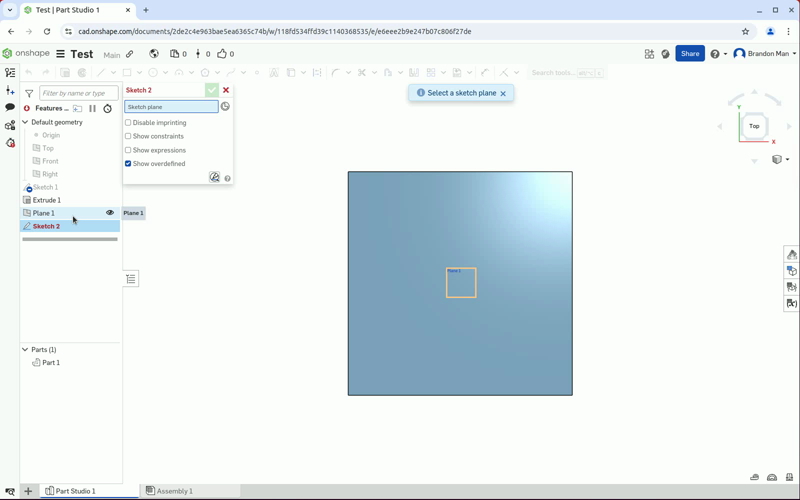
click(73, 215)
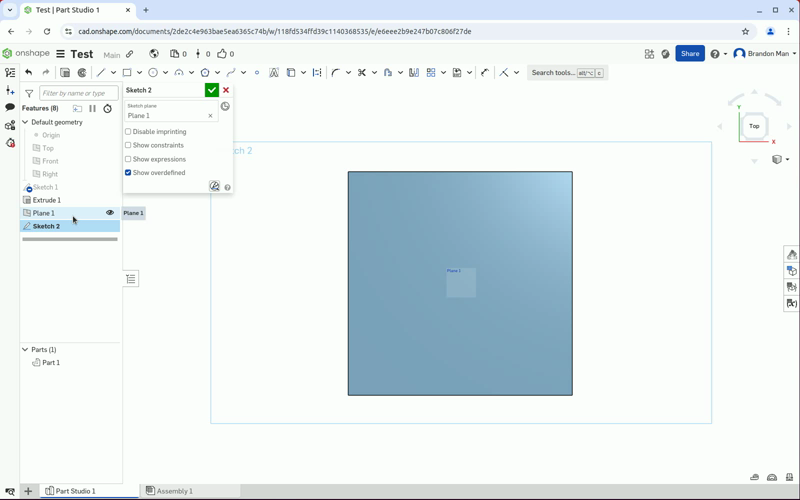
mouse_move(73, 352)
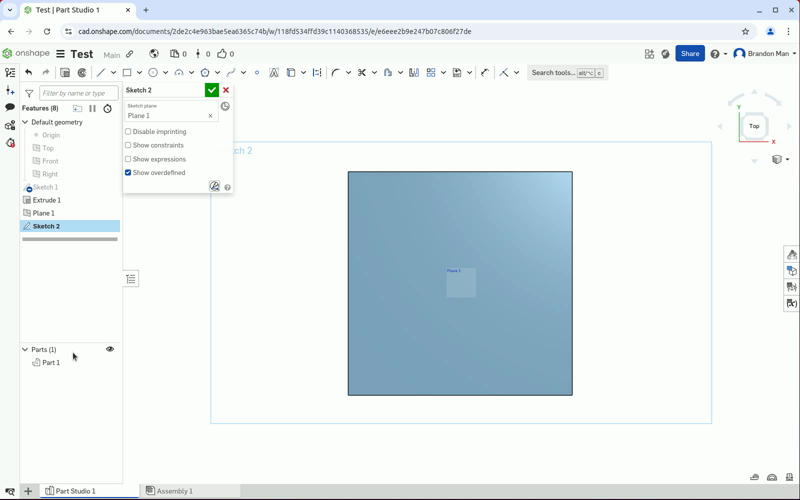
key(y)
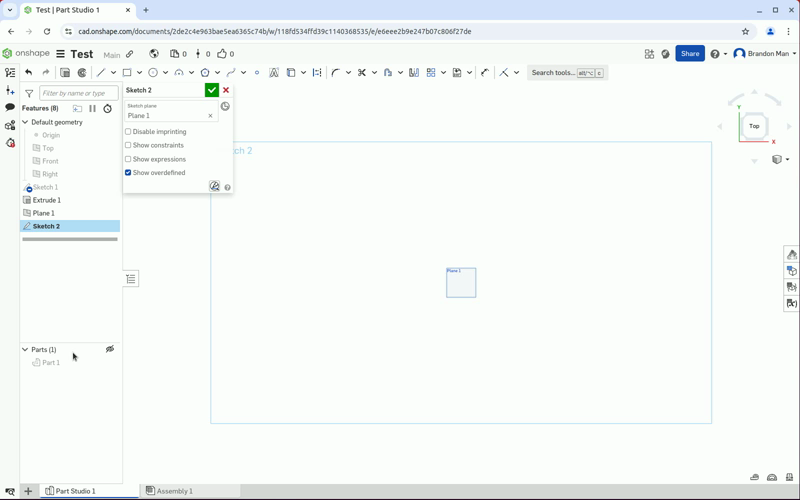
key(l)
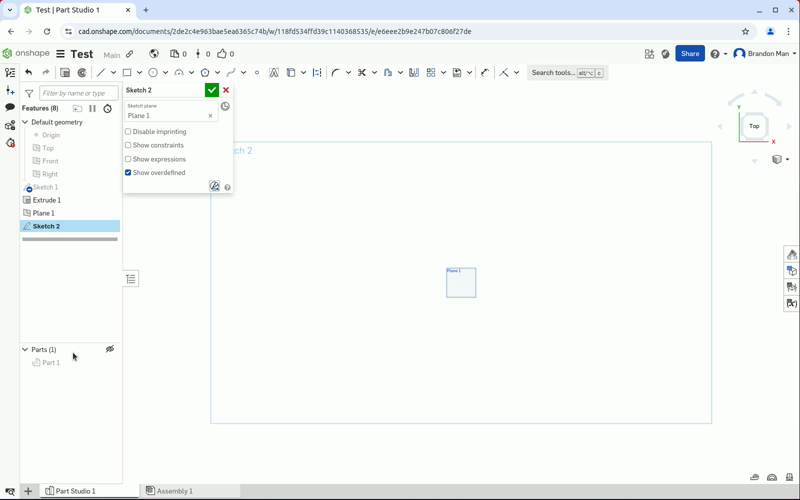
key_down(shift)
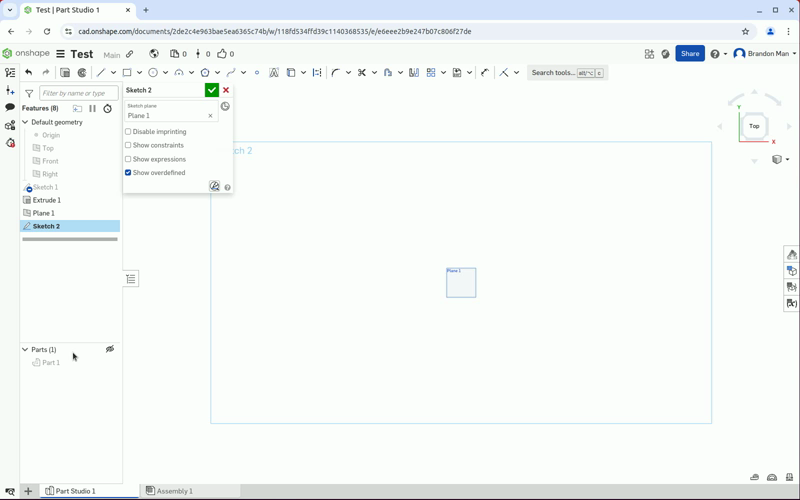
mouse_move(376, 367)
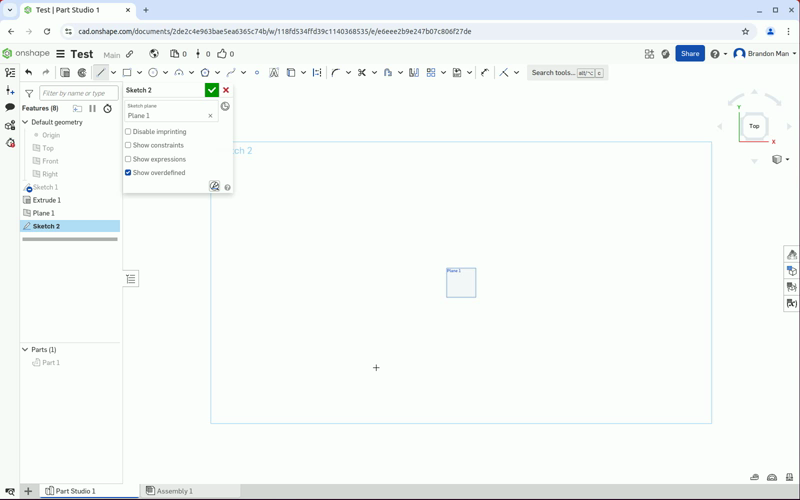
click(376, 367)
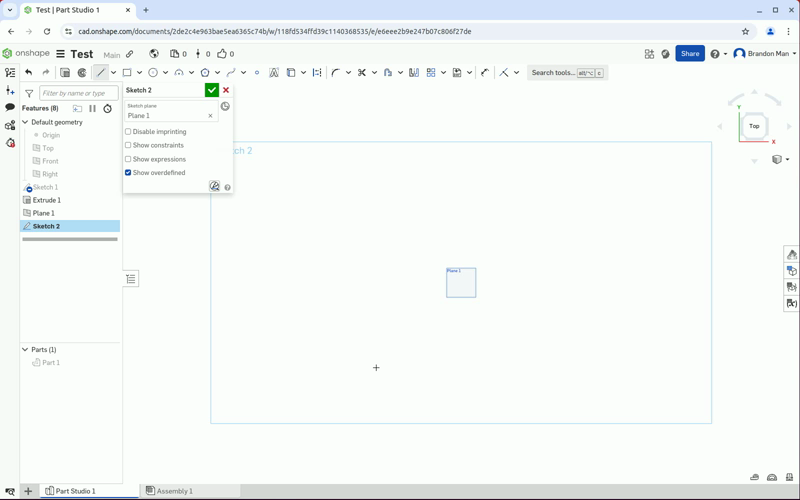
key_up(shift)
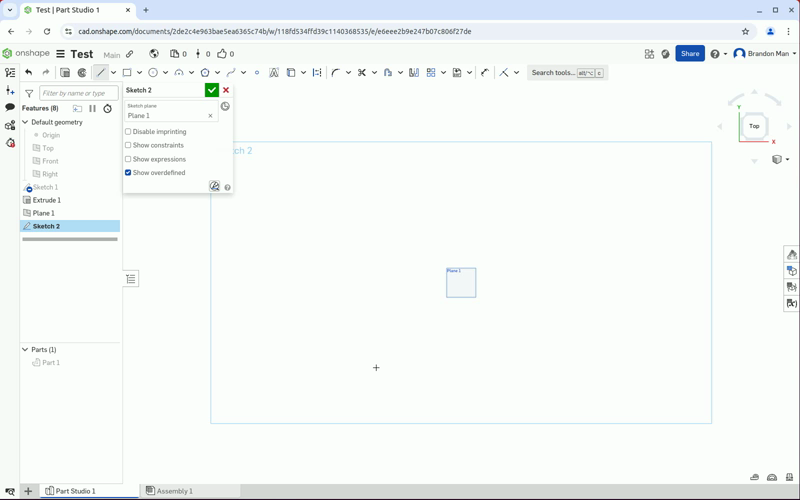
key_down(shift)
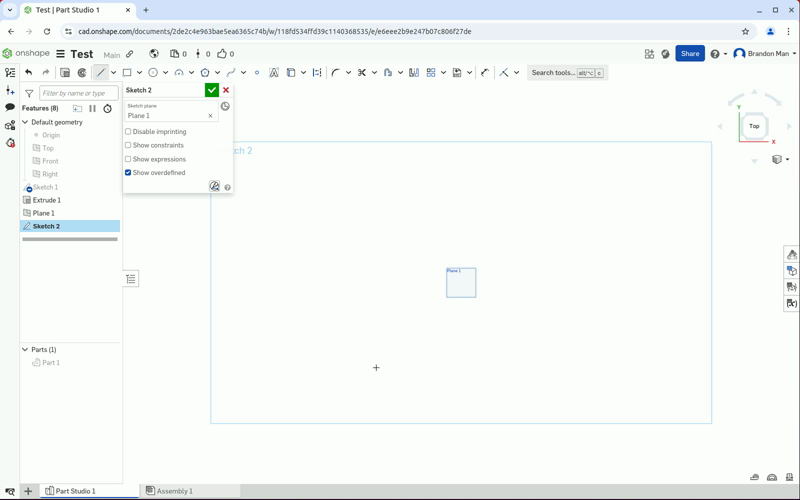
mouse_move(544, 367)
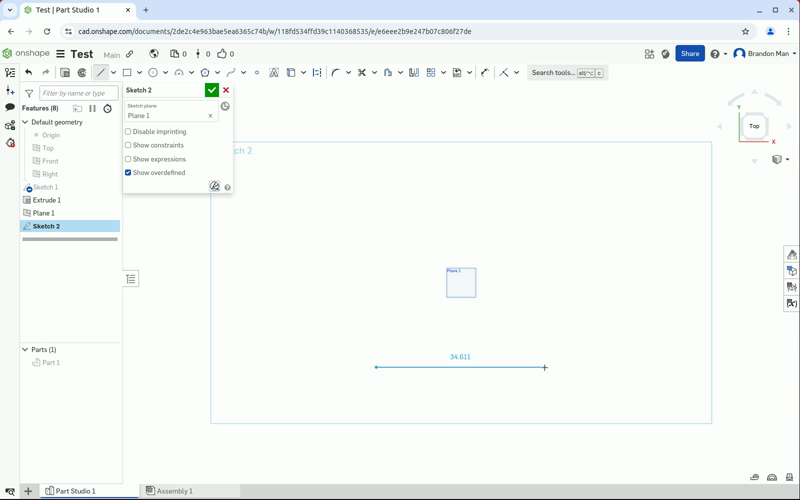
click(544, 367)
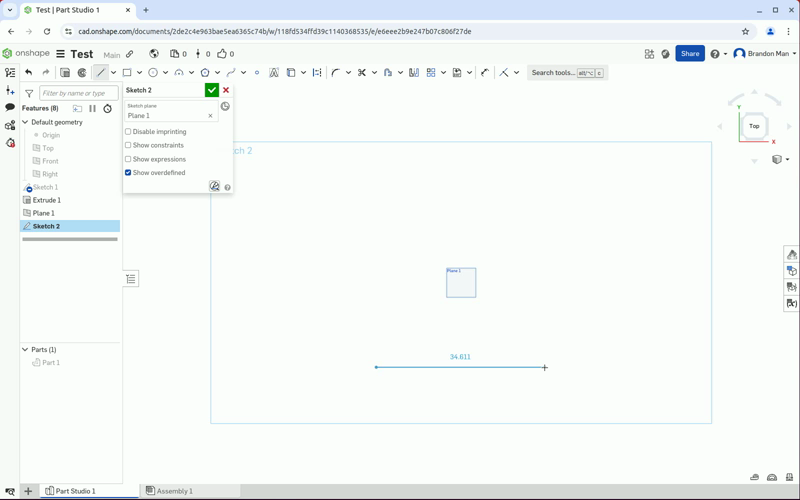
key_up(shift)
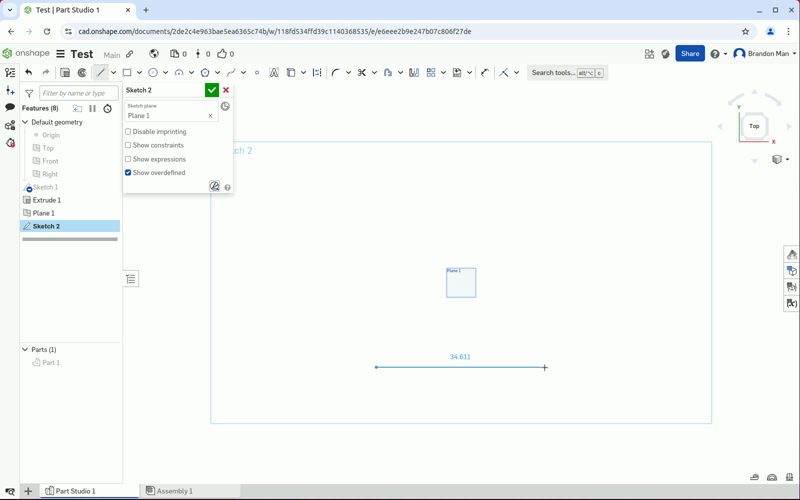
key_down(shift)
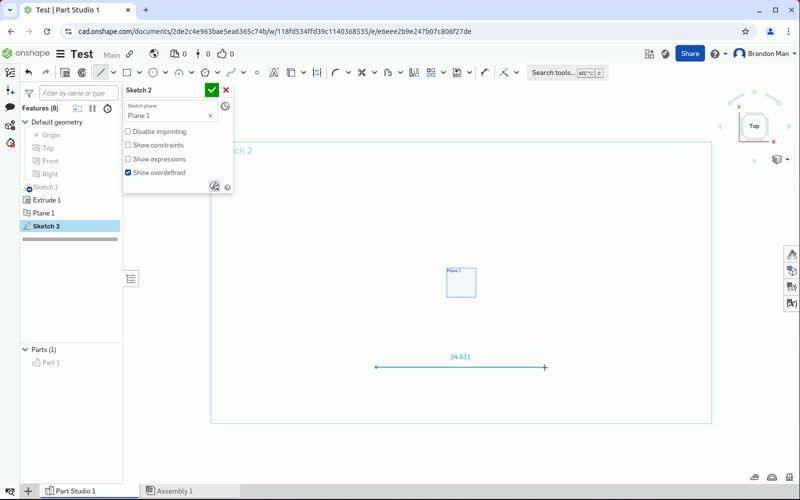
mouse_move(544, 198)
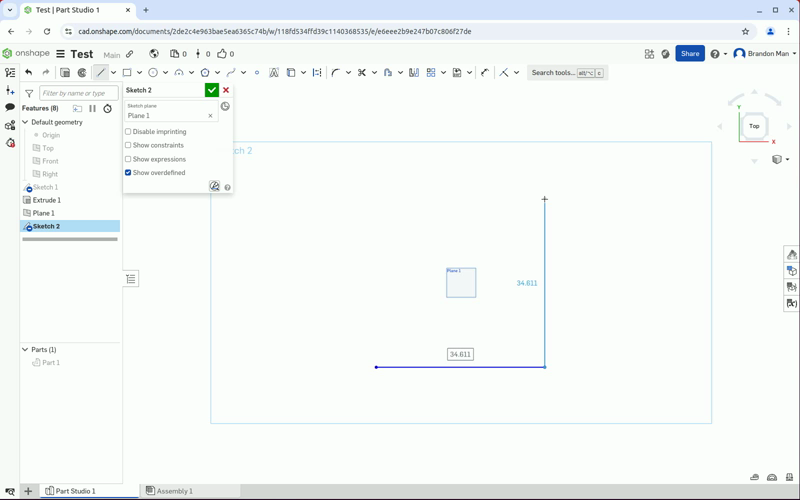
click(544, 198)
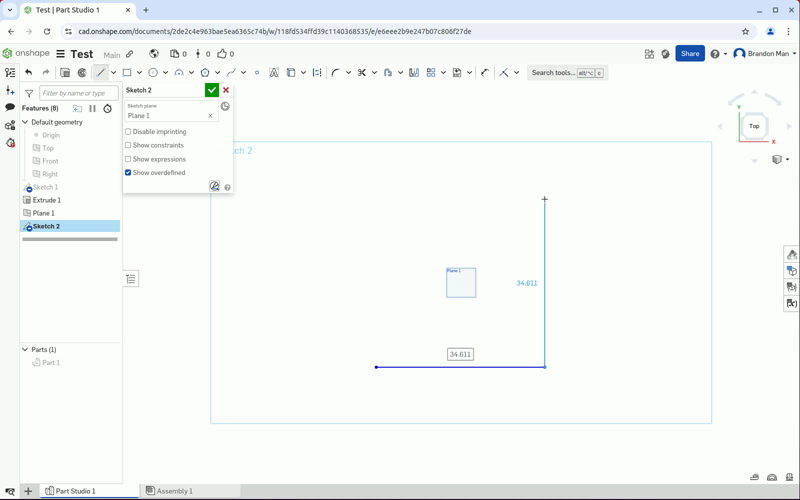
key_up(shift)
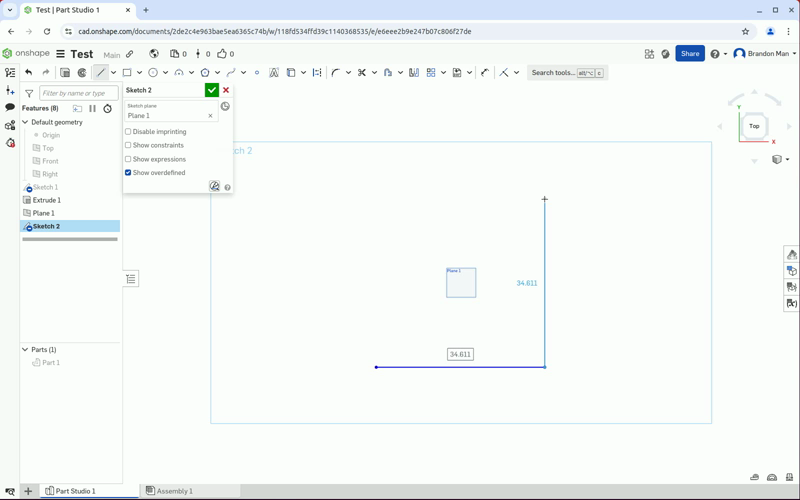
key_down(shift)
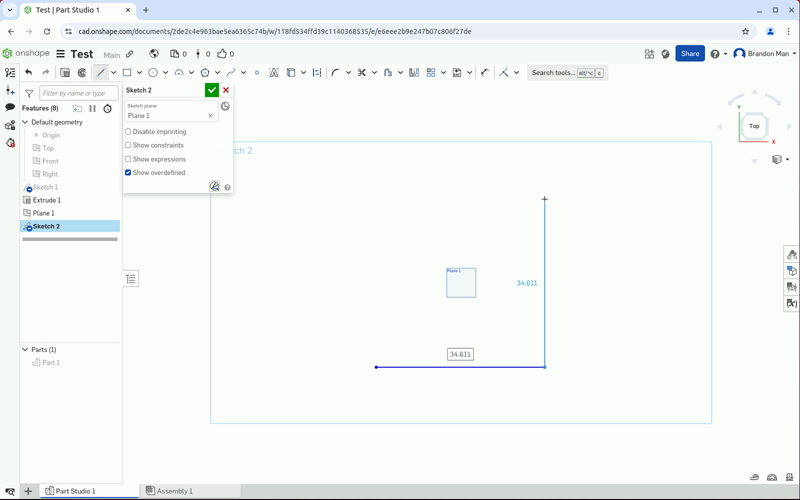
mouse_move(376, 198)
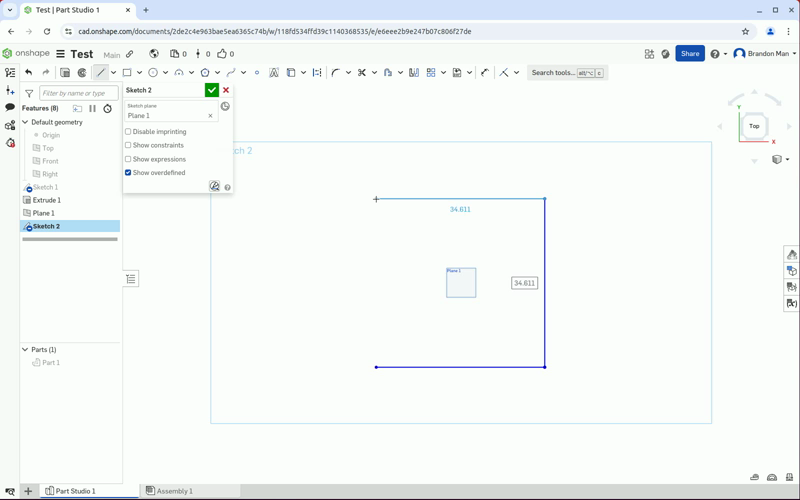
click(376, 198)
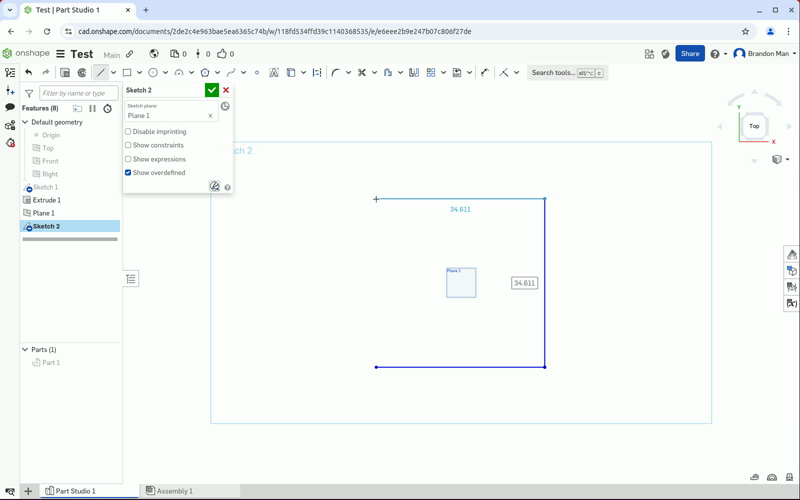
key_up(shift)
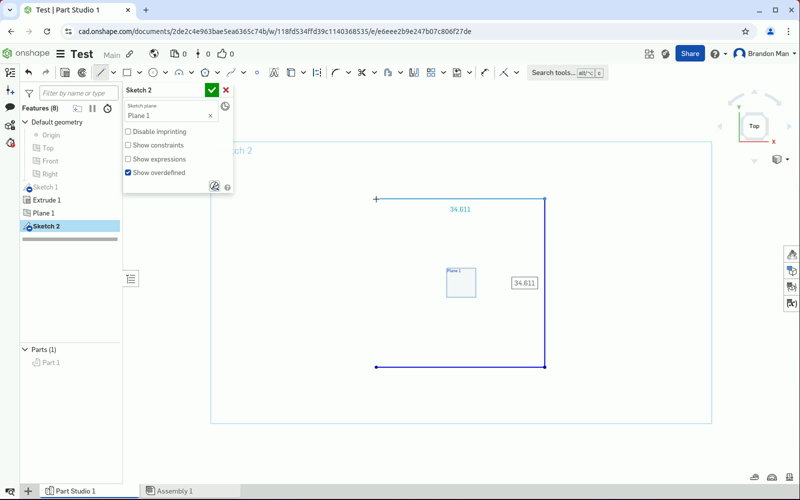
key_down(shift)
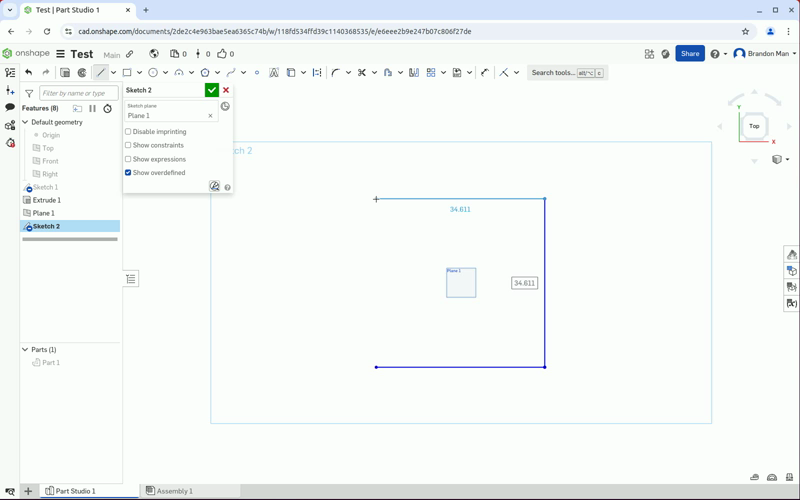
mouse_move(376, 367)
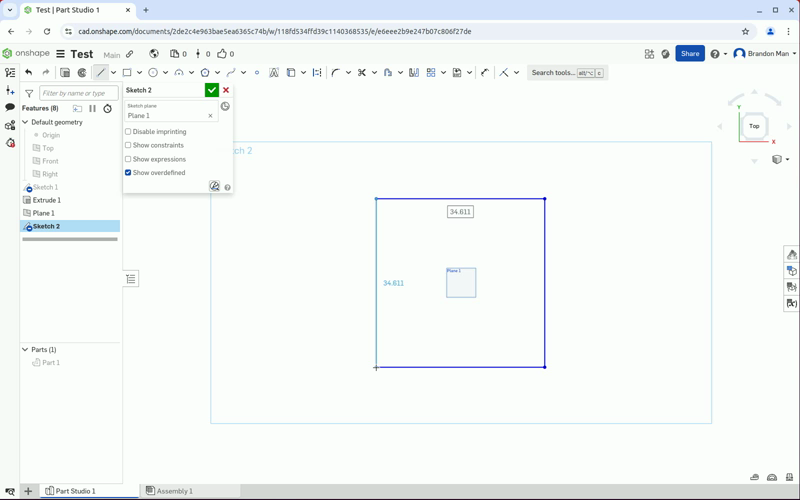
key_up(shift)
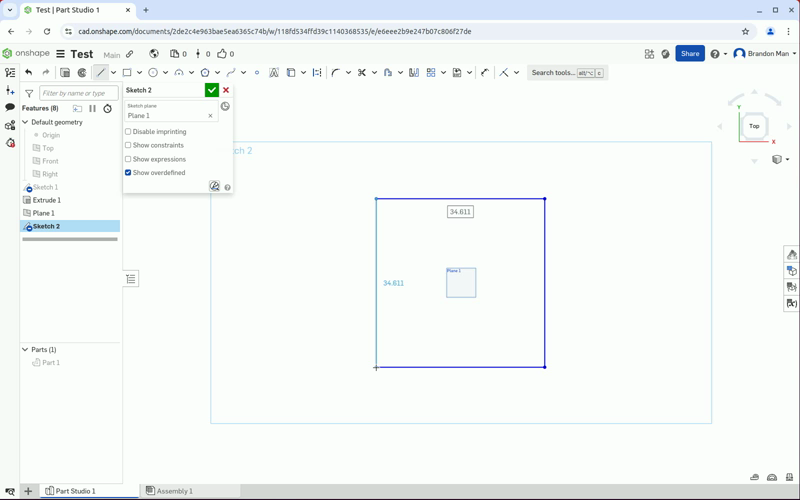
click(376, 367)
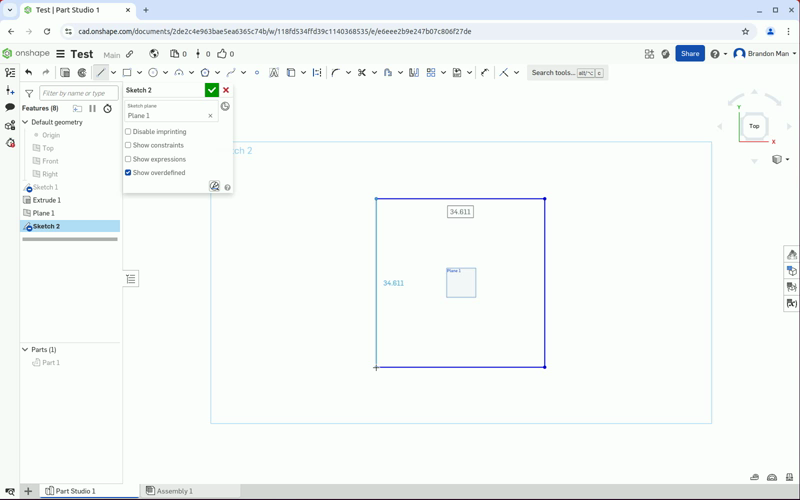
key(esc)
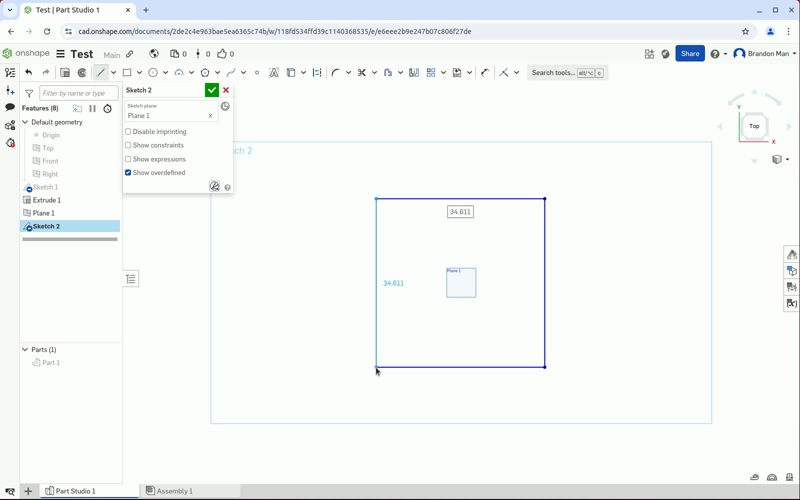
key(l)
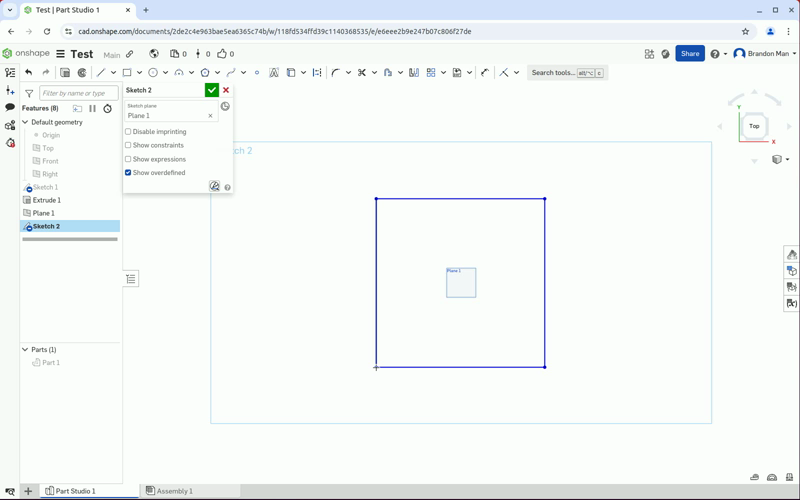
key_down(shift)
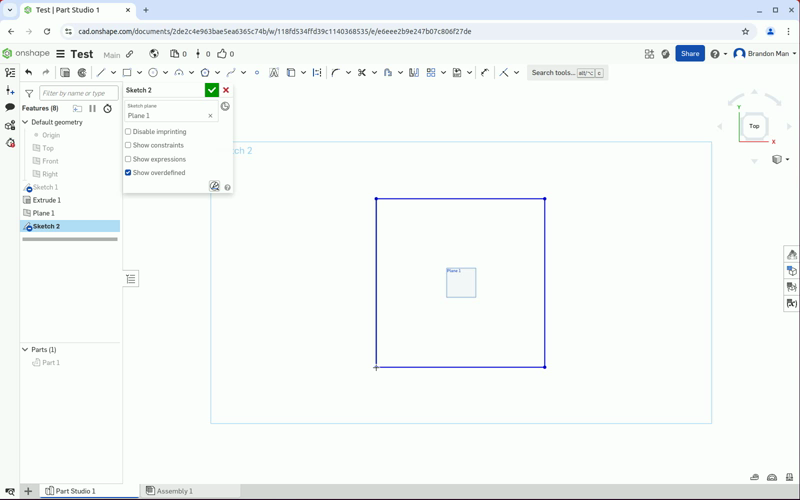
mouse_move(394, 349)
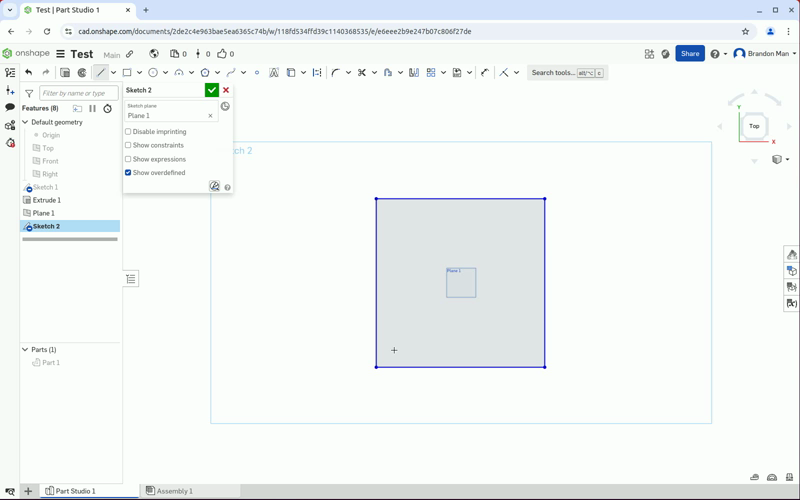
click(394, 349)
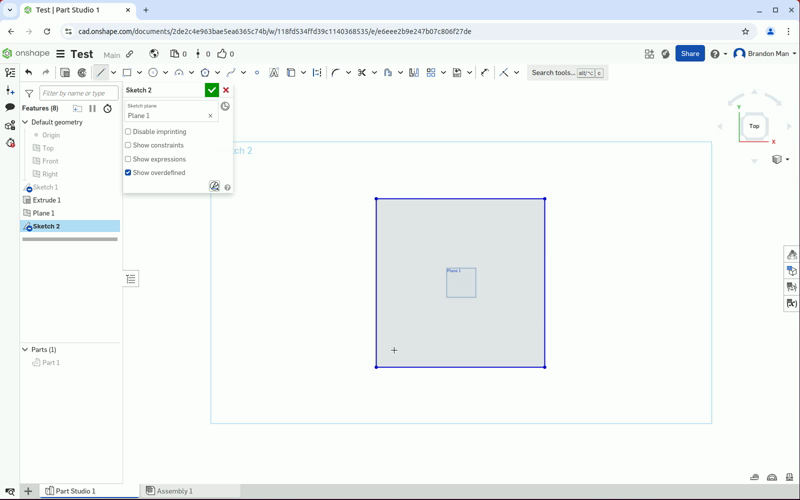
key_up(shift)
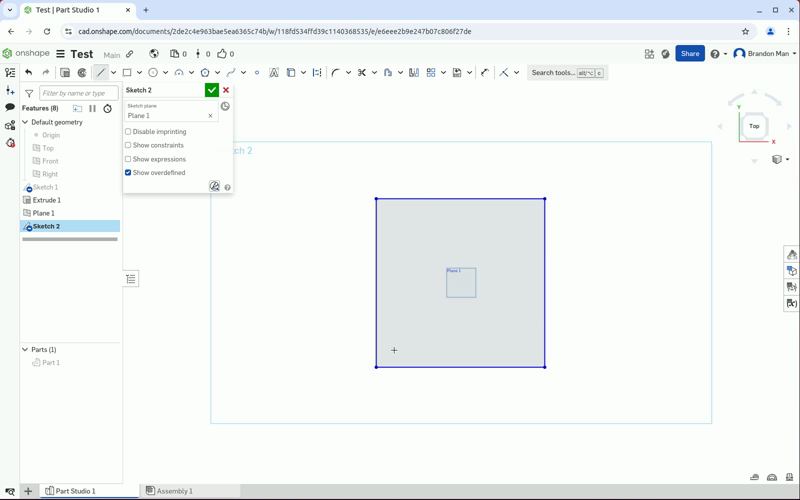
key_down(shift)
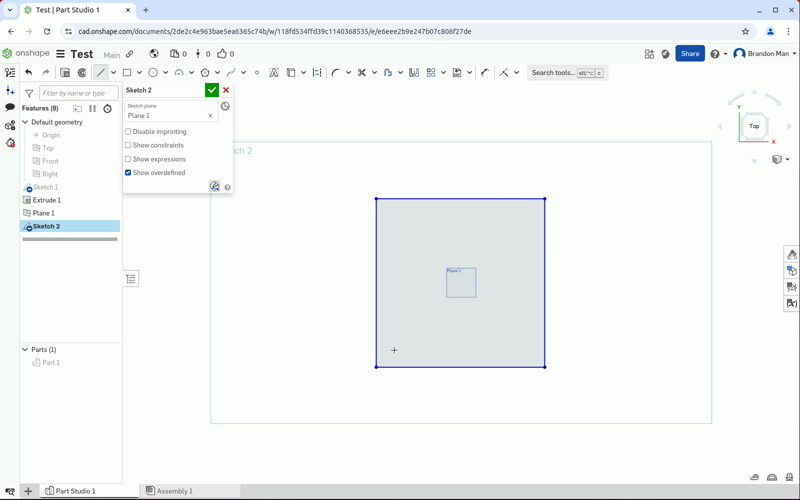
mouse_move(424, 349)
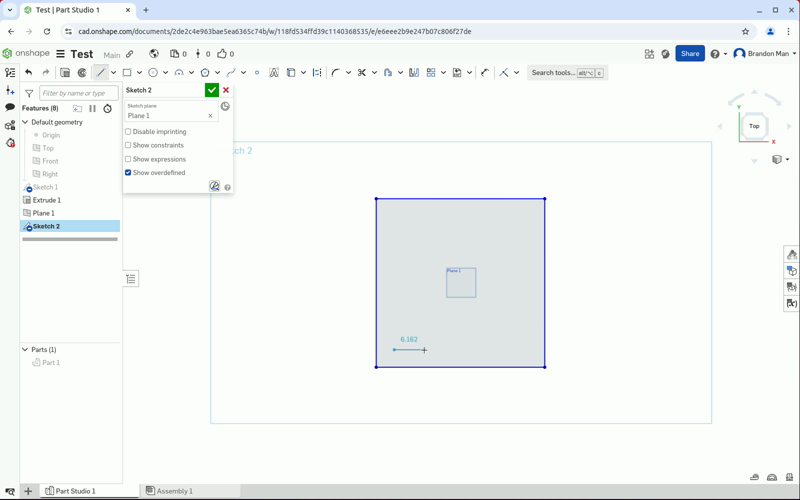
mouse_move(443, 349)
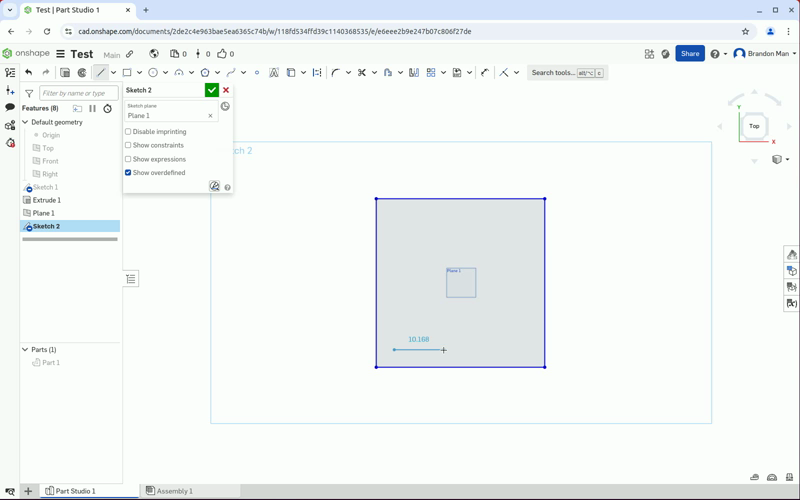
click(443, 349)
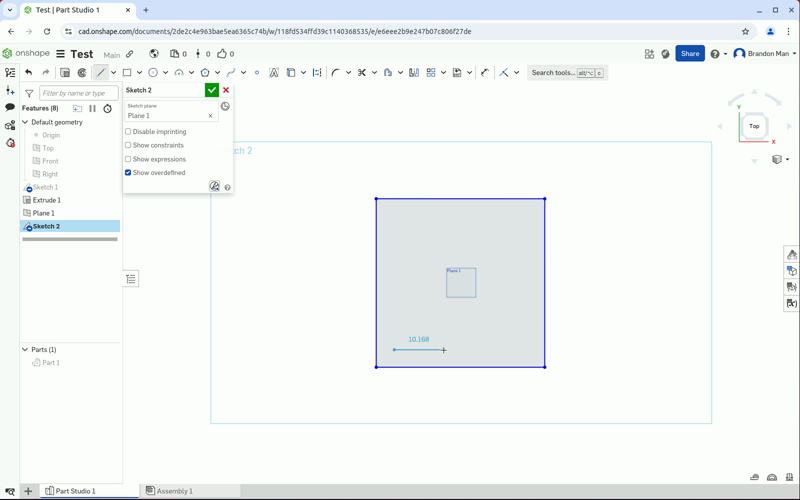
key_up(shift)
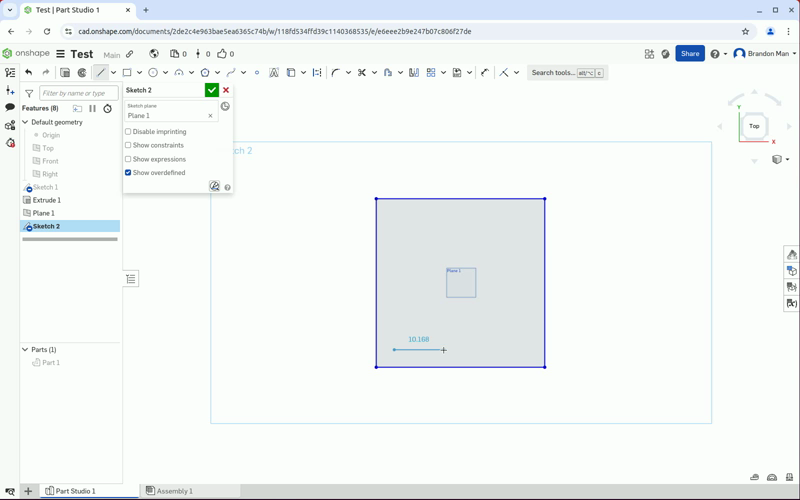
key_down(shift)
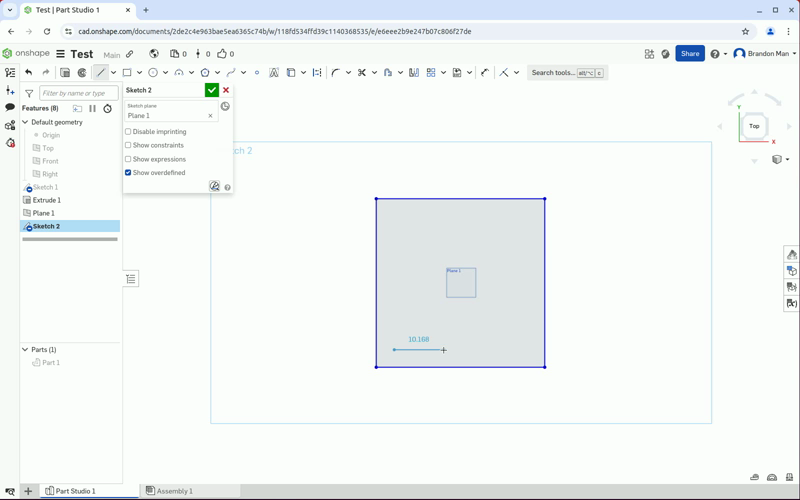
mouse_move(473, 349)
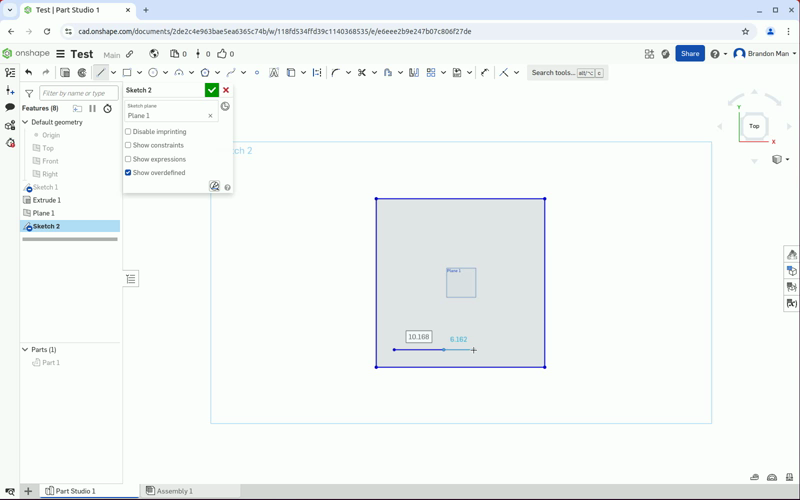
mouse_move(443, 333)
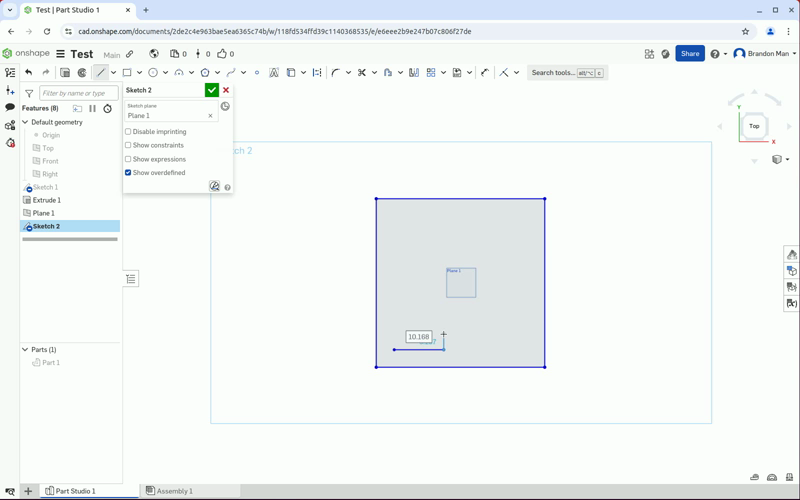
click(443, 333)
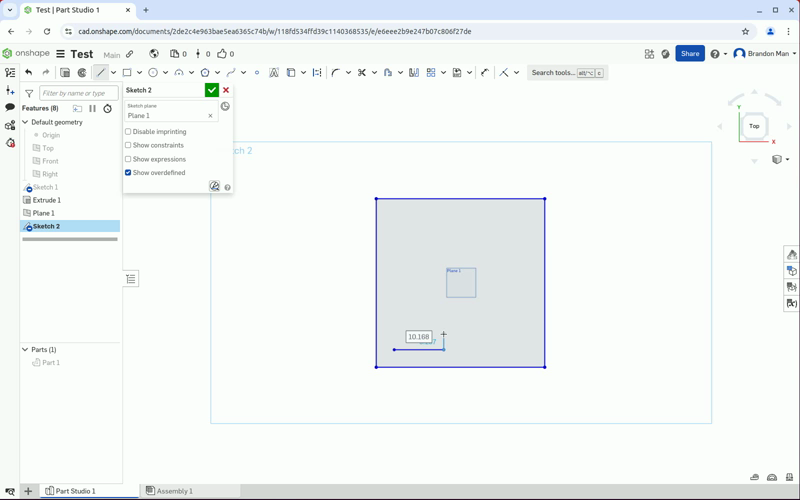
key_up(shift)
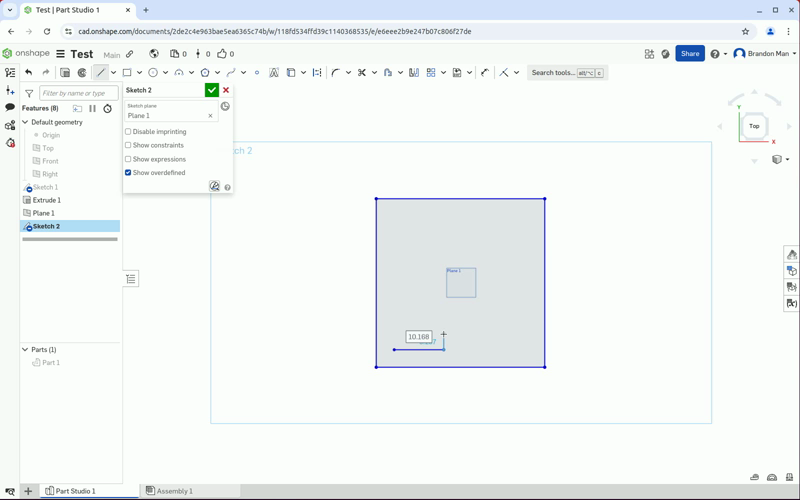
key_down(shift)
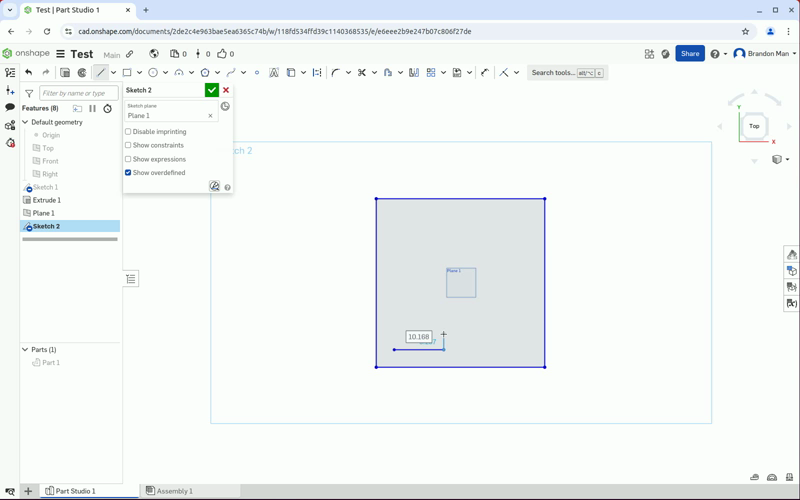
mouse_move(473, 333)
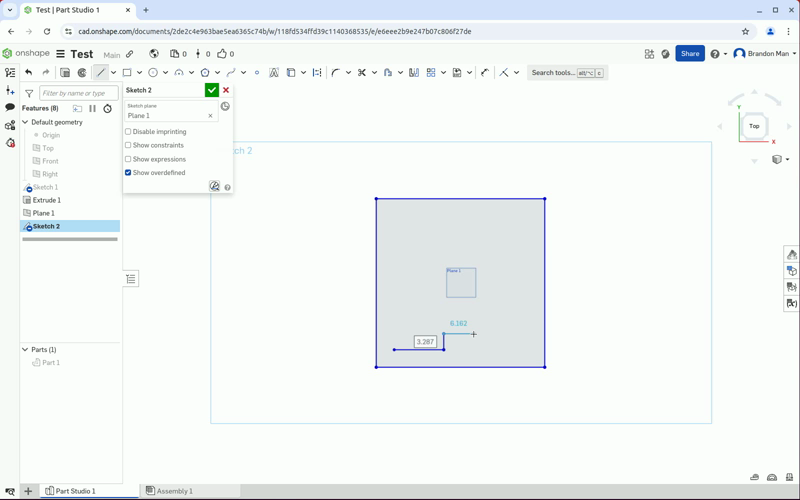
mouse_move(422, 333)
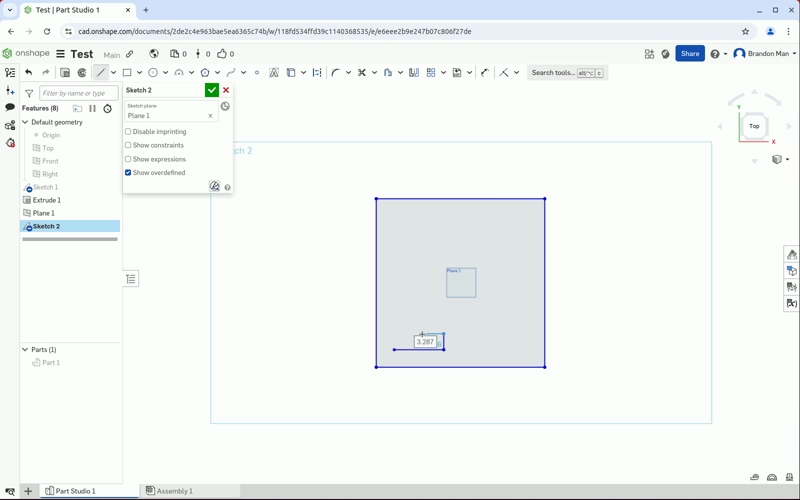
click(422, 333)
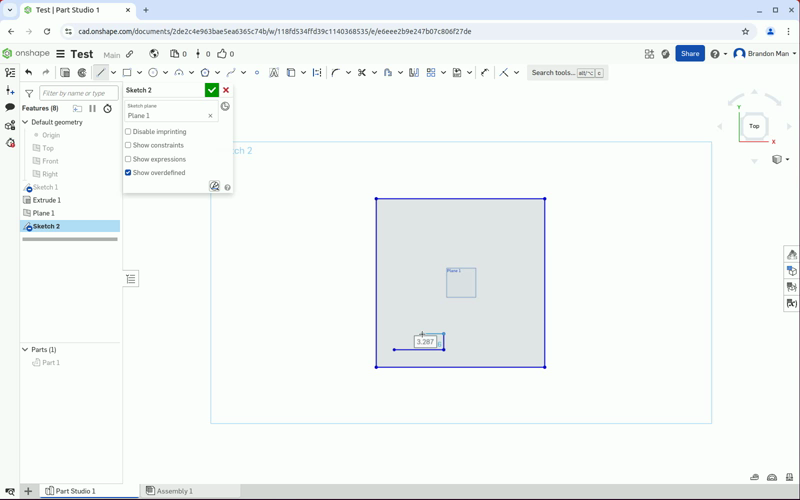
key_up(shift)
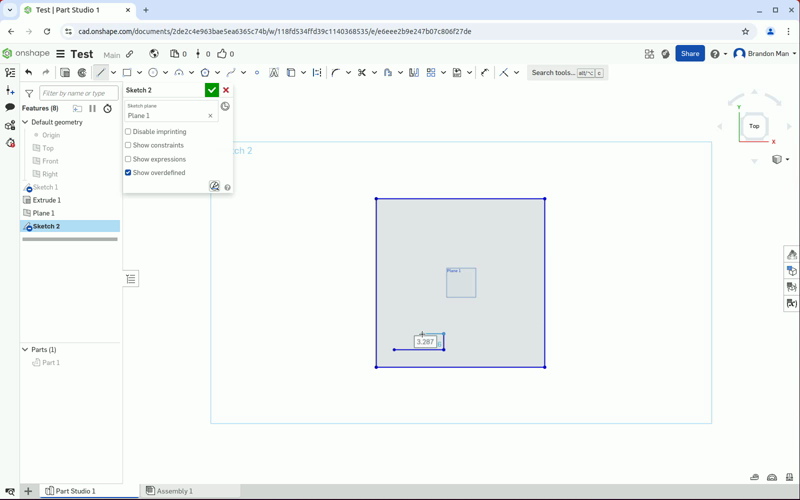
key_down(shift)
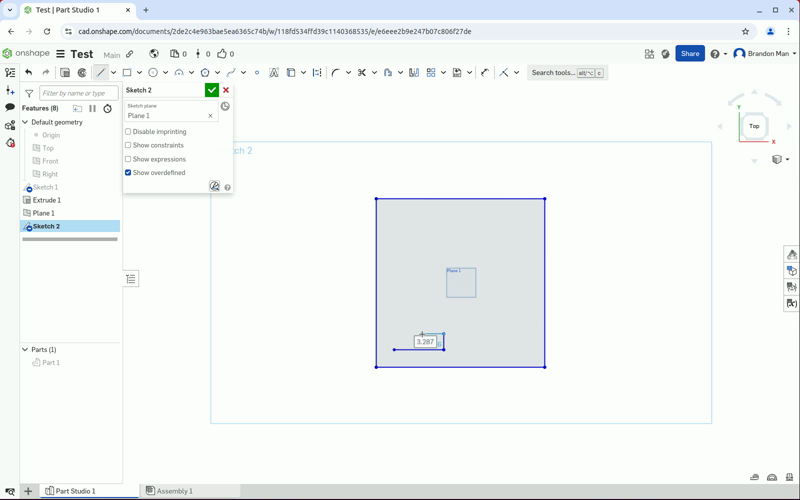
mouse_move(452, 333)
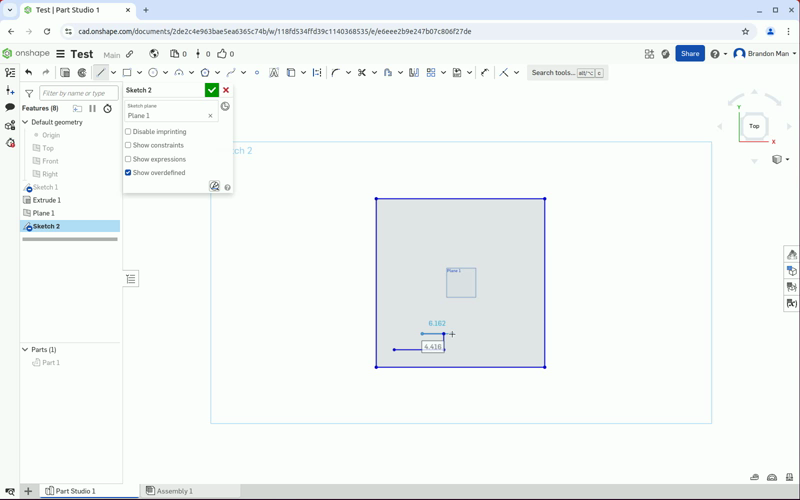
mouse_move(422, 300)
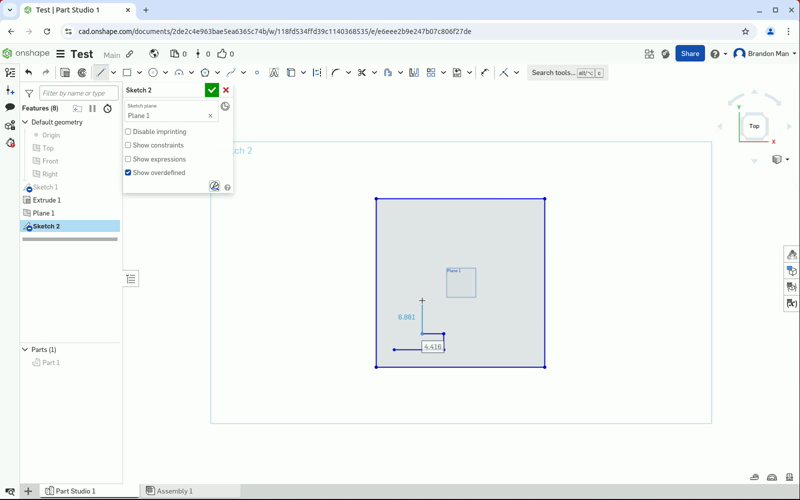
click(422, 300)
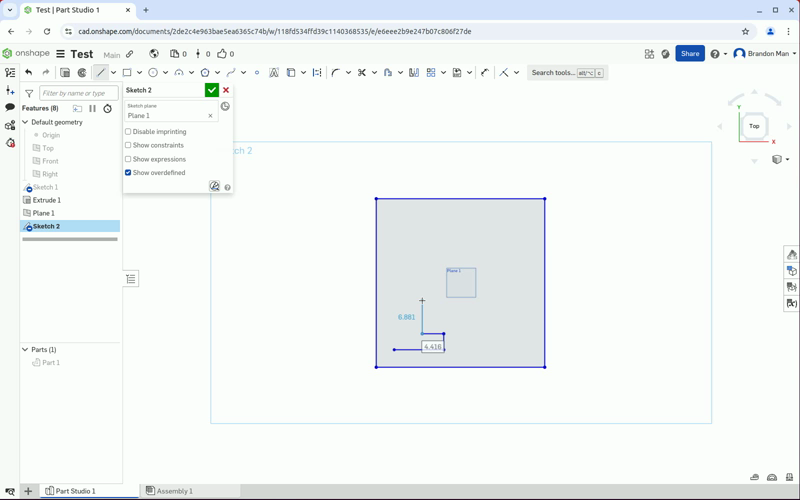
key_up(shift)
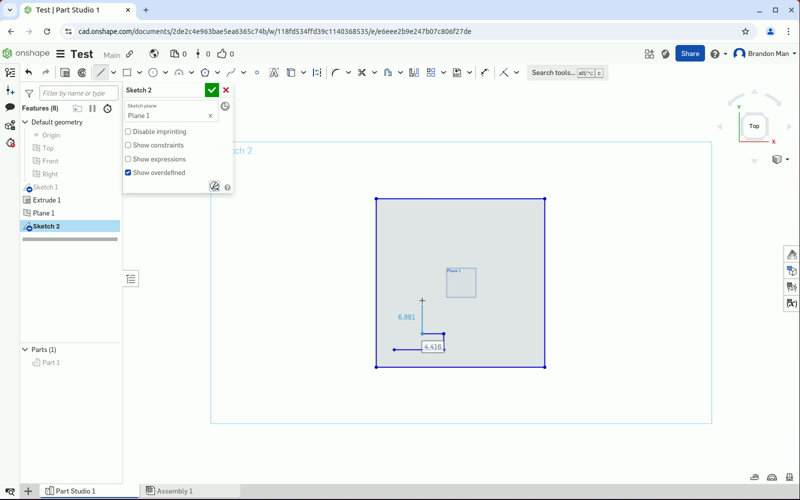
key_down(shift)
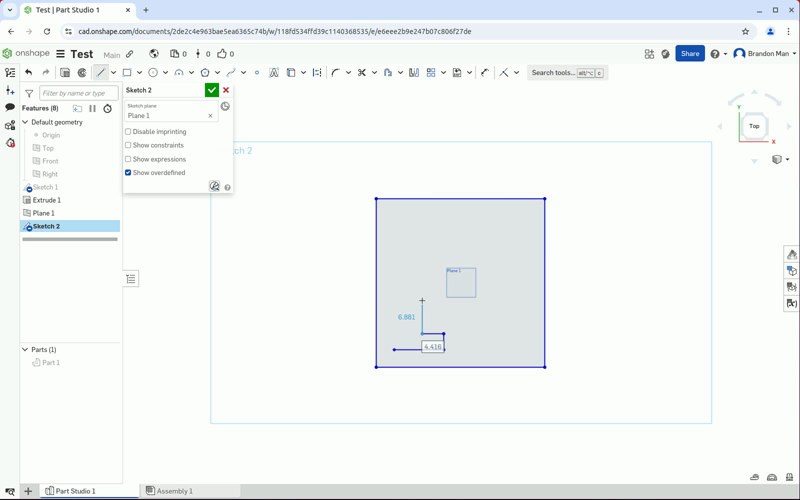
mouse_move(452, 300)
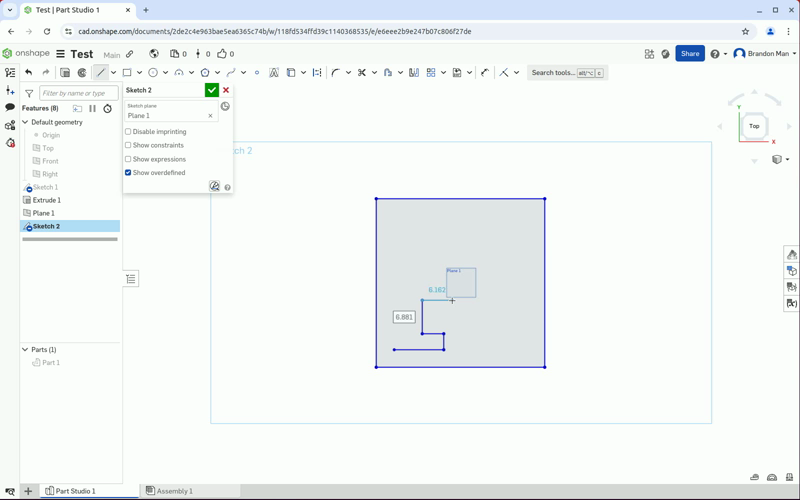
mouse_move(434, 300)
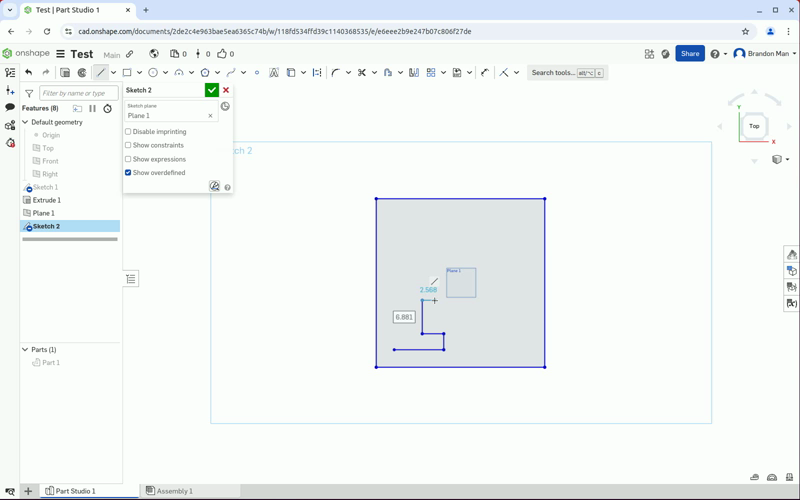
click(434, 300)
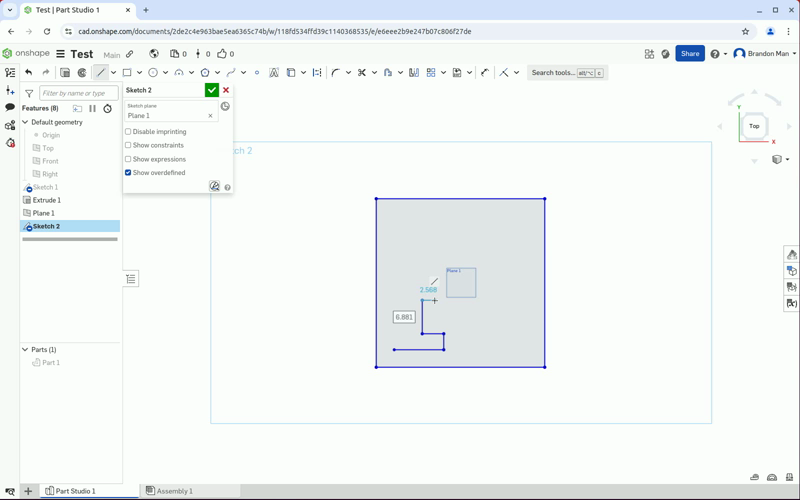
key_up(shift)
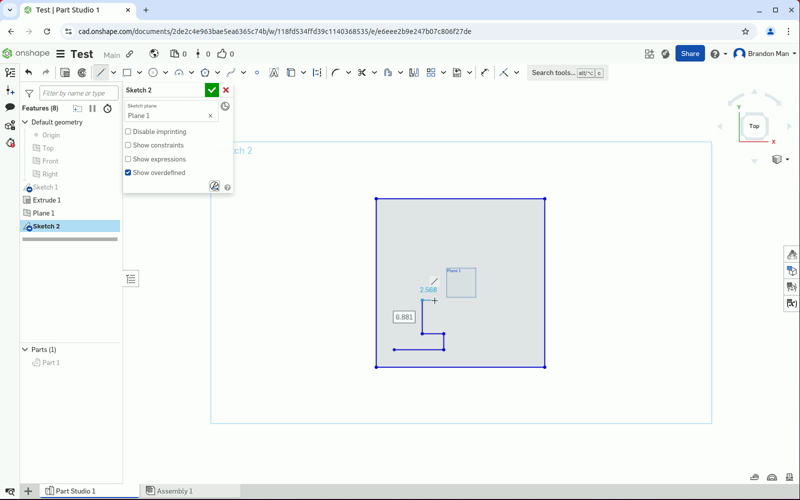
key_down(shift)
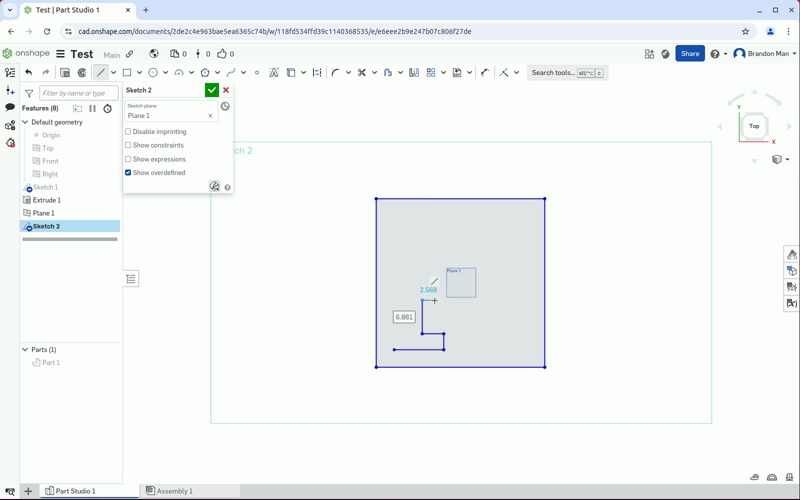
mouse_move(464, 300)
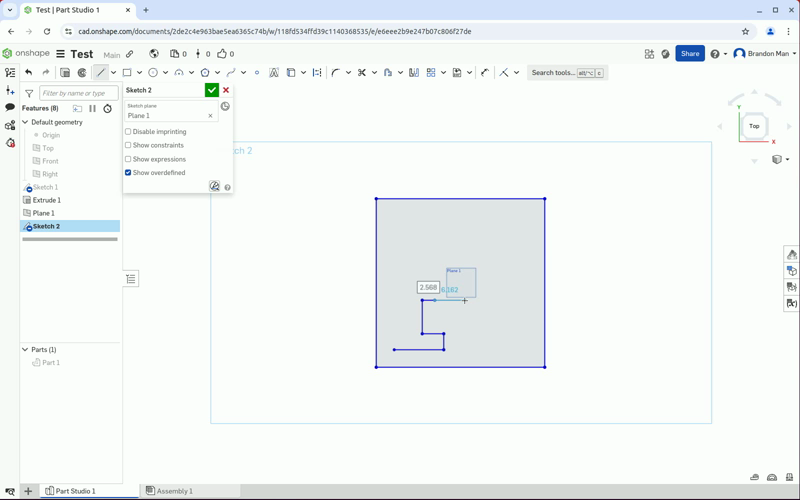
mouse_move(434, 266)
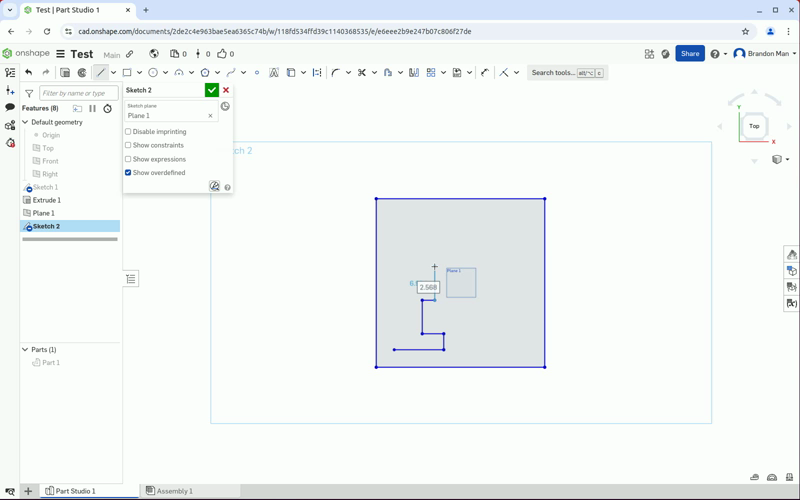
click(434, 266)
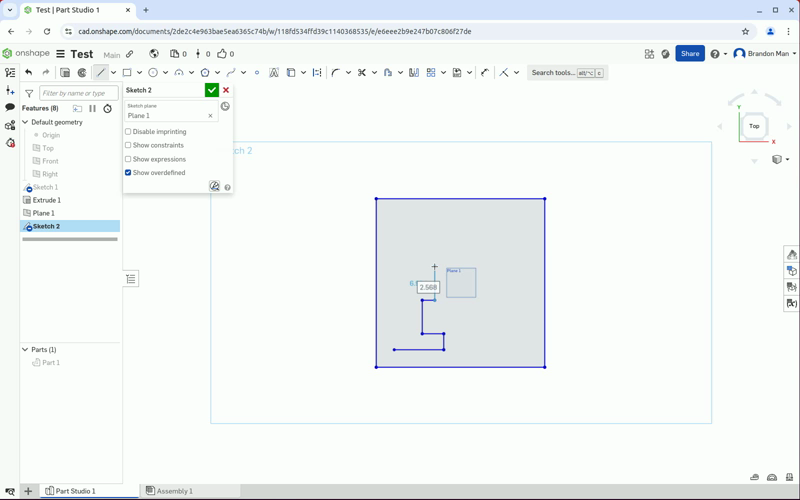
key_up(shift)
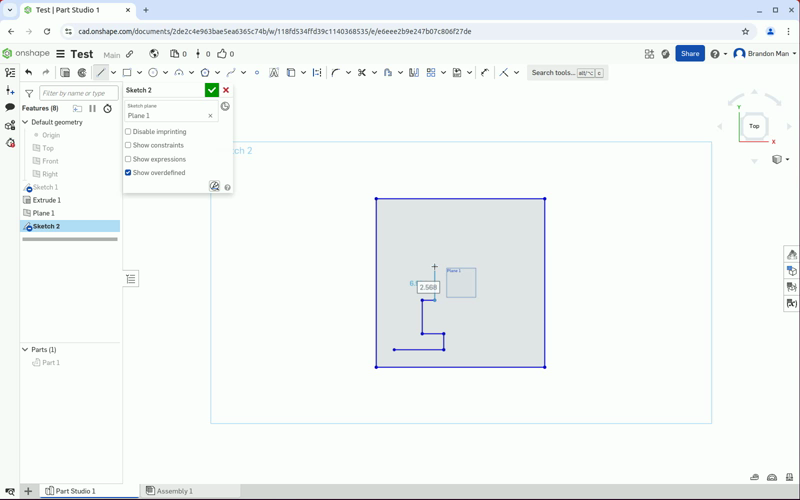
key_down(shift)
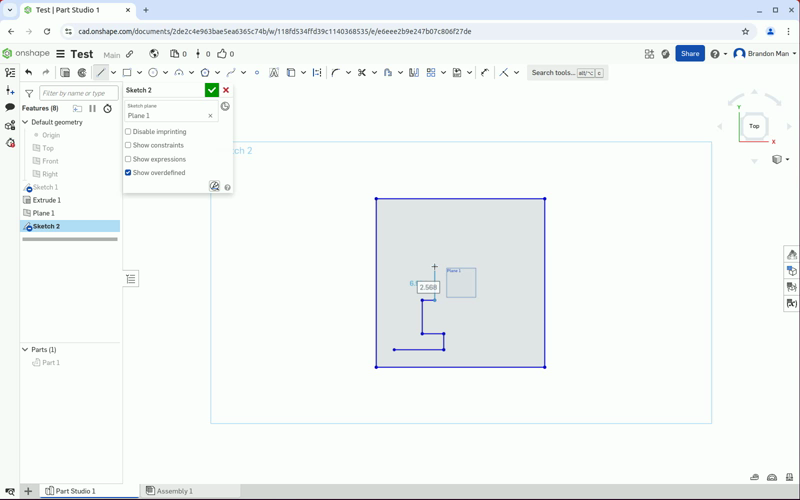
mouse_move(464, 266)
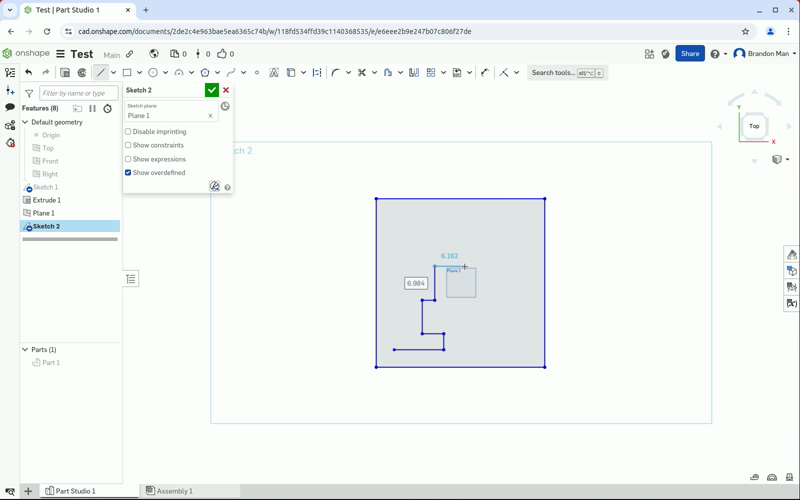
mouse_move(401, 266)
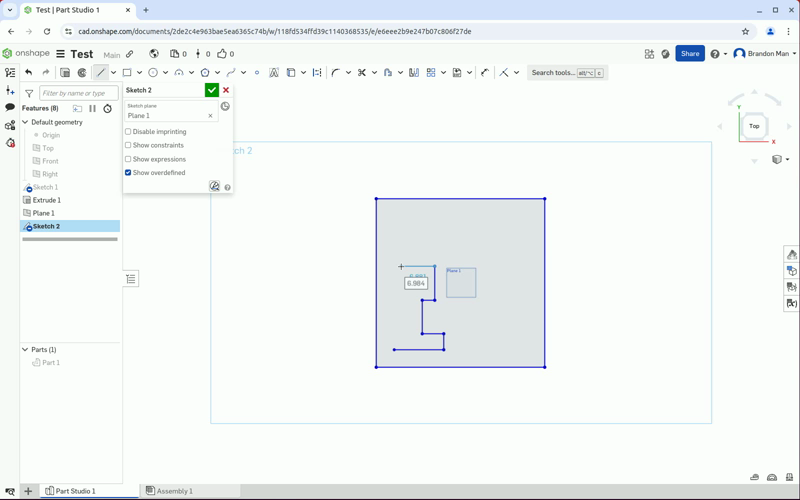
click(401, 266)
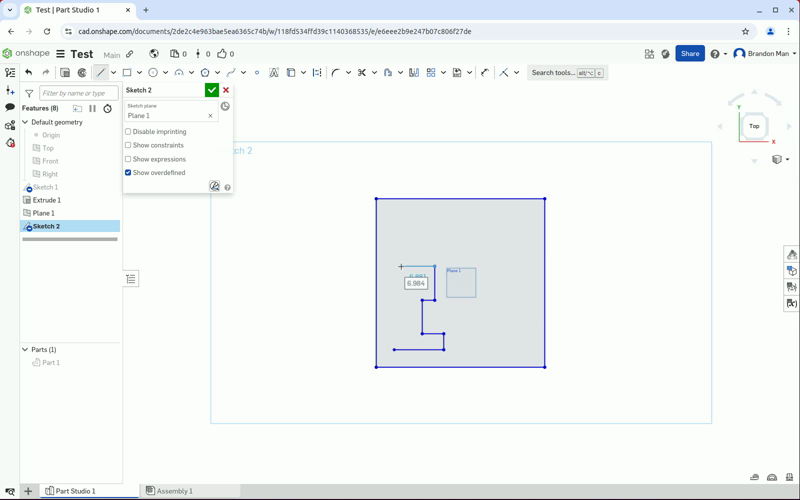
key_up(shift)
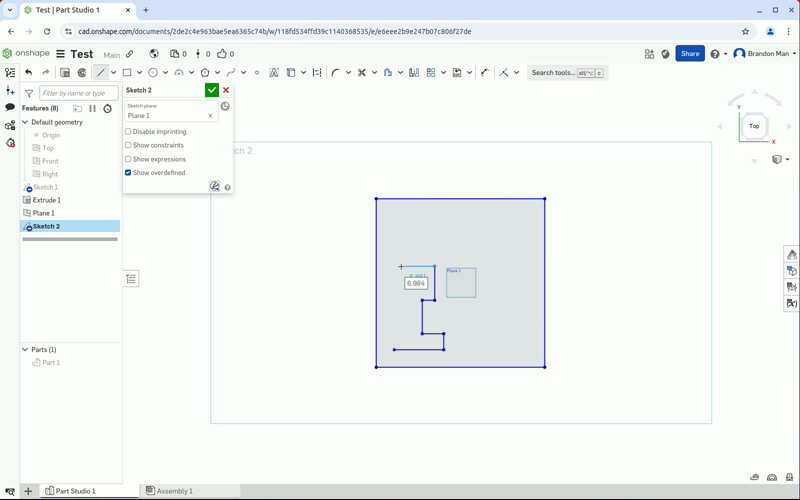
key_down(shift)
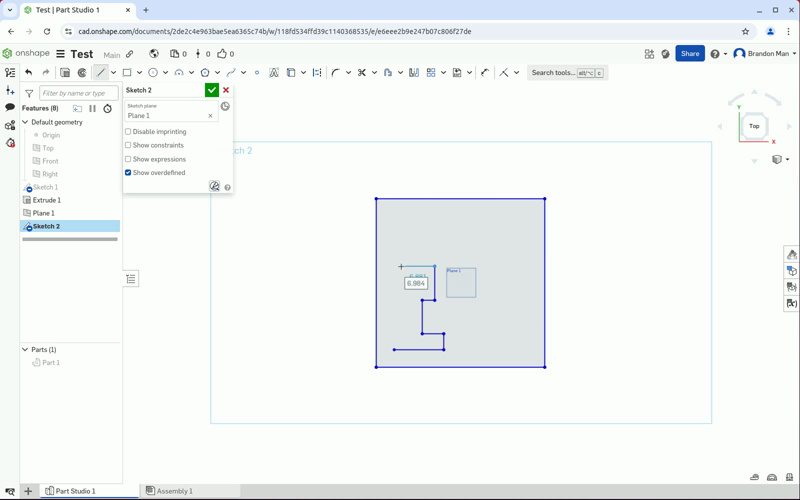
mouse_move(431, 266)
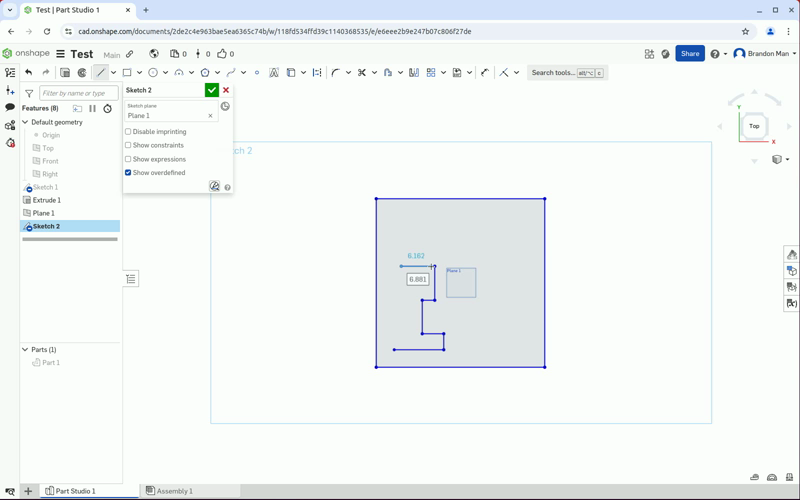
mouse_move(401, 300)
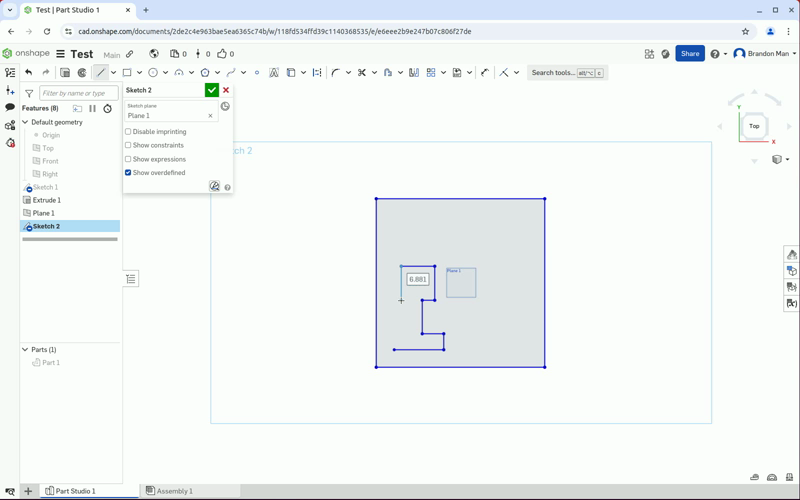
click(401, 300)
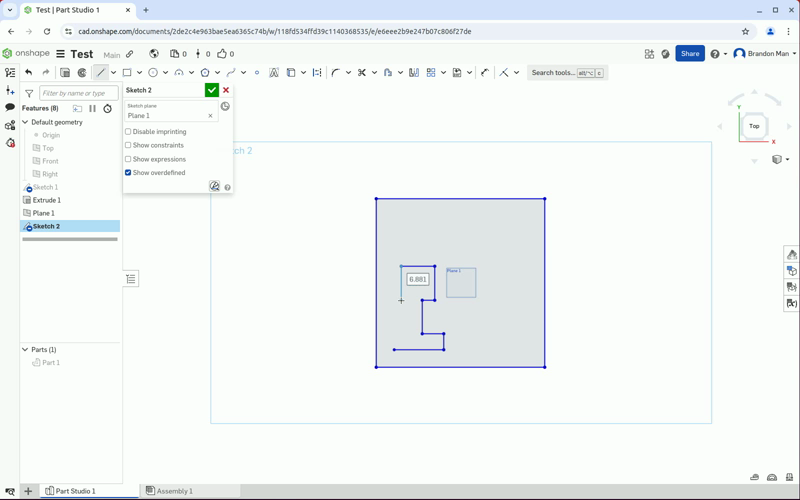
key_up(shift)
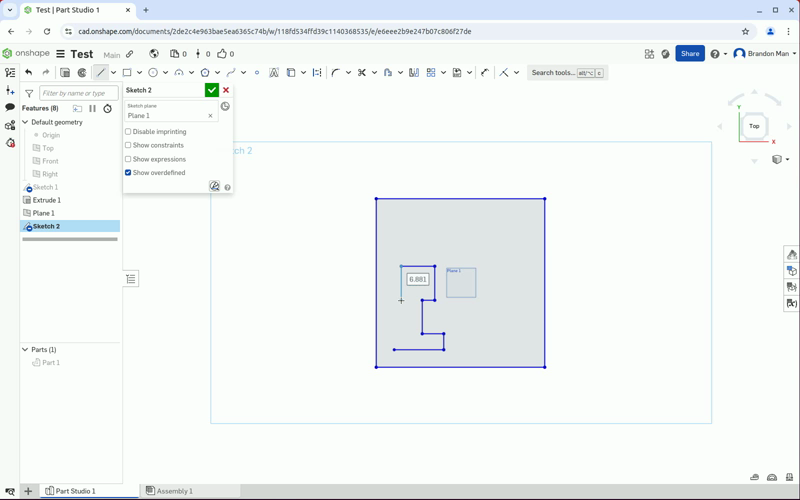
key_down(shift)
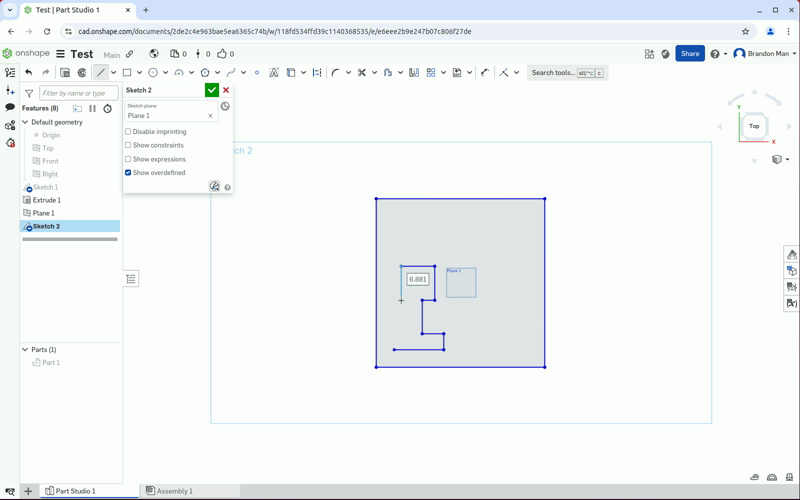
mouse_move(431, 300)
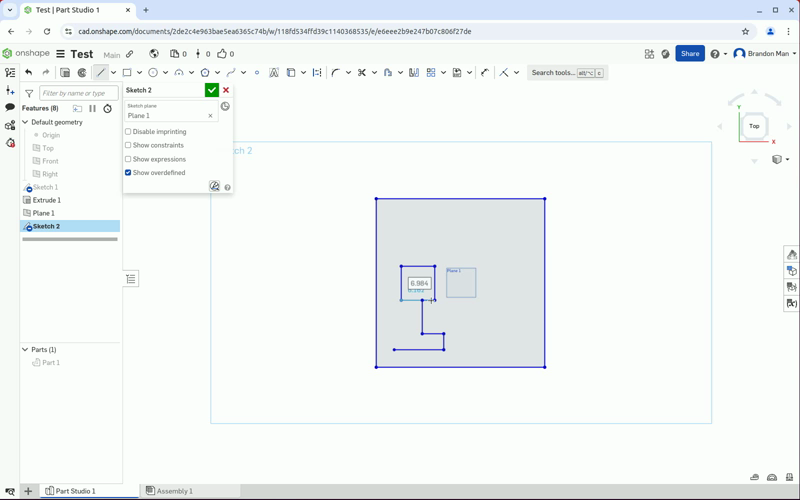
mouse_move(413, 300)
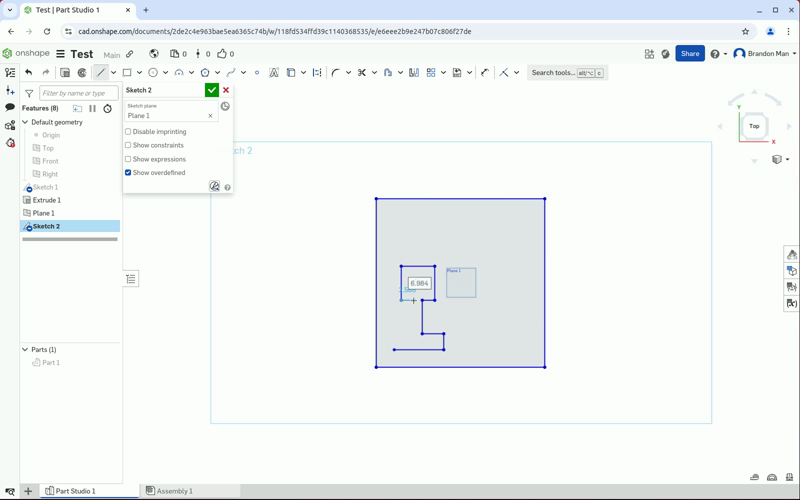
click(413, 300)
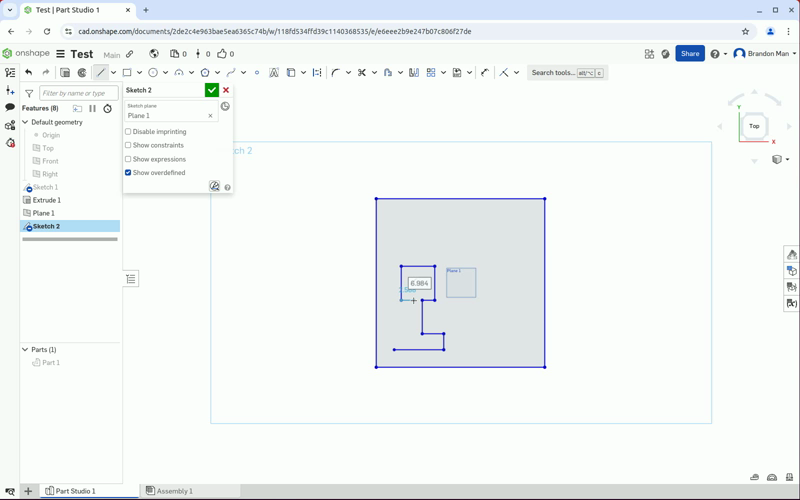
key_up(shift)
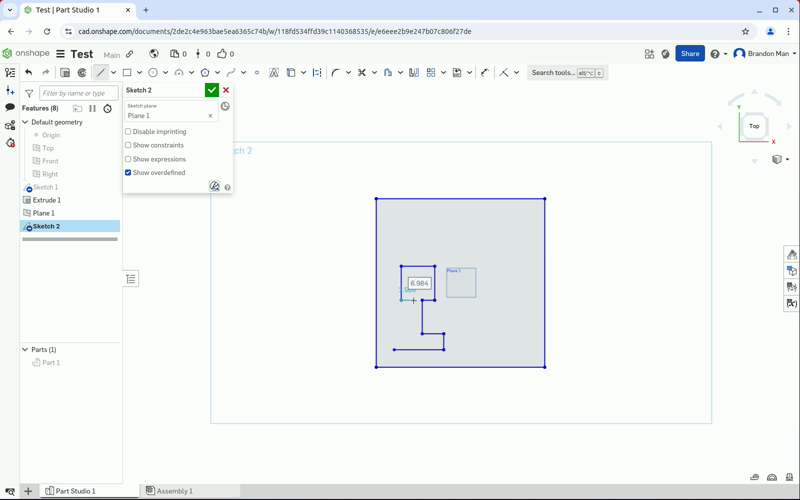
key_down(shift)
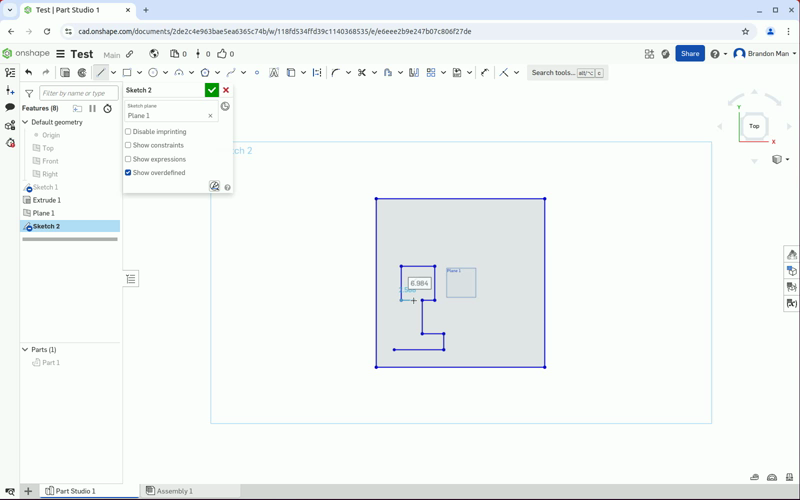
mouse_move(443, 300)
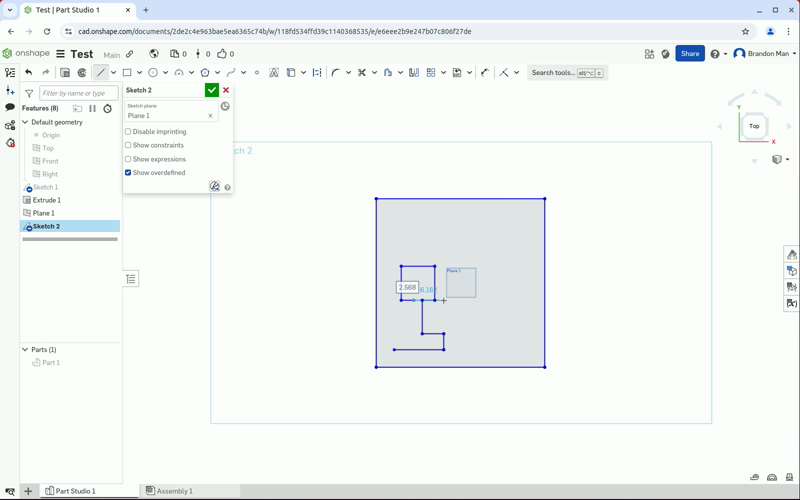
mouse_move(413, 333)
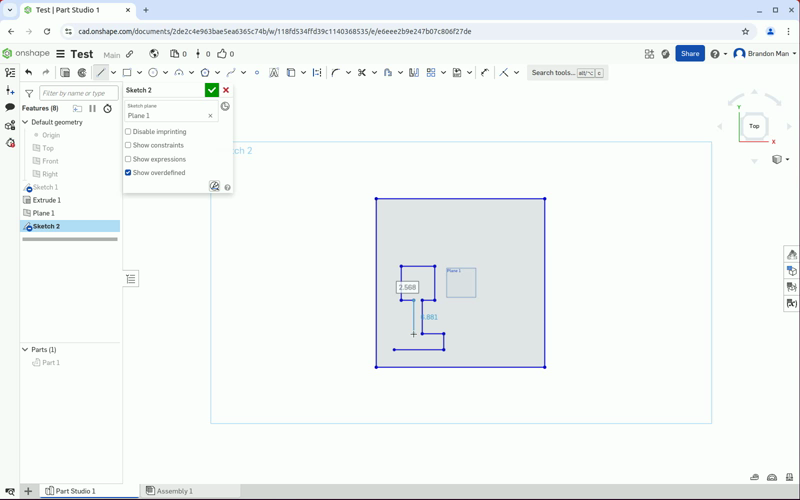
click(413, 333)
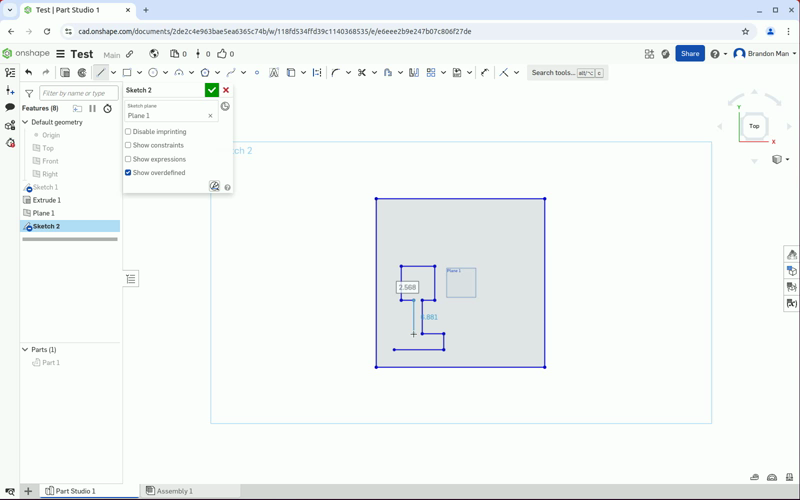
key_up(shift)
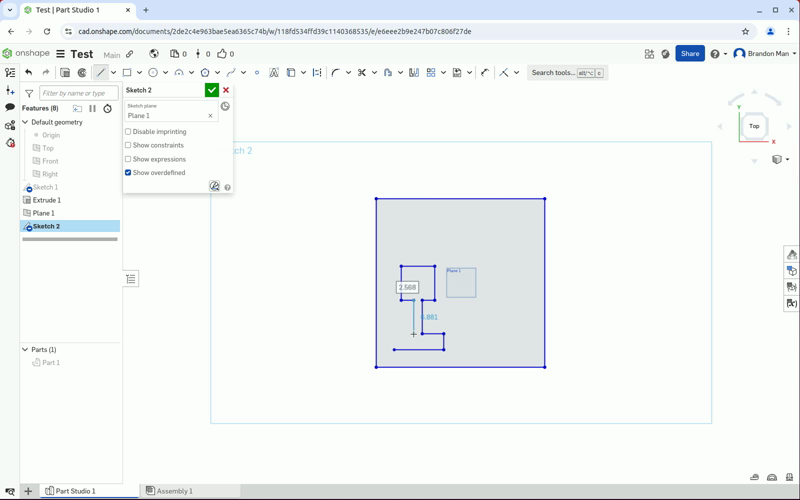
key_down(shift)
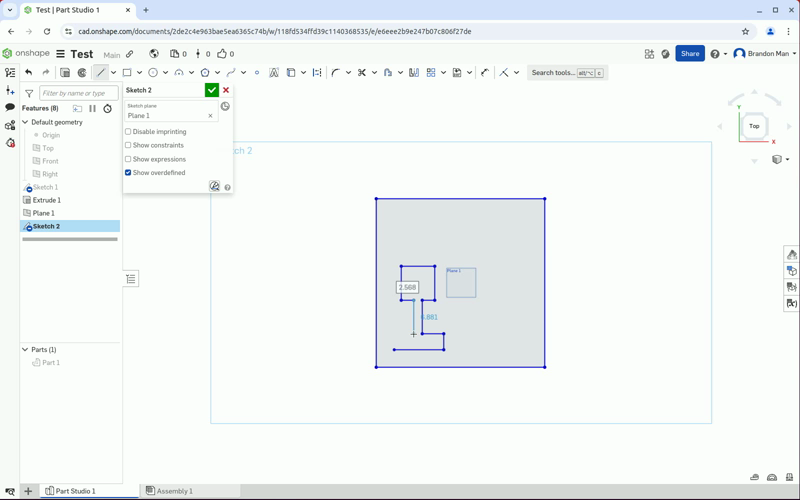
mouse_move(443, 333)
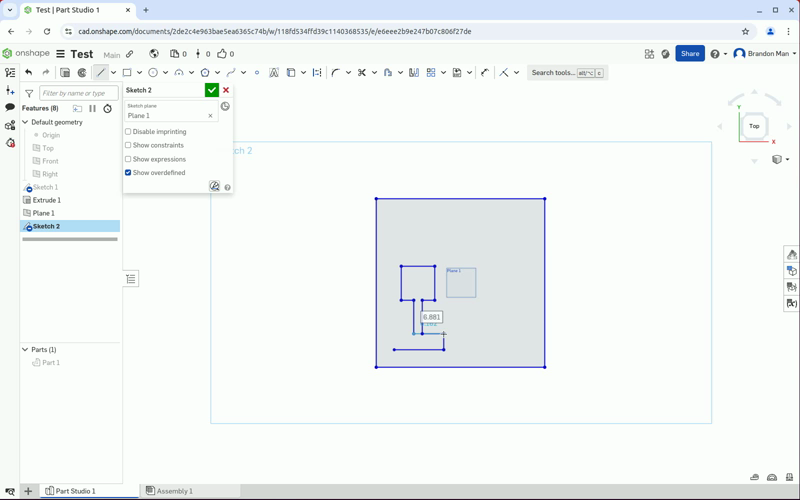
mouse_move(394, 333)
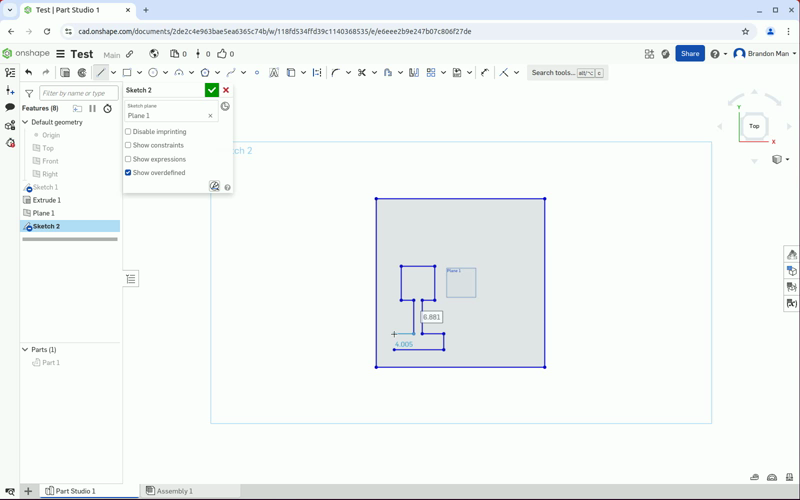
click(394, 333)
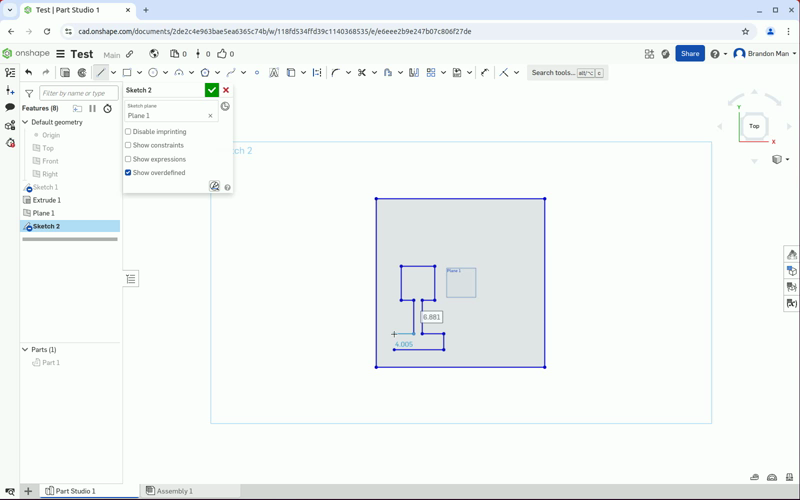
key_up(shift)
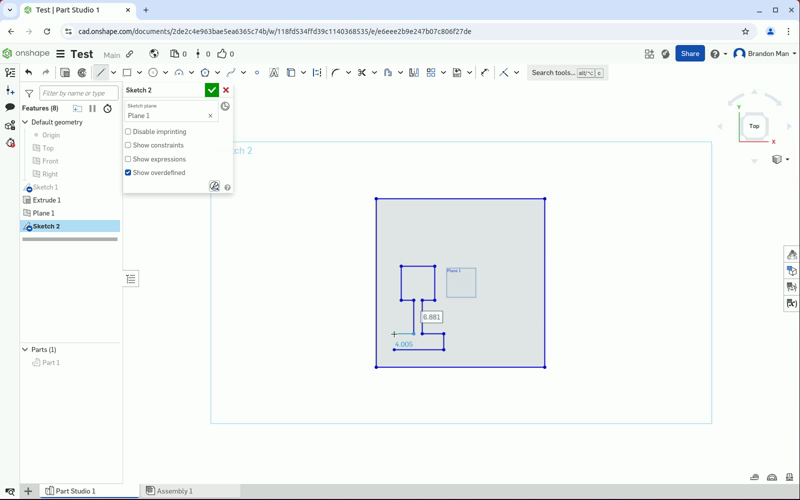
mouse_move(424, 333)
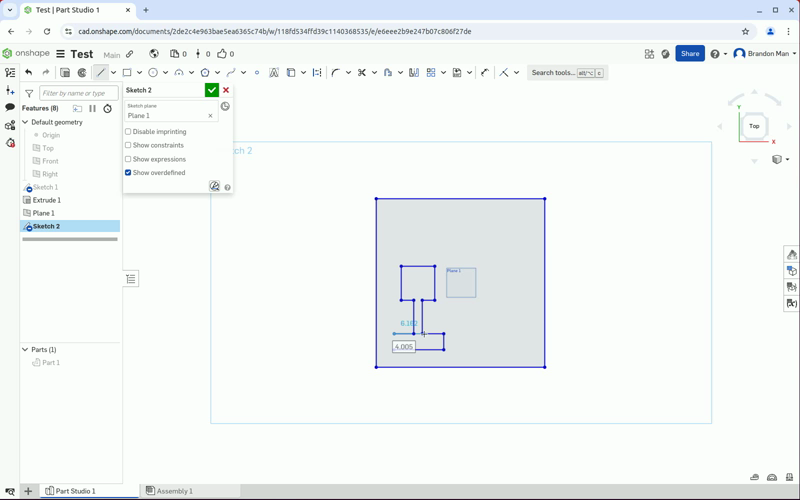
key_down(shift)
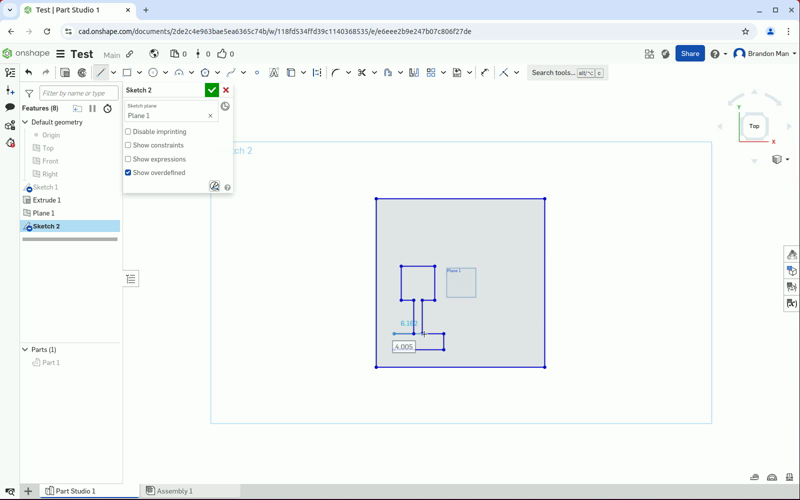
mouse_move(394, 349)
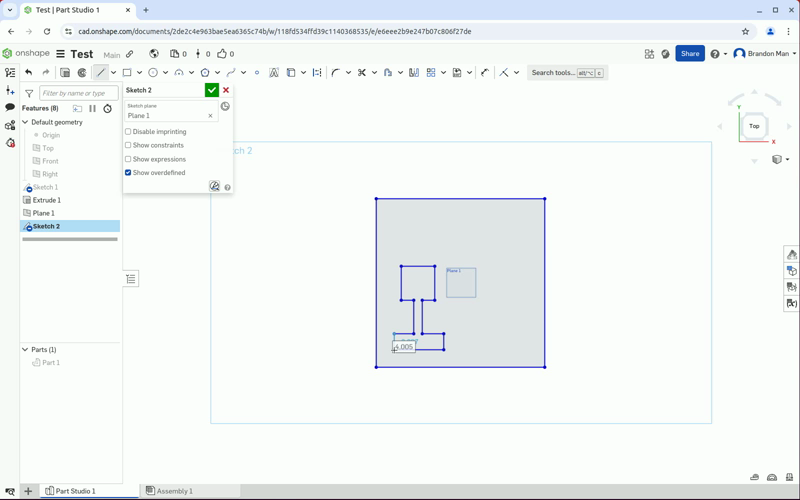
key_up(shift)
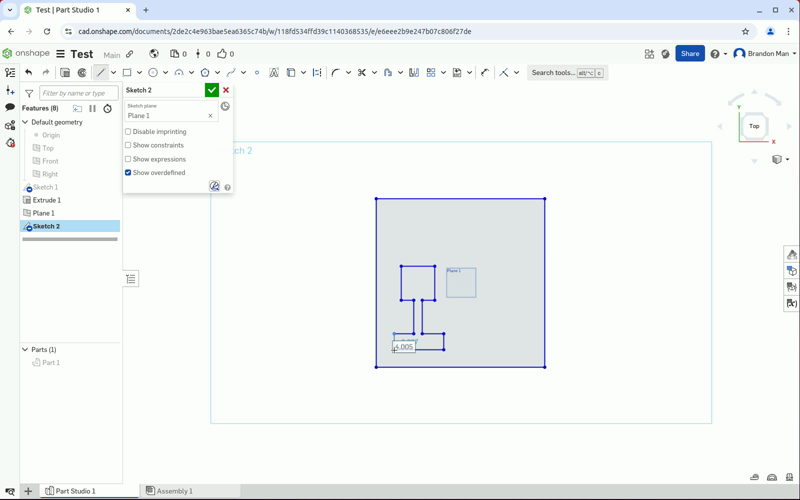
click(394, 349)
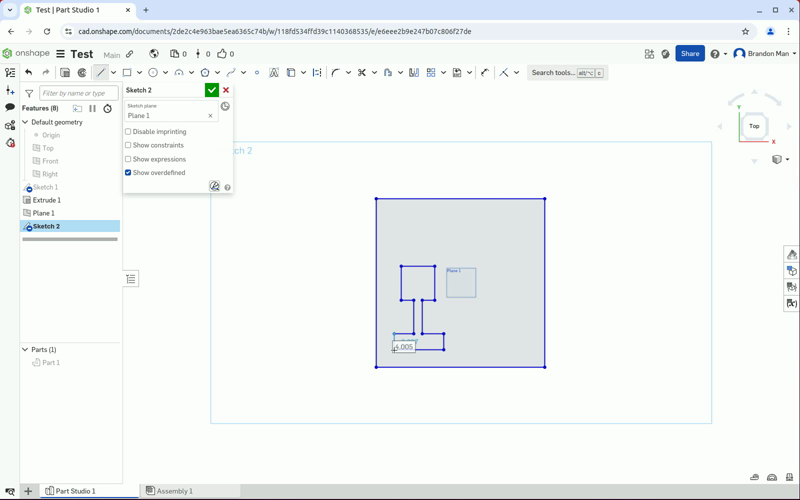
key(esc)
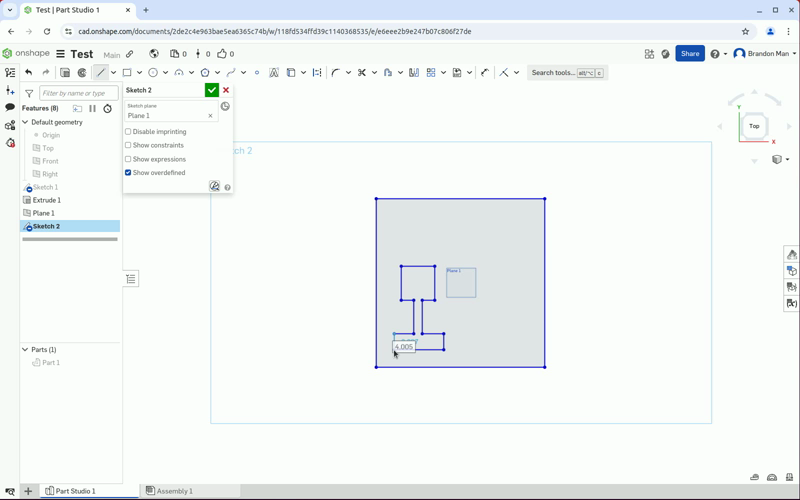
key(l)
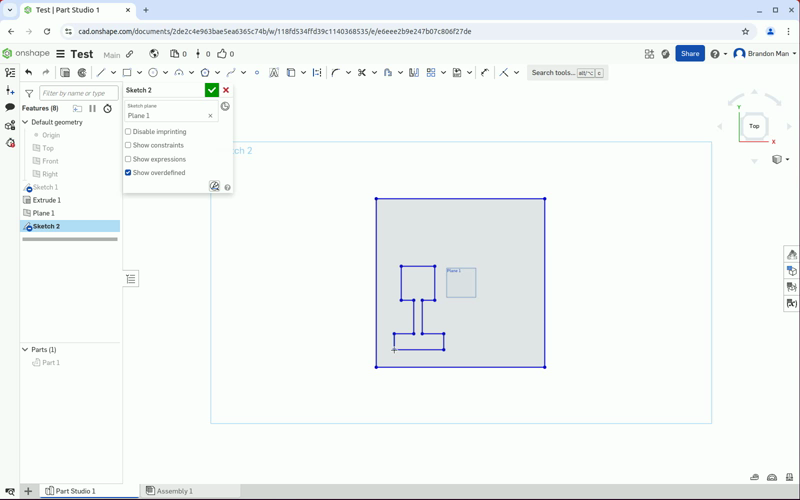
key_down(shift)
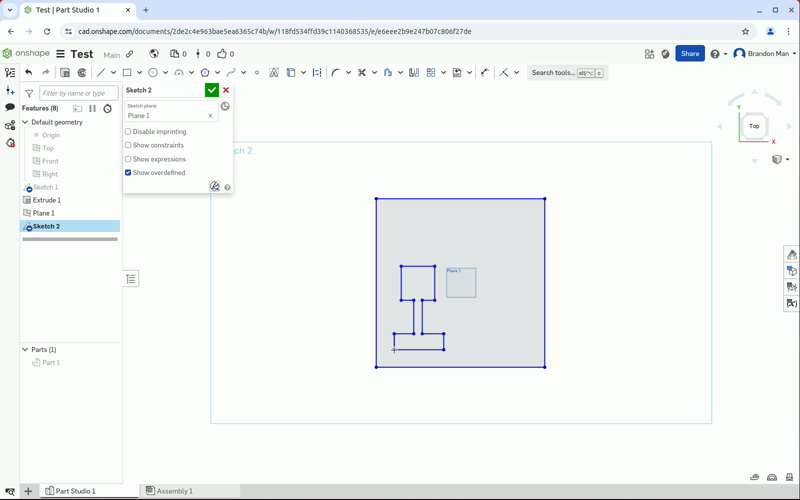
mouse_move(477, 232)
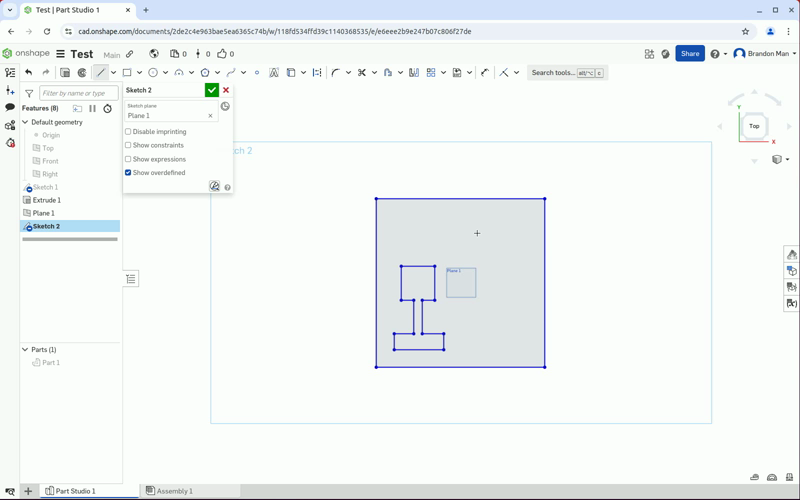
click(477, 232)
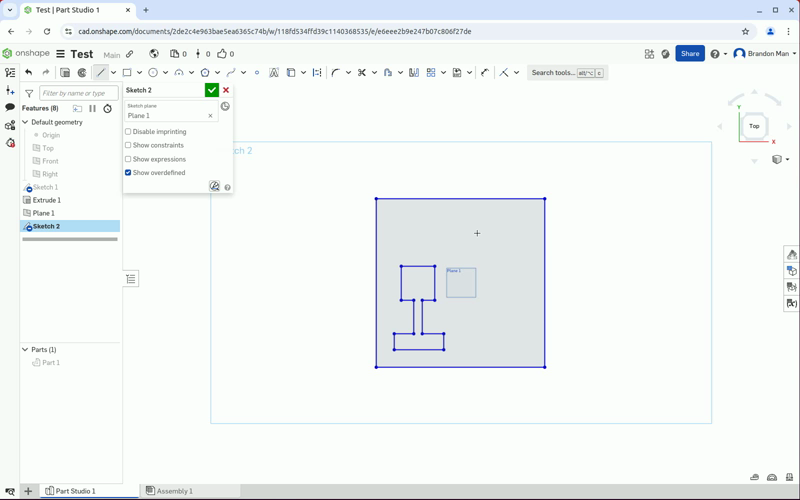
key_up(shift)
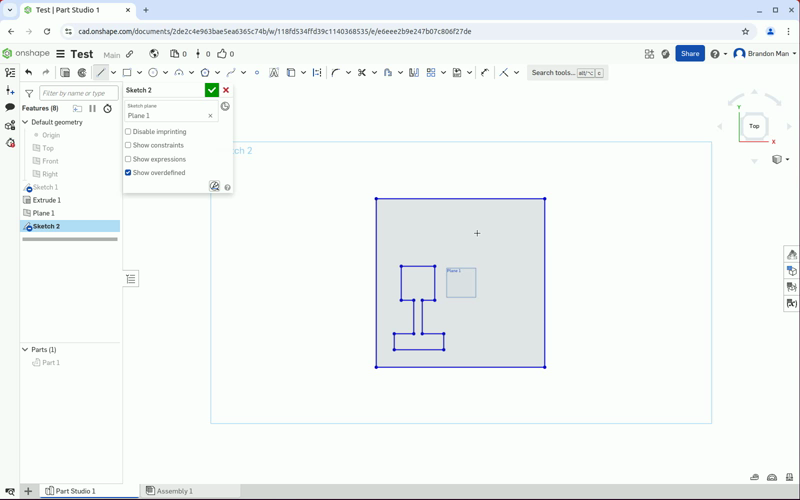
key_down(shift)
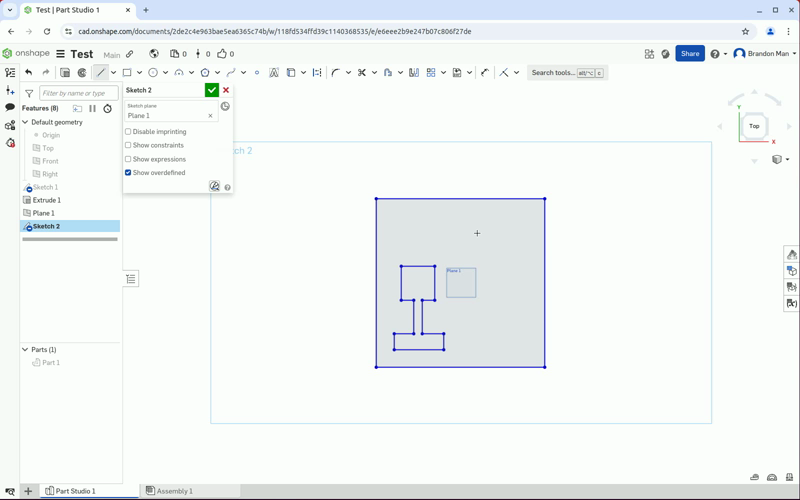
mouse_move(507, 232)
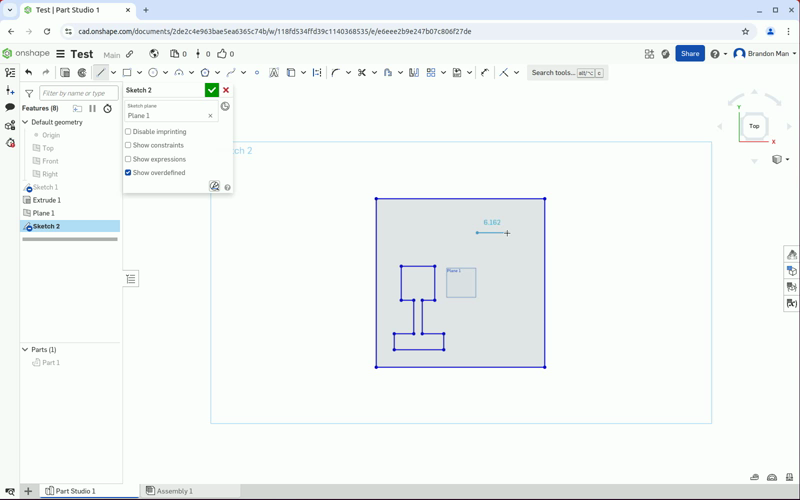
mouse_move(498, 232)
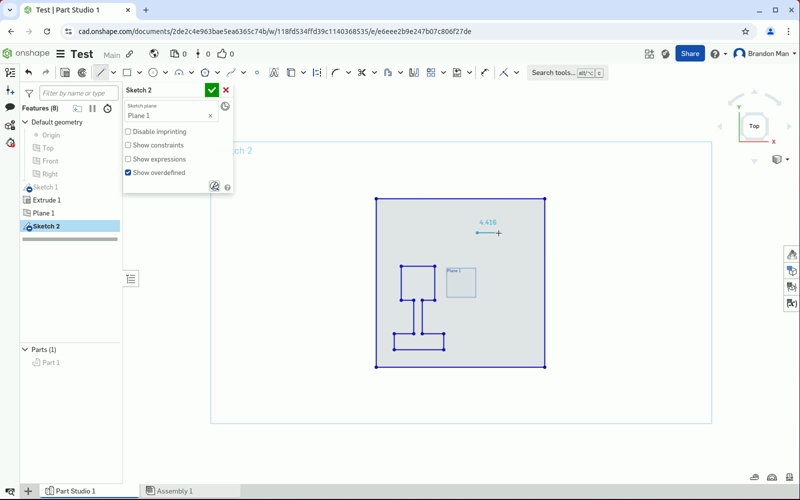
click(498, 232)
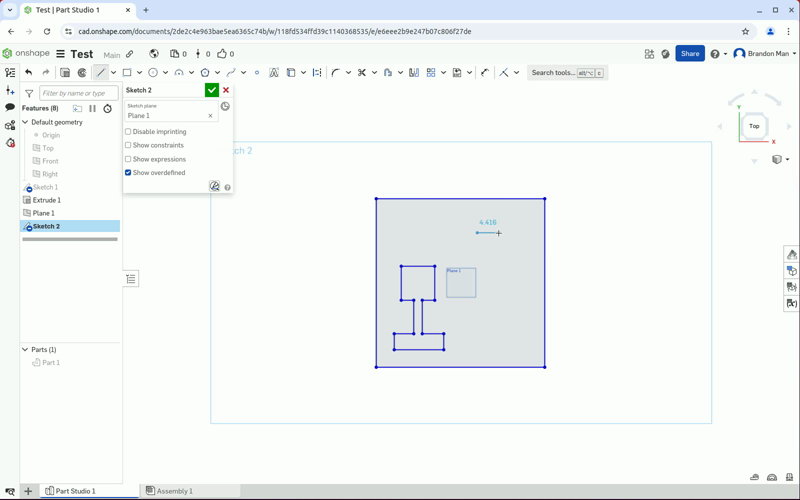
key_up(shift)
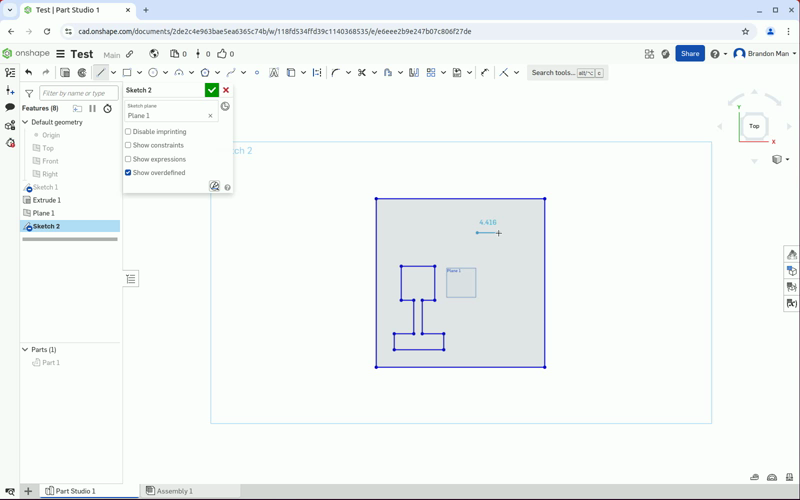
key_down(shift)
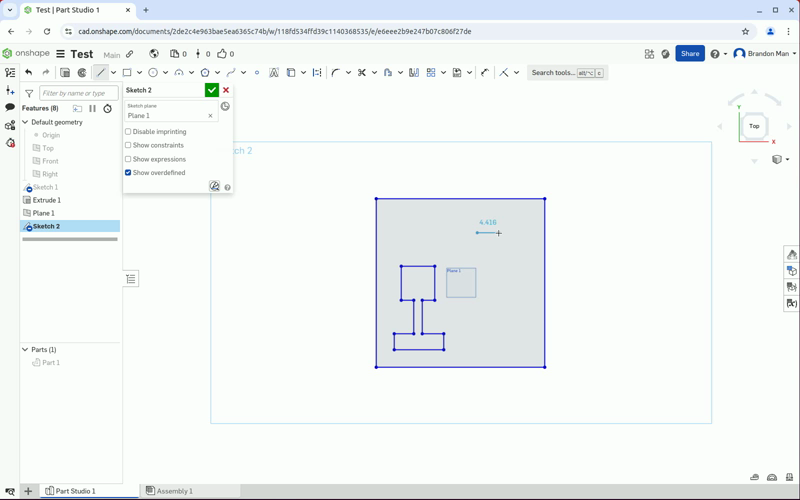
mouse_move(528, 232)
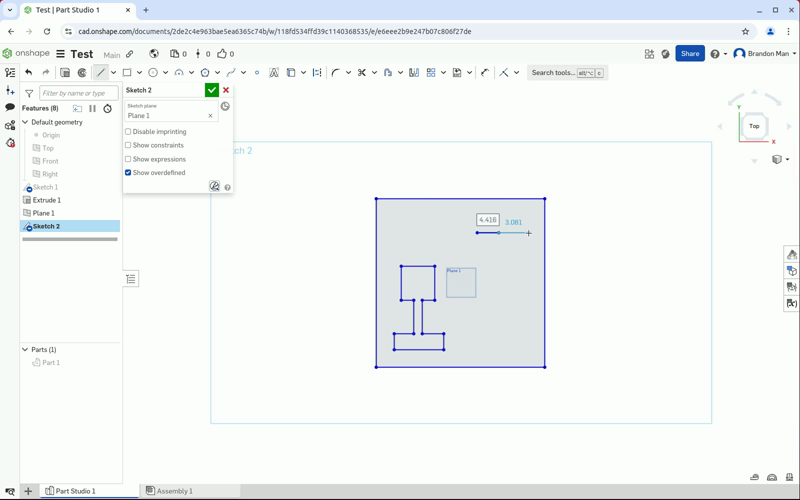
mouse_move(498, 266)
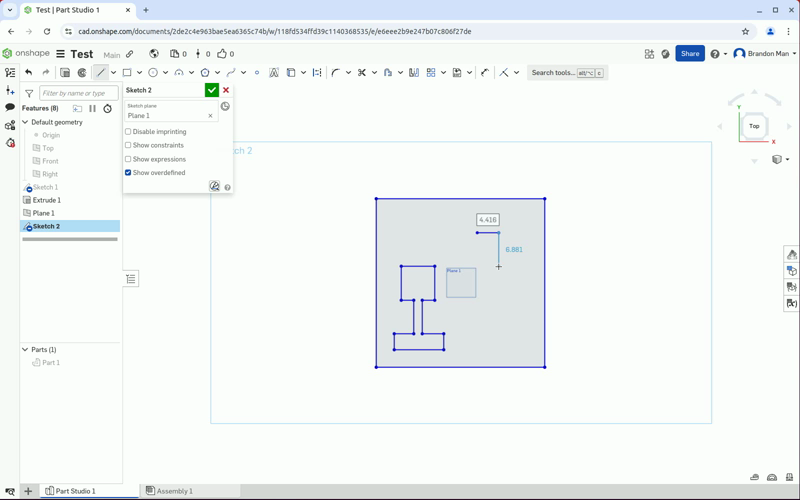
click(498, 266)
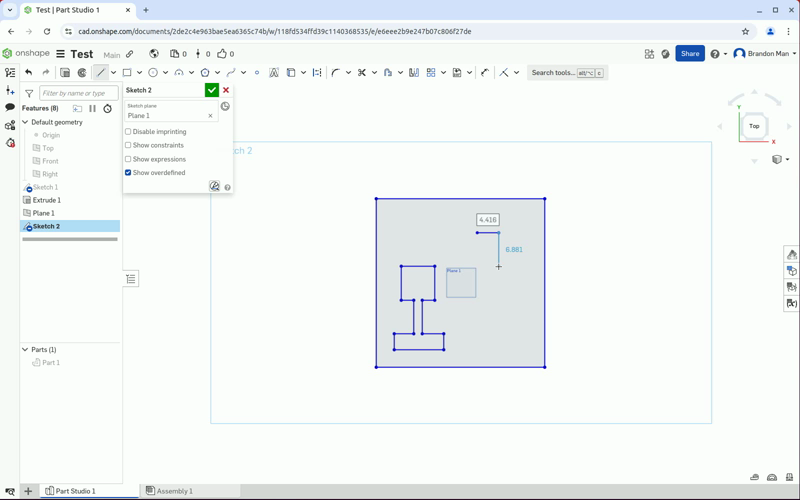
key_up(shift)
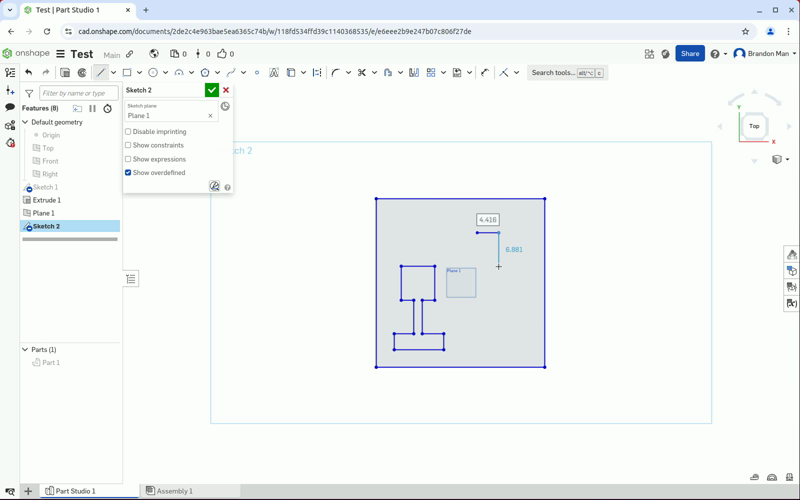
key_down(shift)
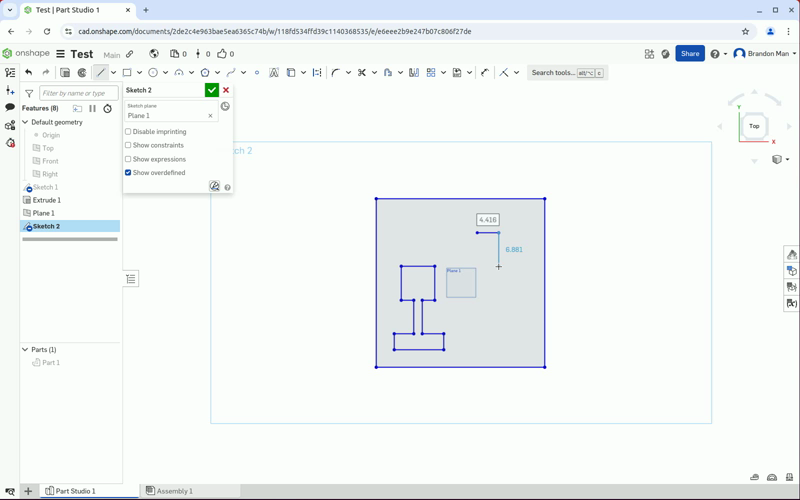
mouse_move(528, 266)
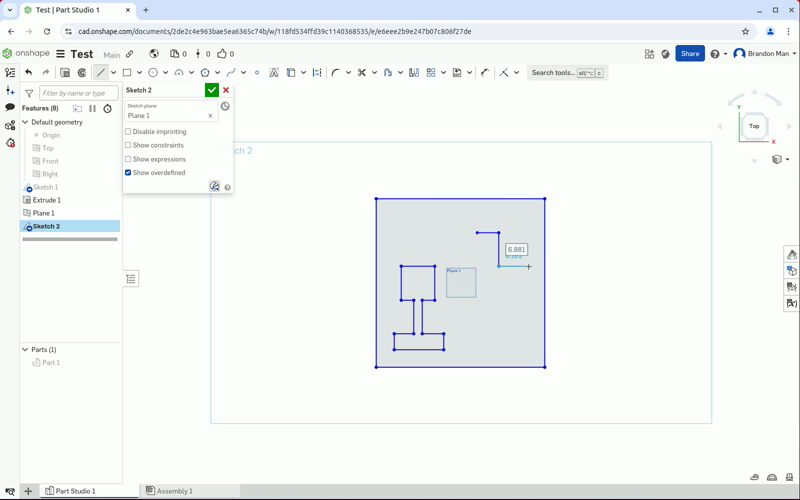
mouse_move(486, 266)
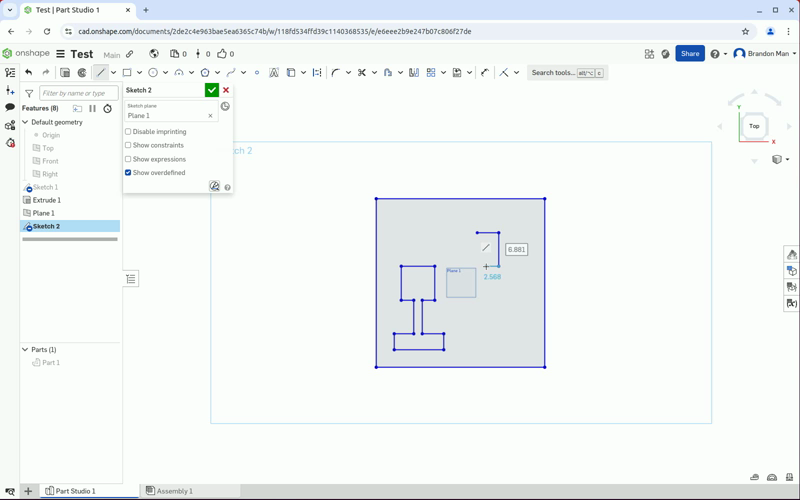
click(486, 266)
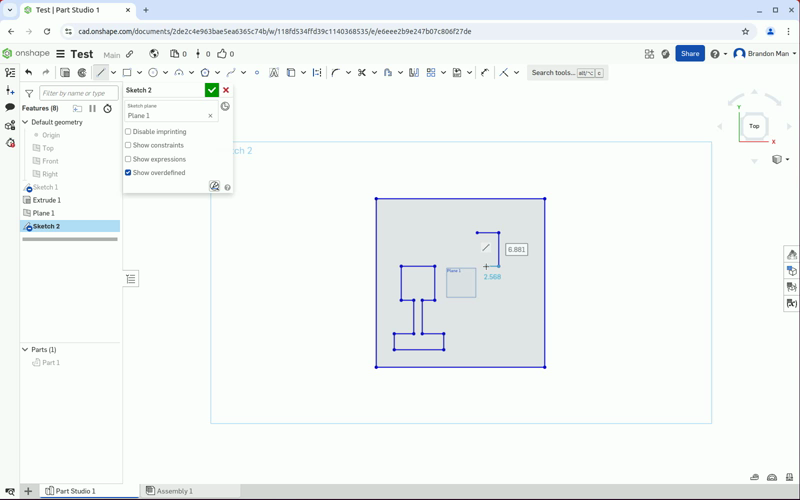
key_up(shift)
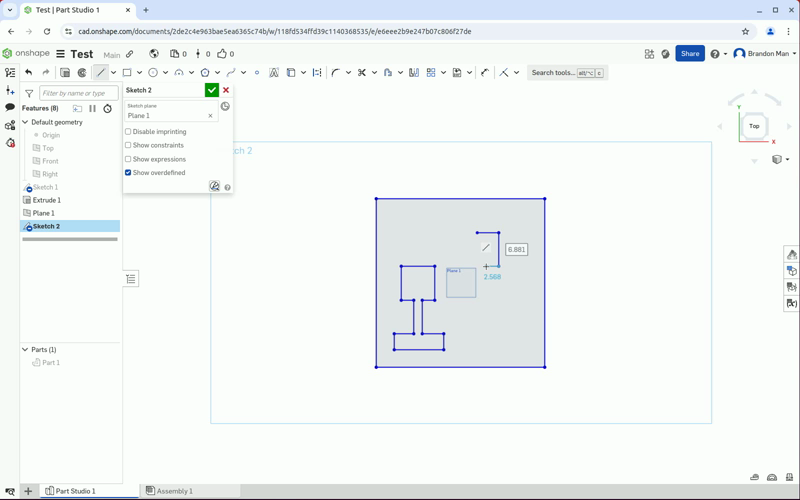
key_down(shift)
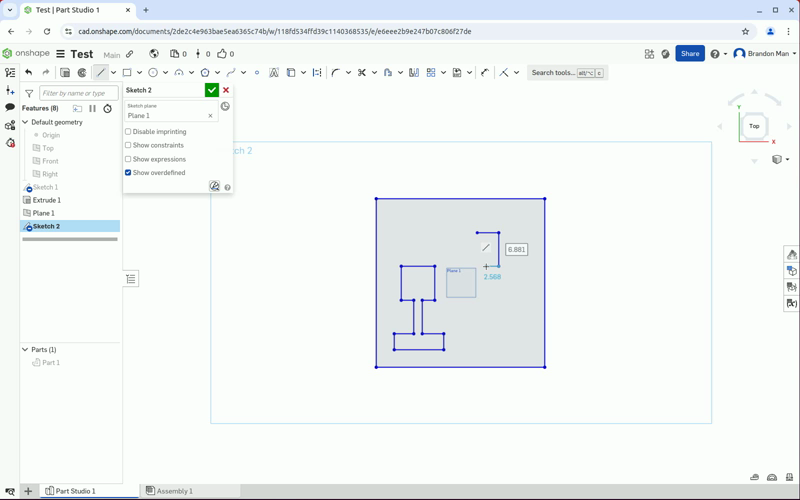
mouse_move(516, 266)
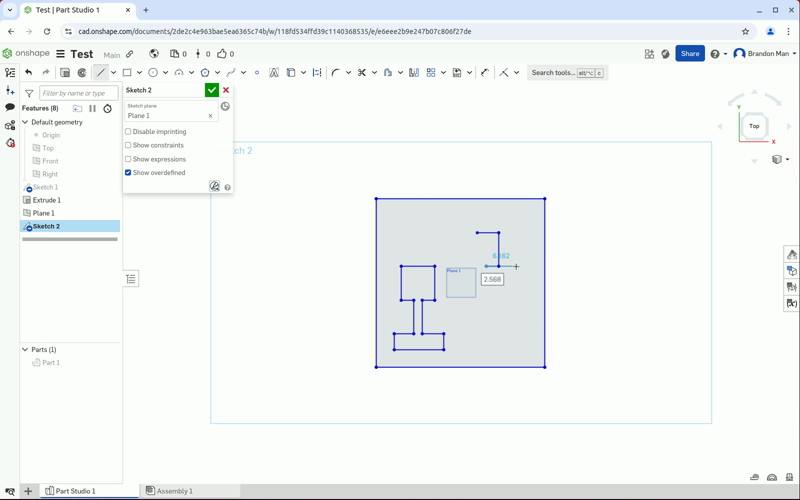
mouse_move(486, 300)
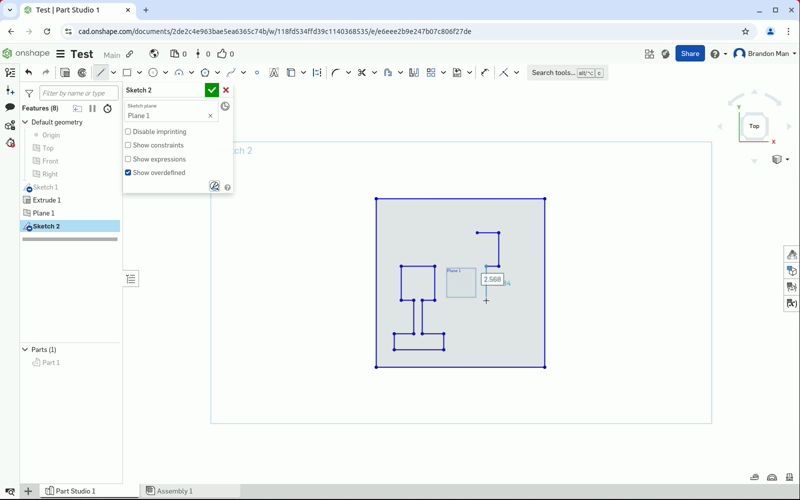
click(486, 300)
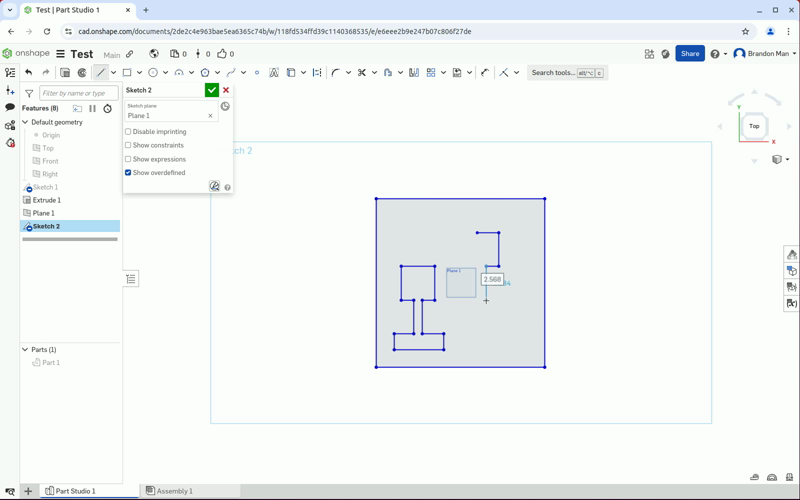
key_up(shift)
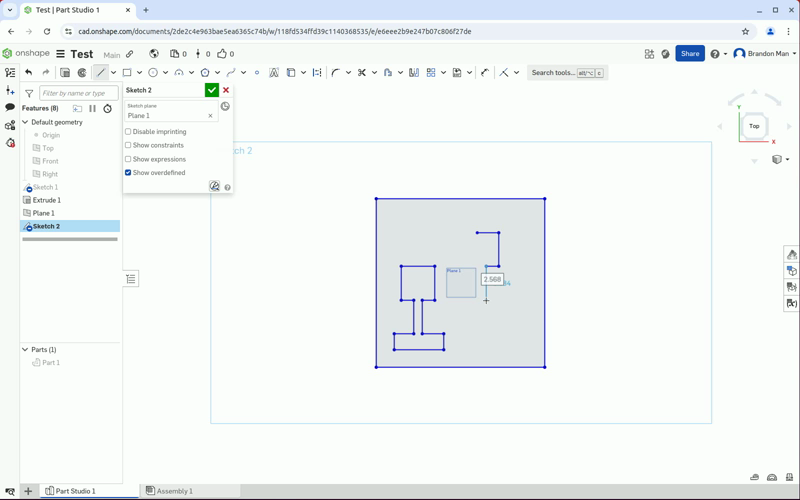
key_down(shift)
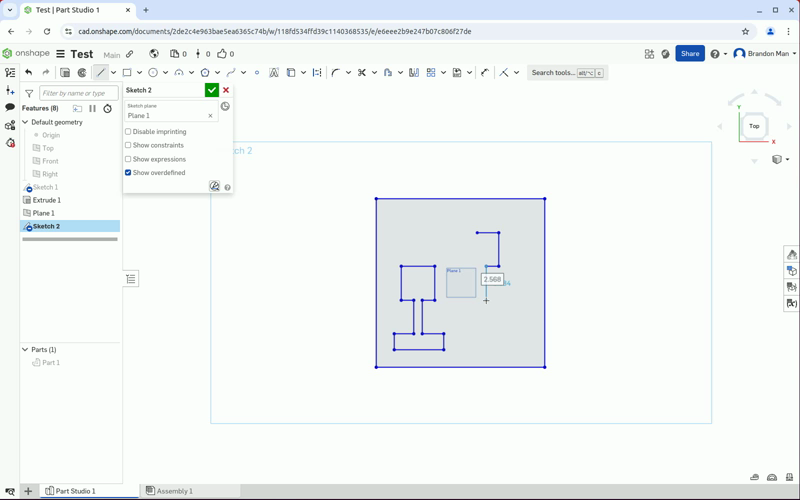
mouse_move(516, 300)
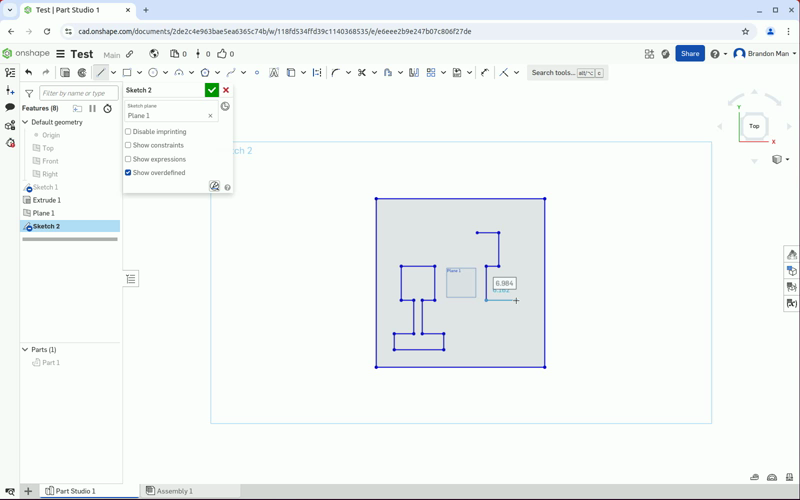
mouse_move(498, 300)
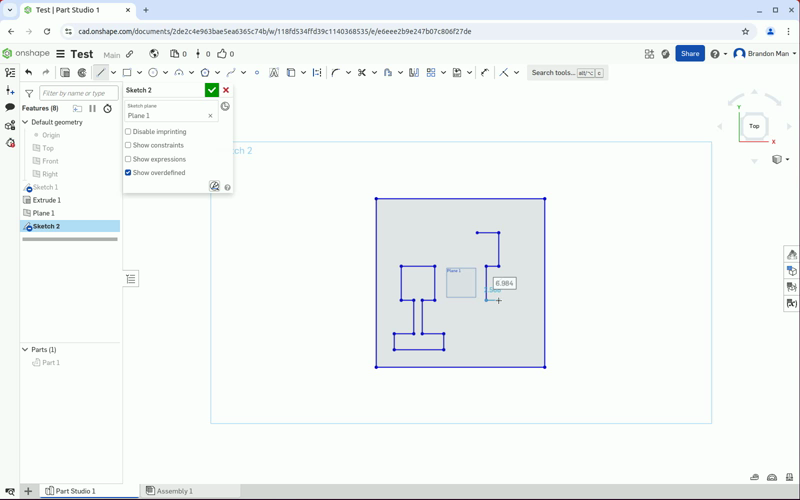
click(498, 300)
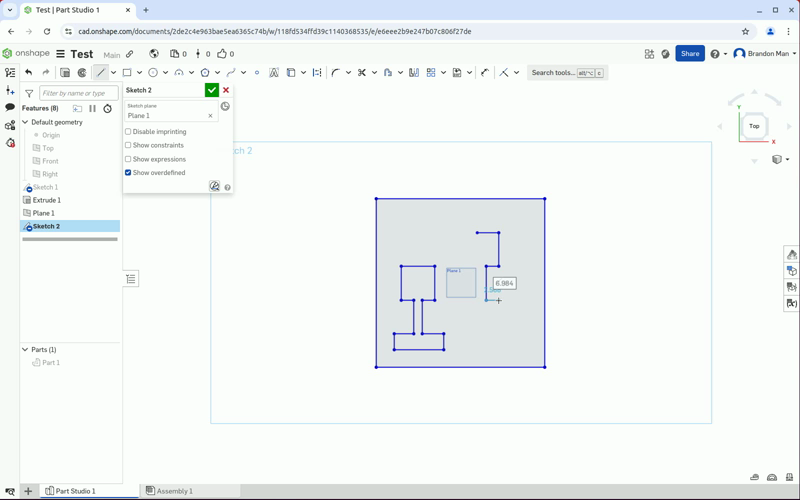
key_up(shift)
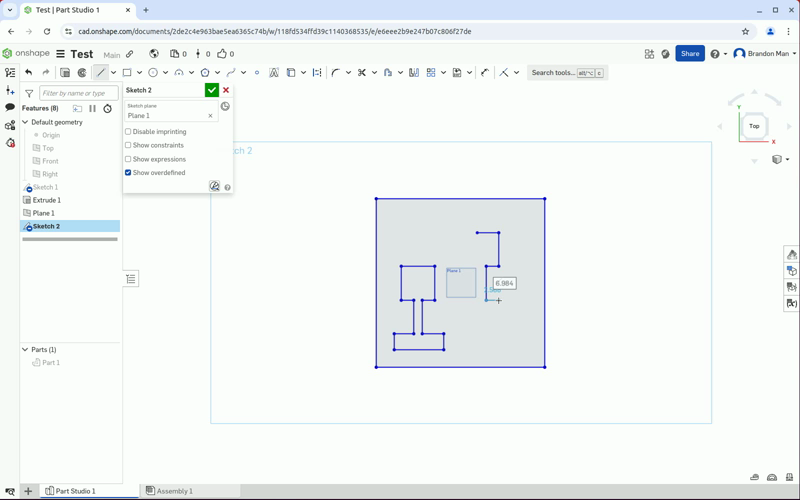
key_down(shift)
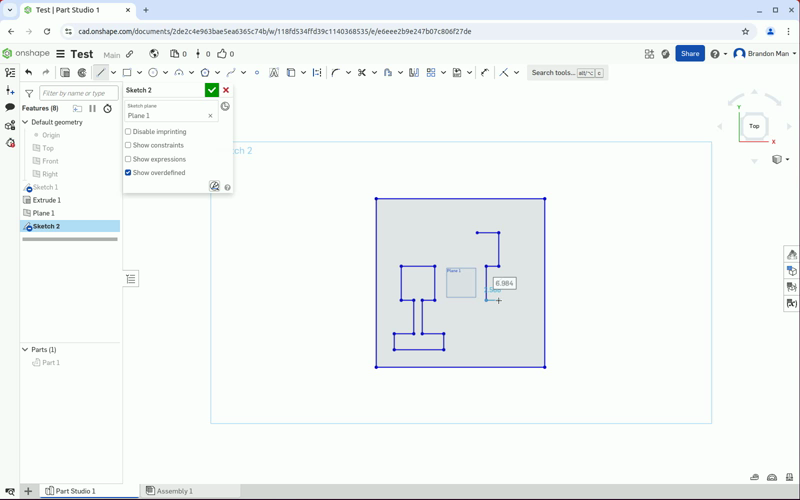
mouse_move(528, 300)
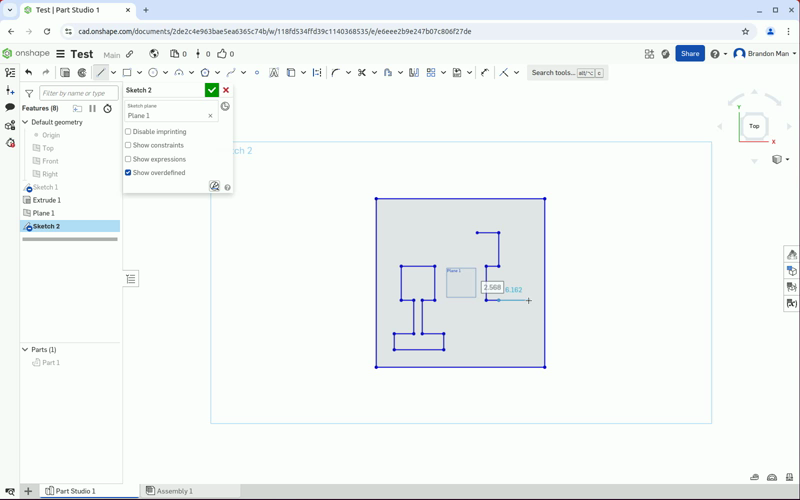
mouse_move(507, 300)
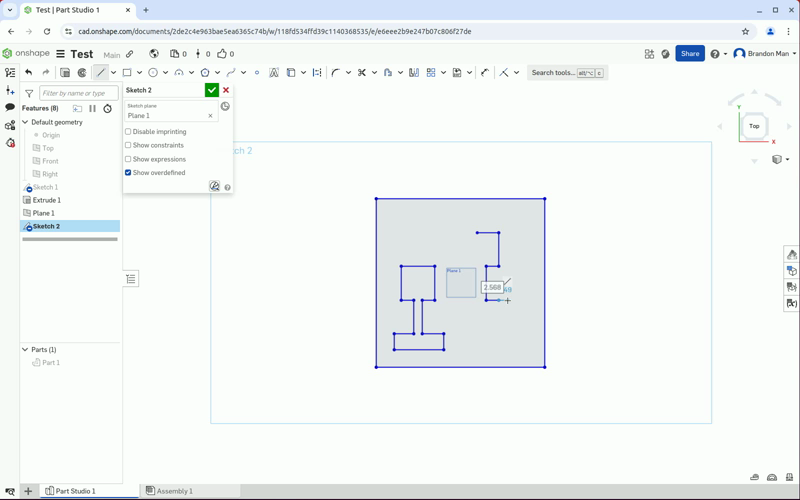
click(507, 300)
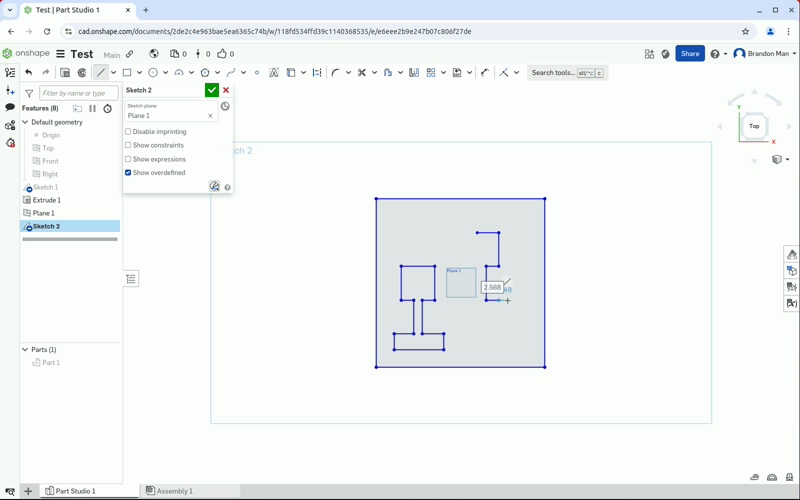
key_up(shift)
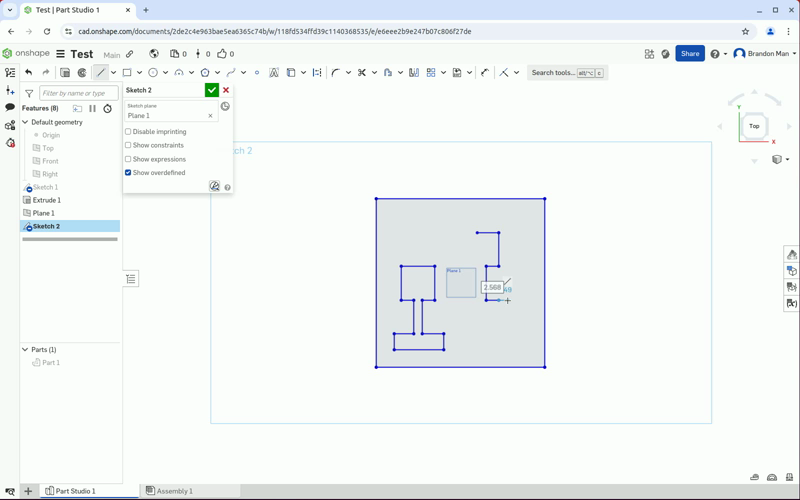
key_down(shift)
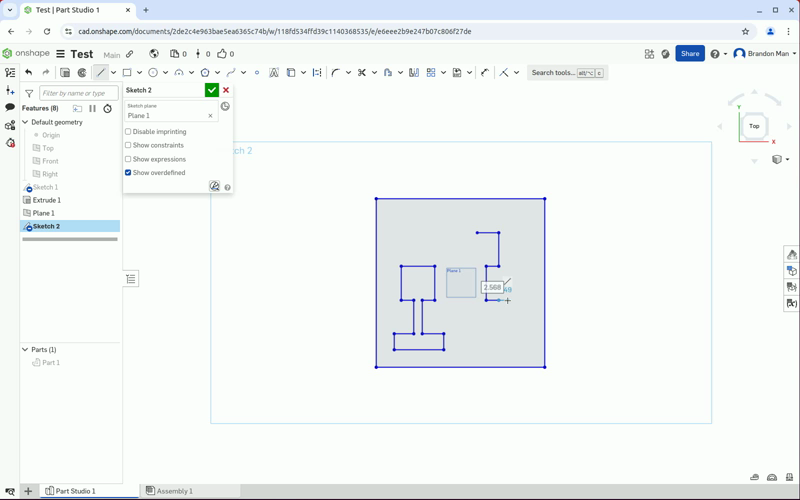
mouse_move(537, 300)
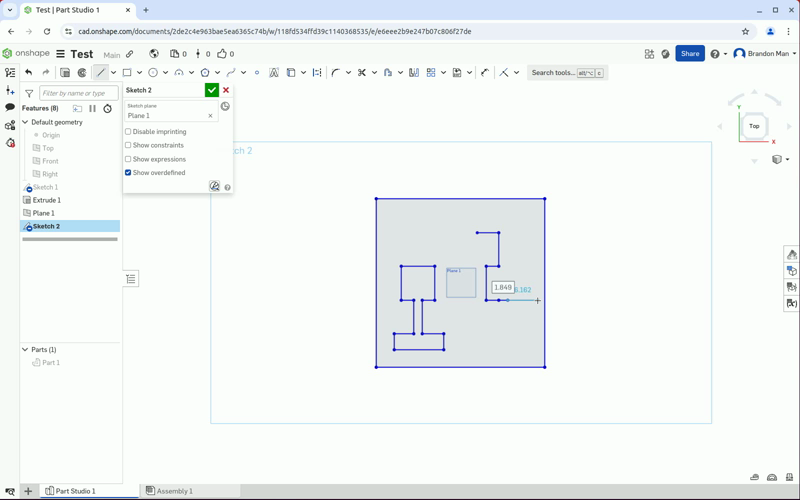
mouse_move(519, 300)
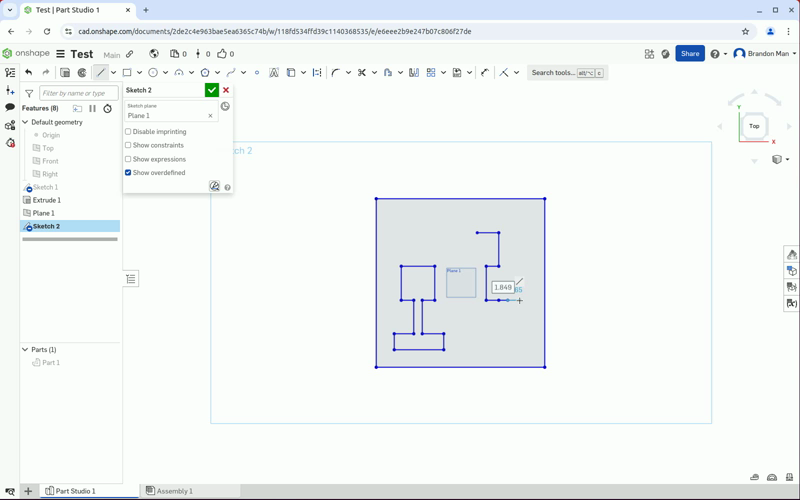
click(519, 300)
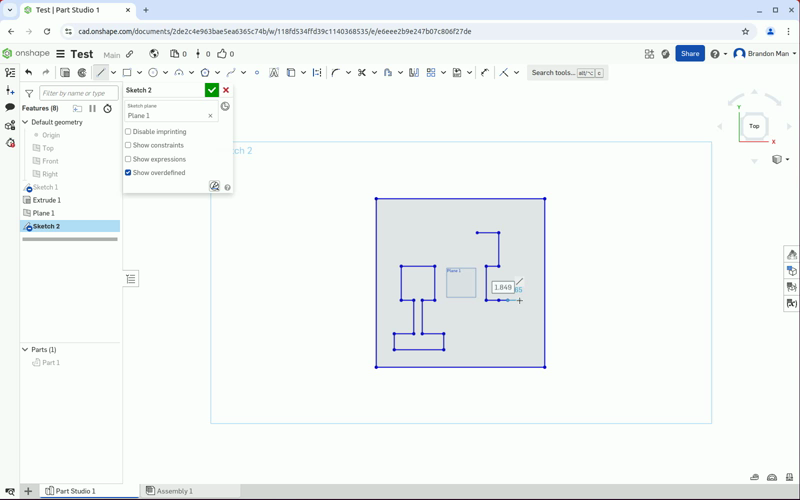
key_up(shift)
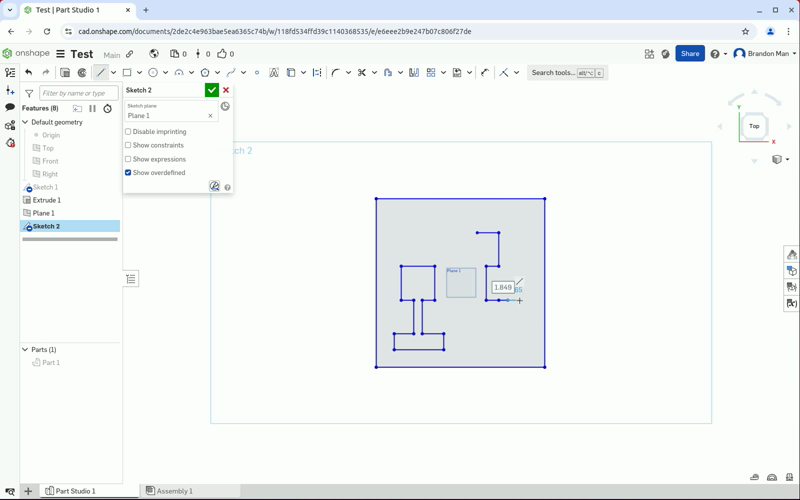
key_down(shift)
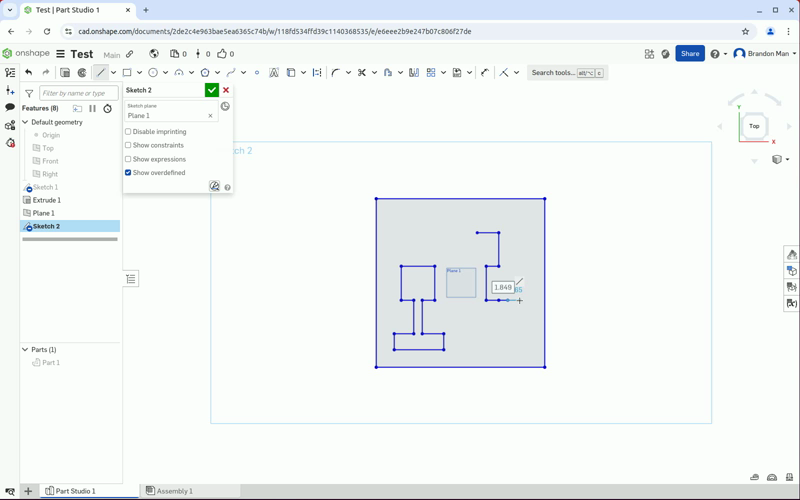
mouse_move(549, 300)
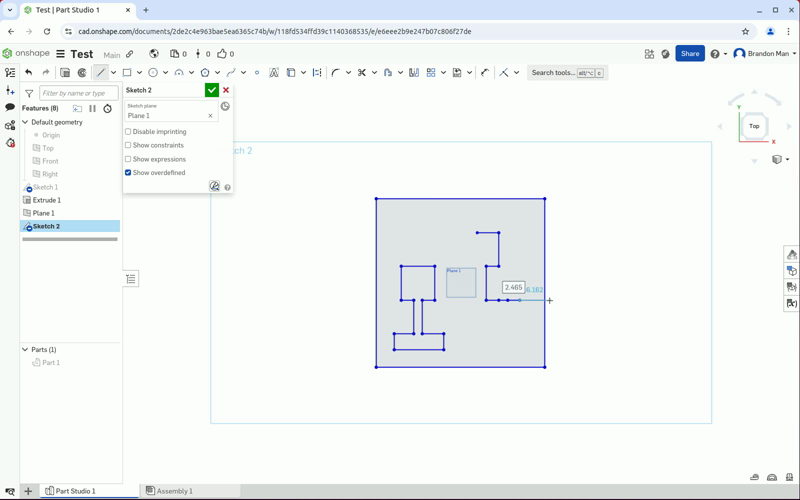
mouse_move(519, 266)
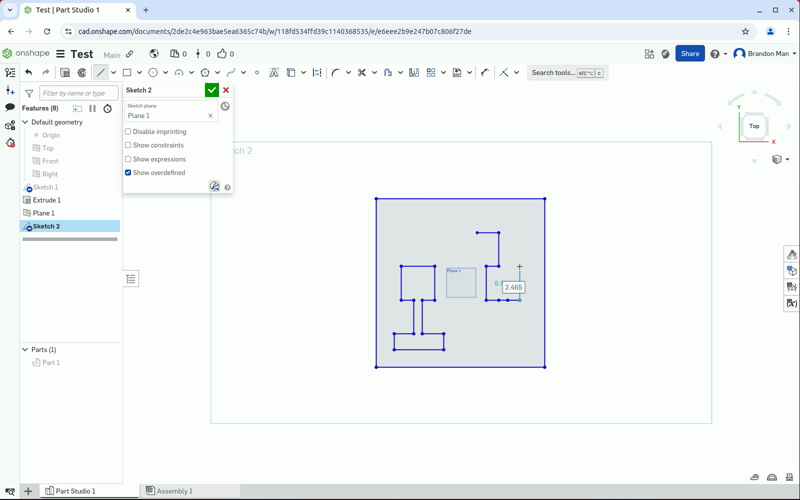
click(519, 266)
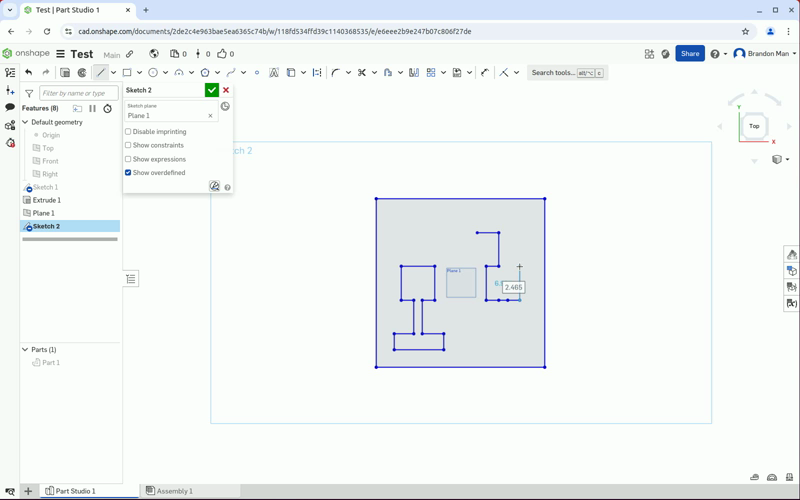
key_up(shift)
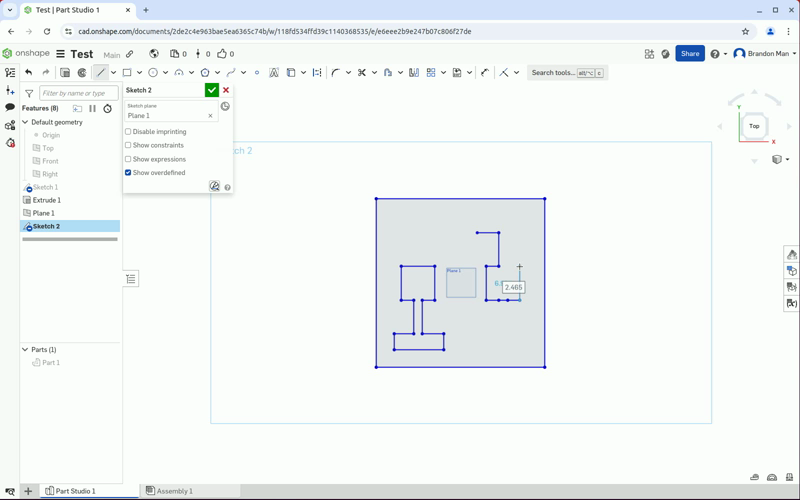
key_down(shift)
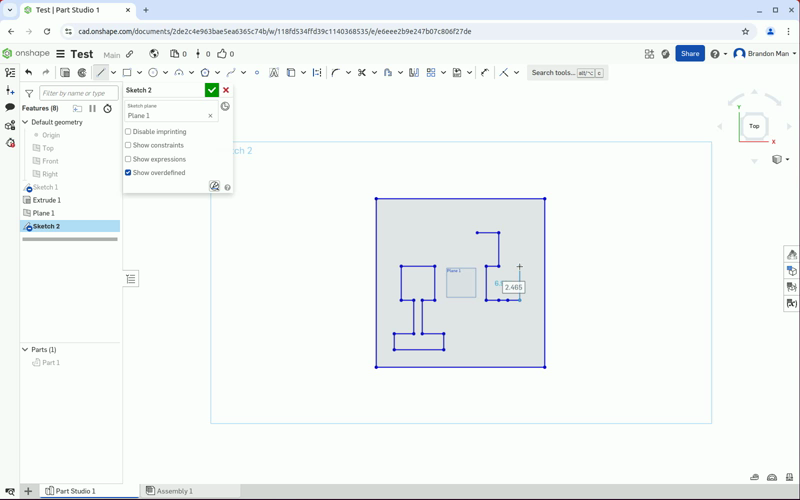
mouse_move(549, 266)
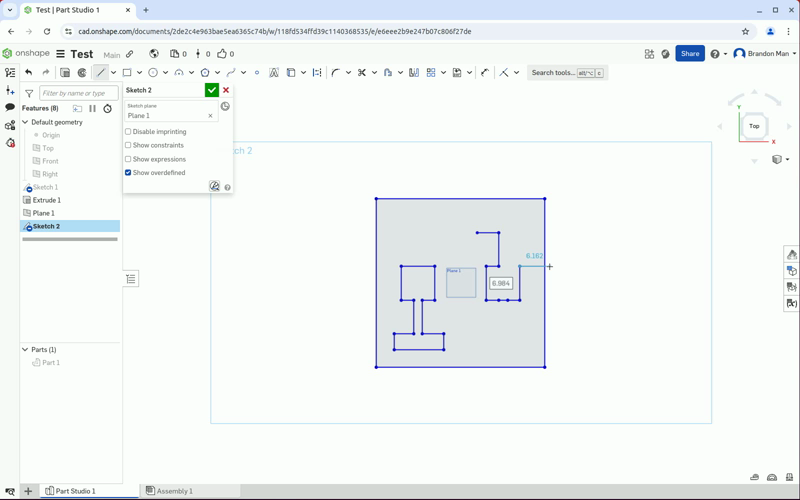
mouse_move(507, 266)
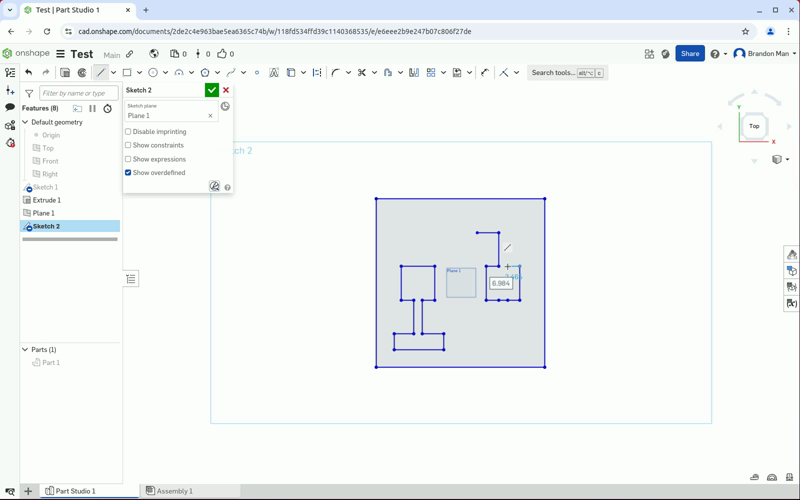
click(507, 266)
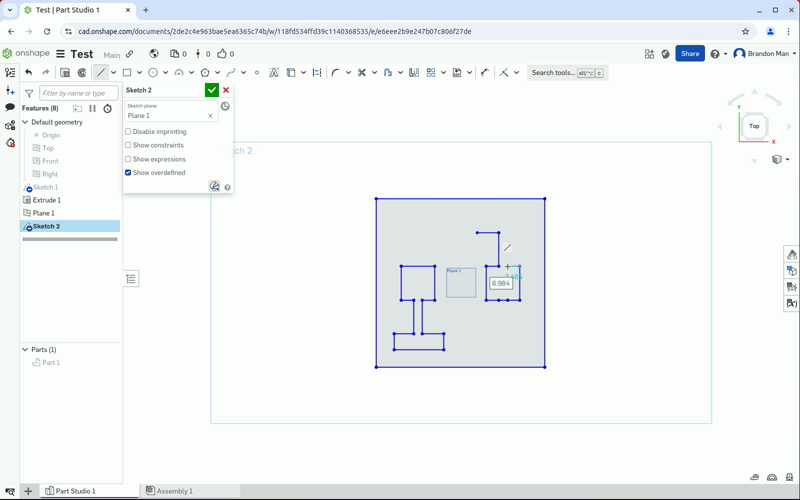
key_up(shift)
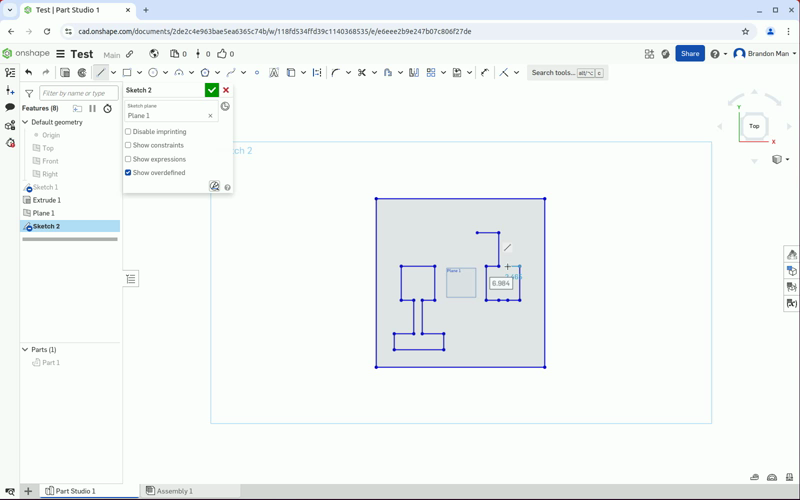
key_down(shift)
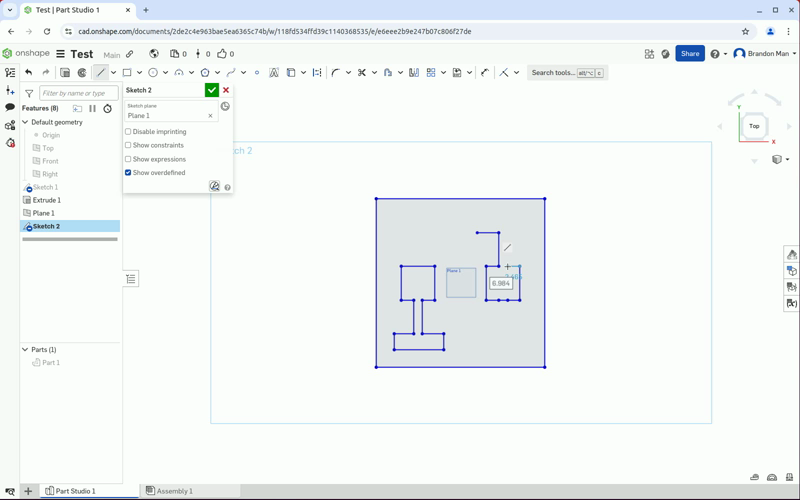
mouse_move(537, 266)
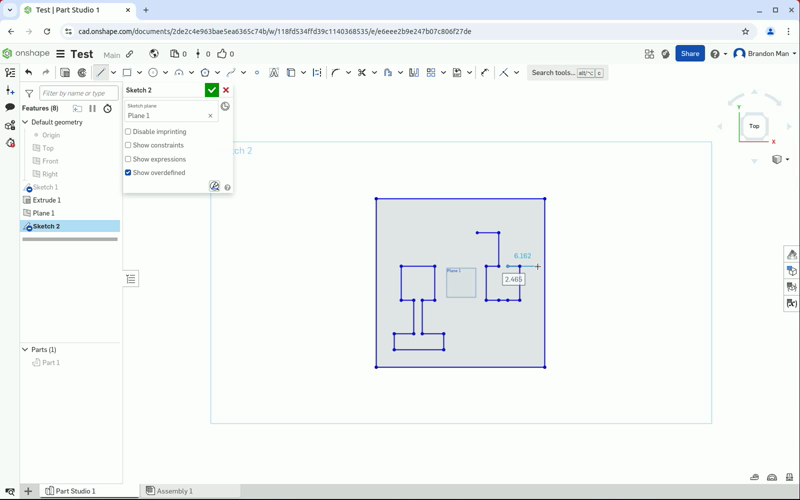
mouse_move(507, 232)
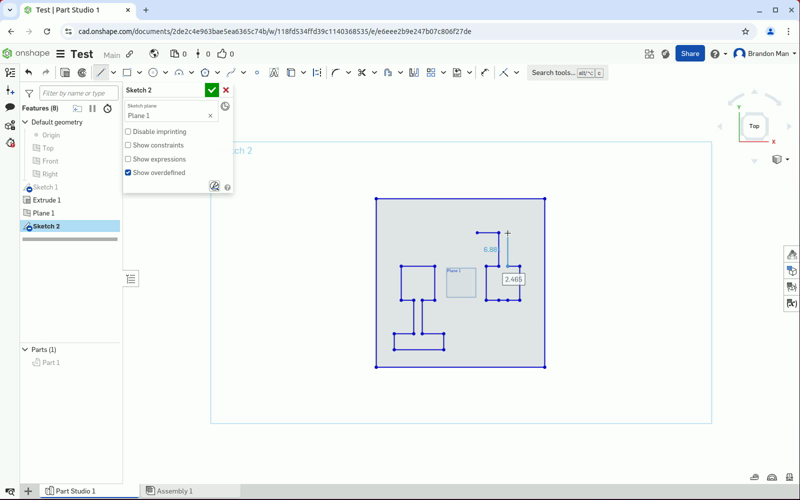
click(507, 232)
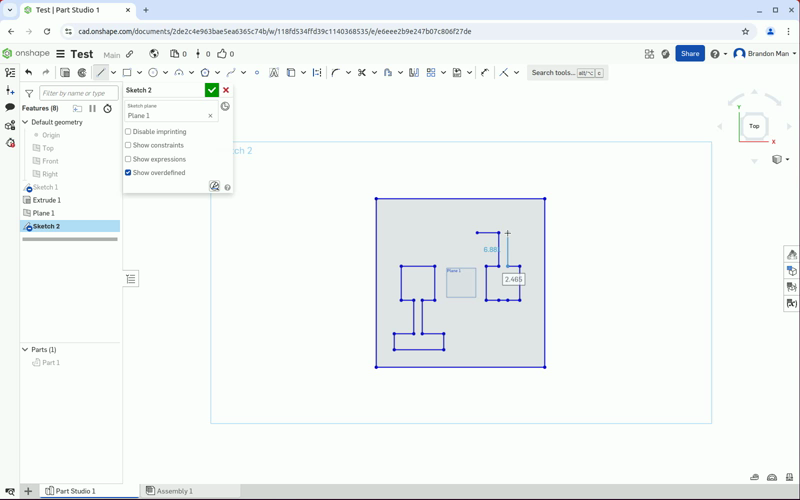
key_up(shift)
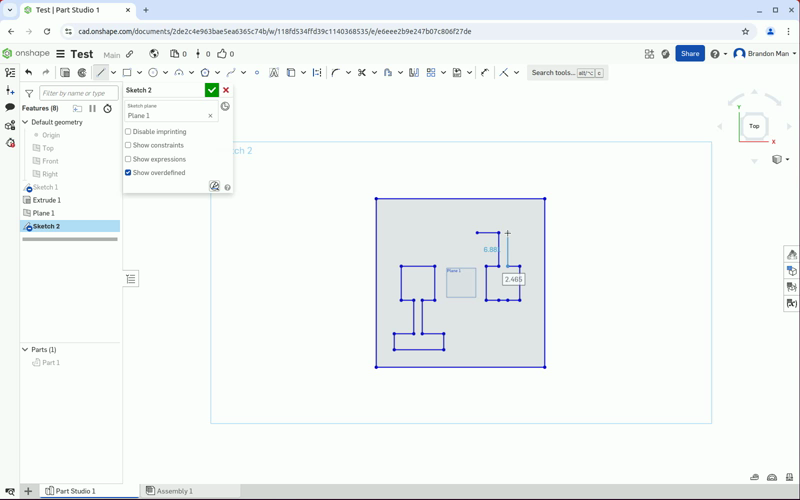
key_down(shift)
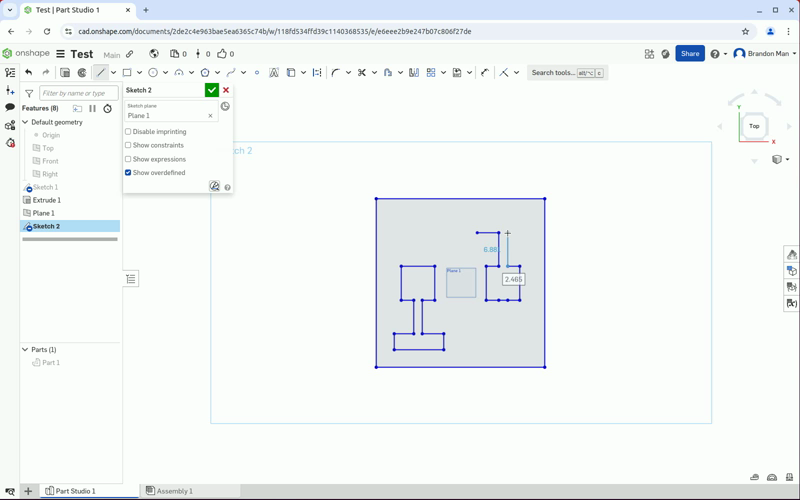
mouse_move(537, 232)
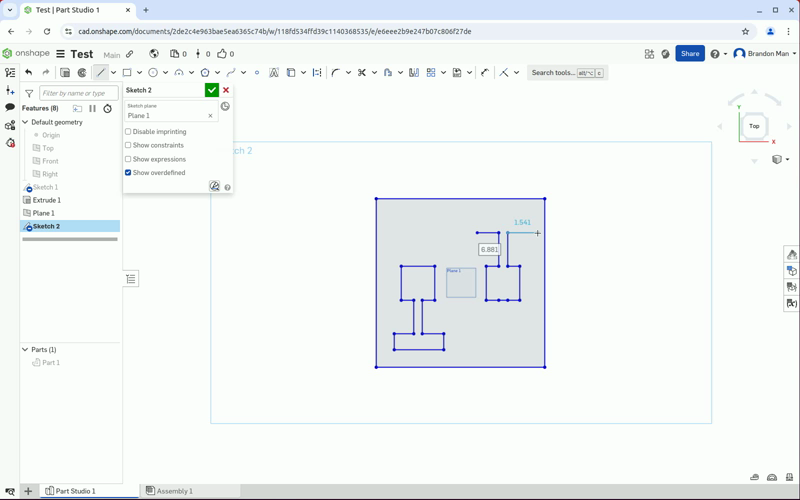
mouse_move(528, 232)
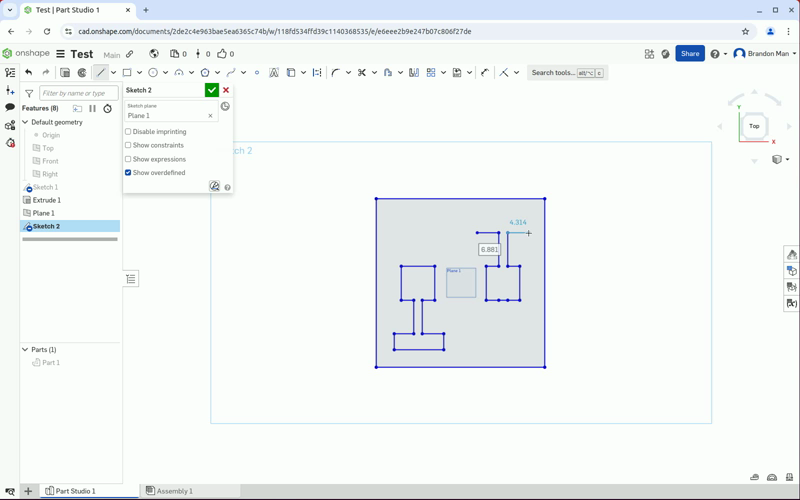
click(528, 232)
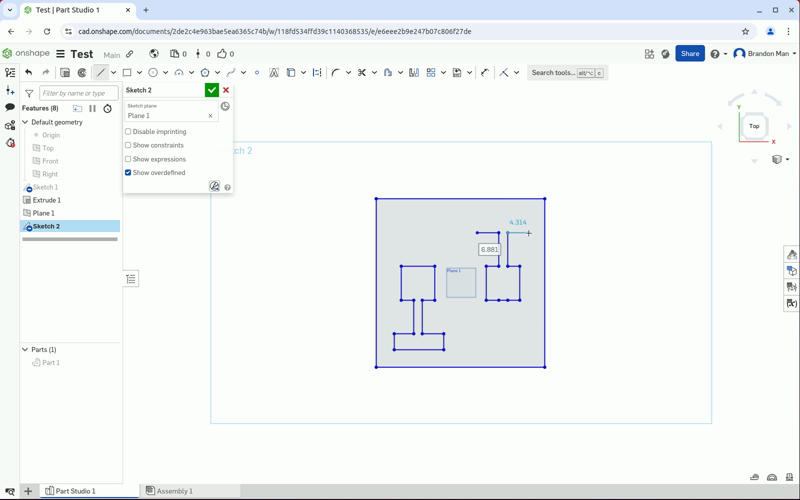
key_up(shift)
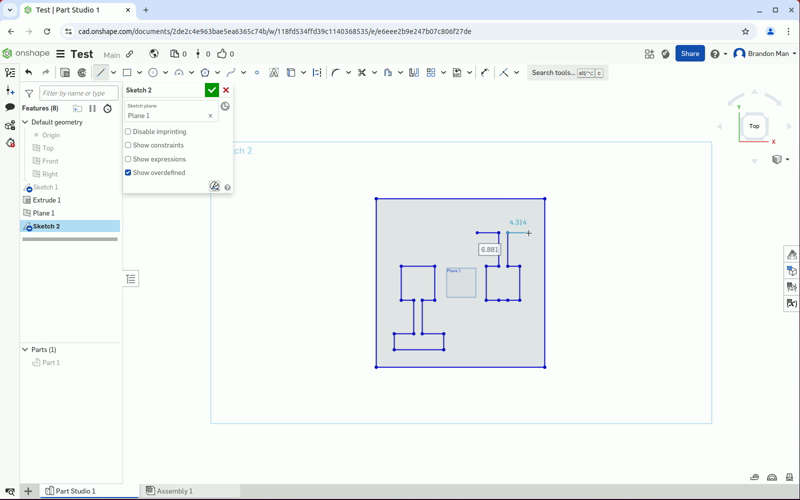
key_down(shift)
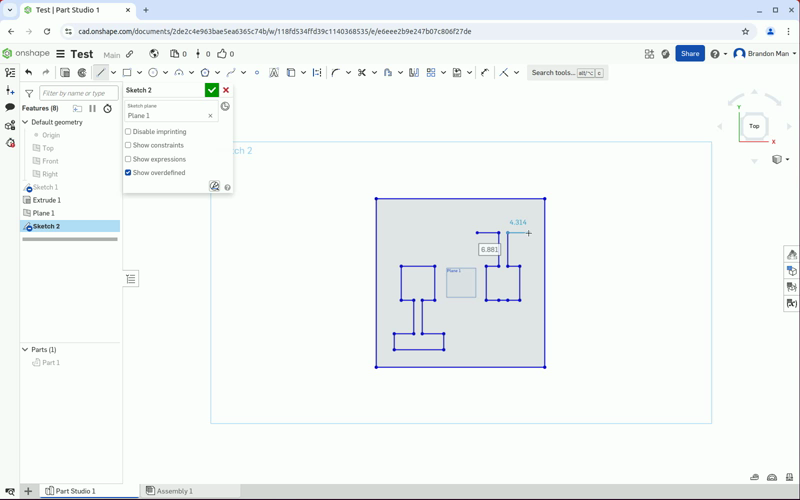
mouse_move(558, 232)
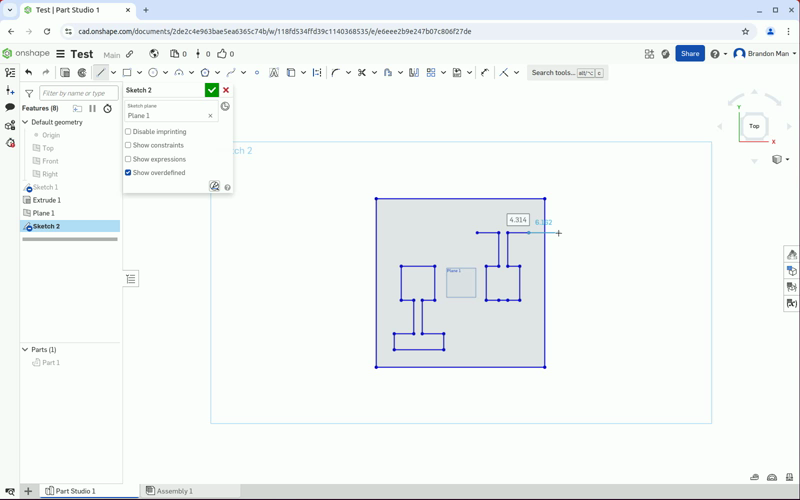
mouse_move(528, 215)
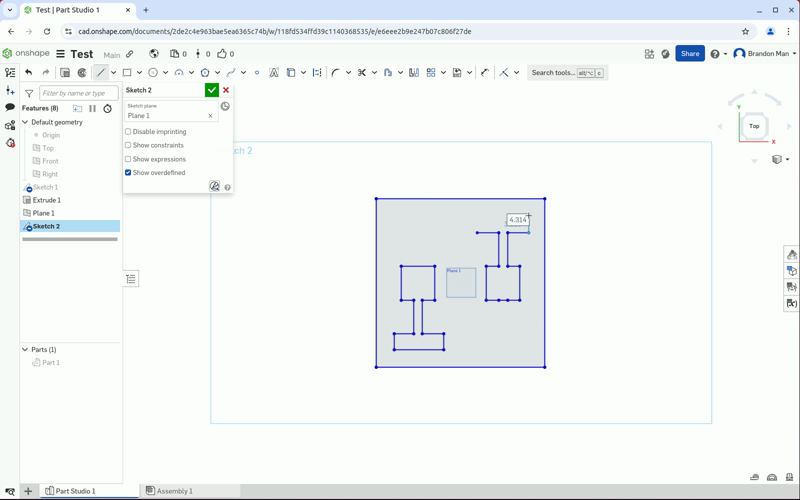
click(528, 215)
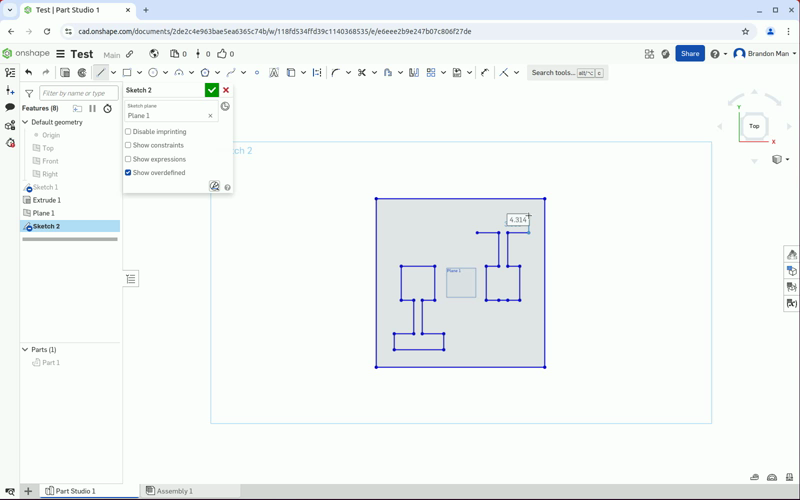
key_up(shift)
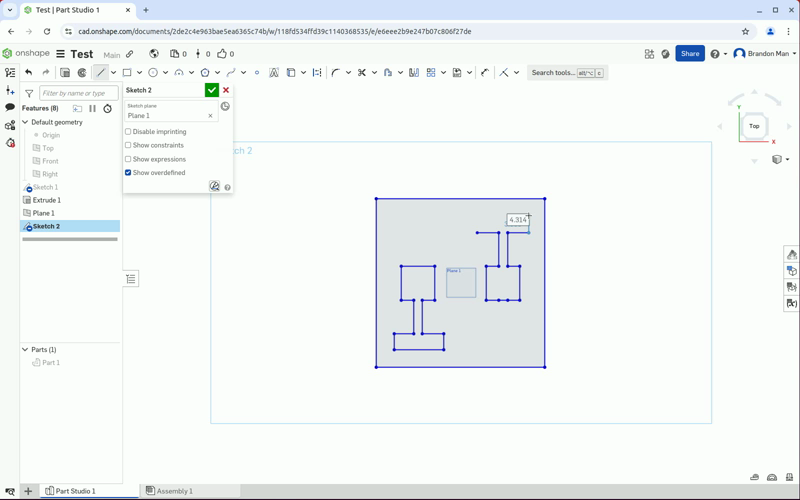
key_down(shift)
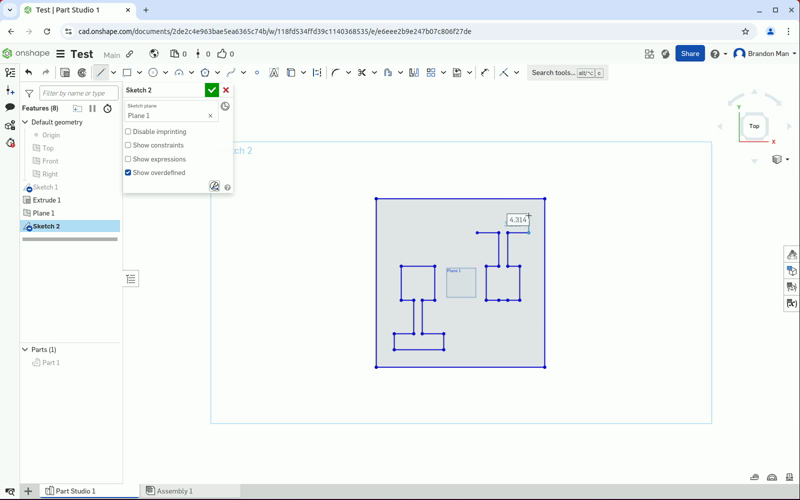
mouse_move(558, 215)
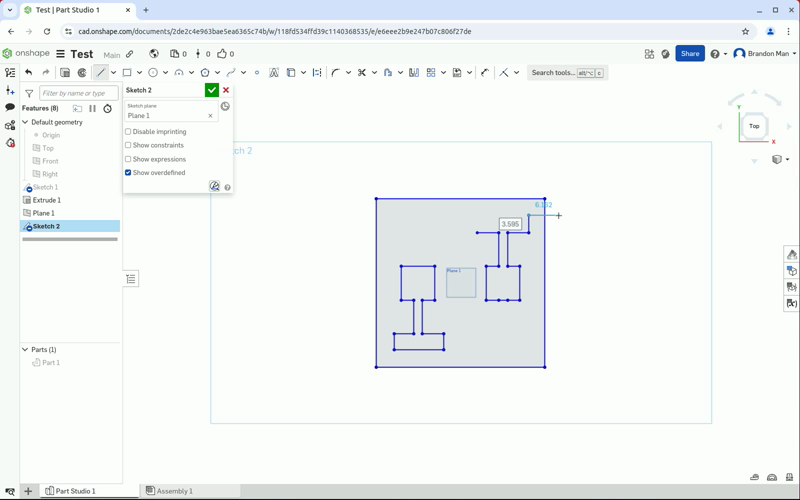
mouse_move(477, 215)
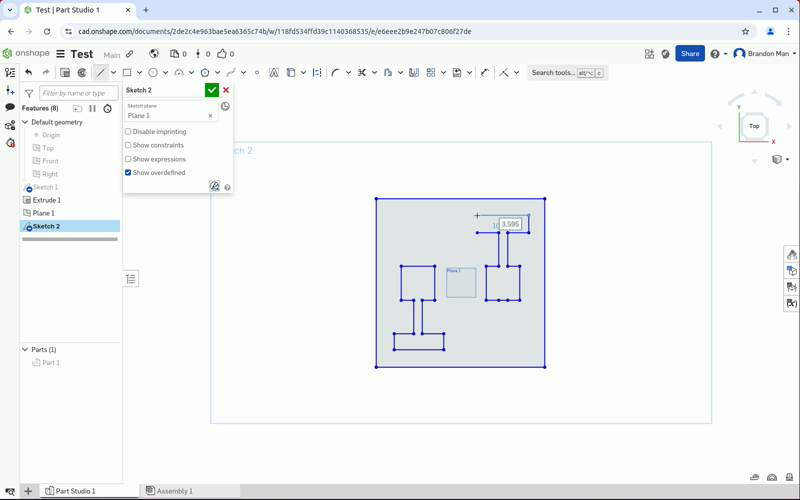
click(477, 215)
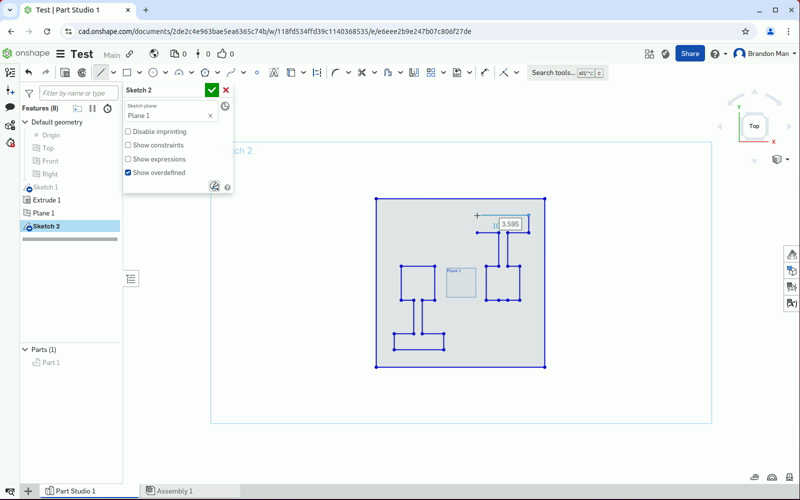
key_up(shift)
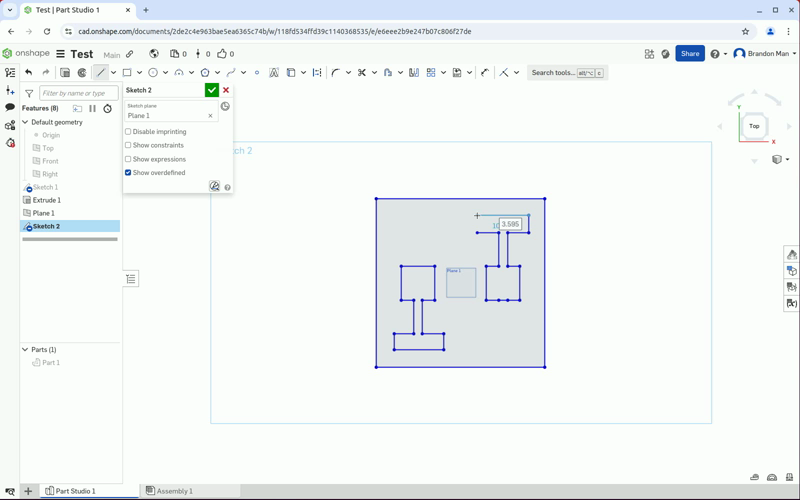
mouse_move(507, 215)
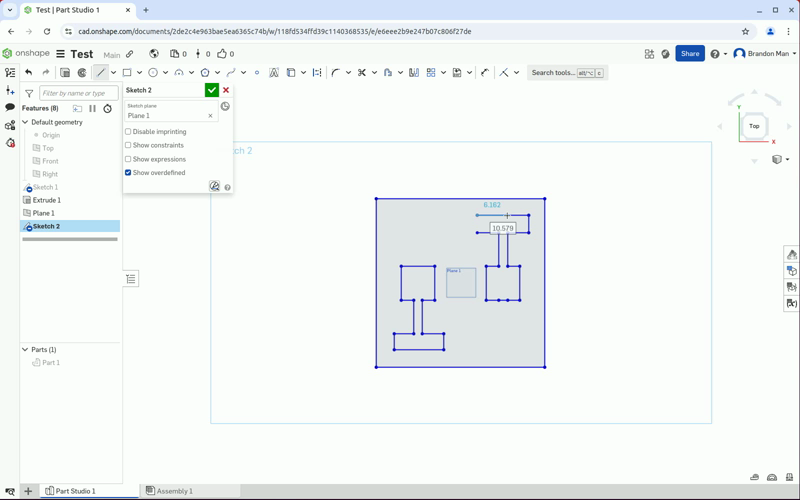
key_down(shift)
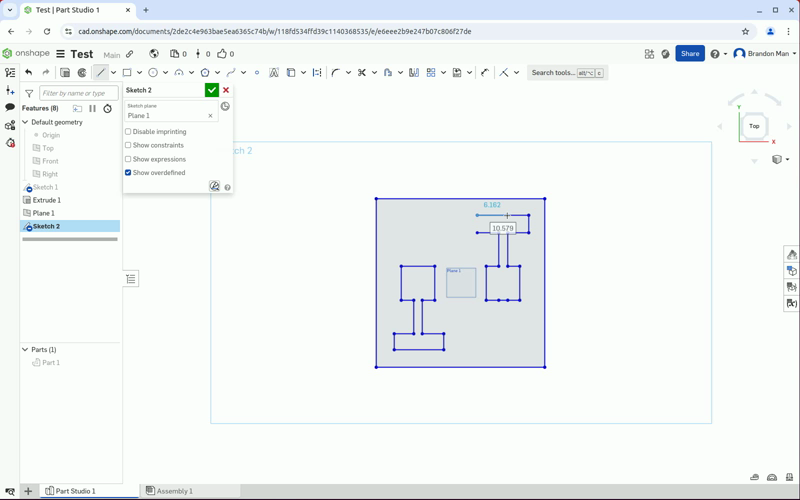
mouse_move(477, 232)
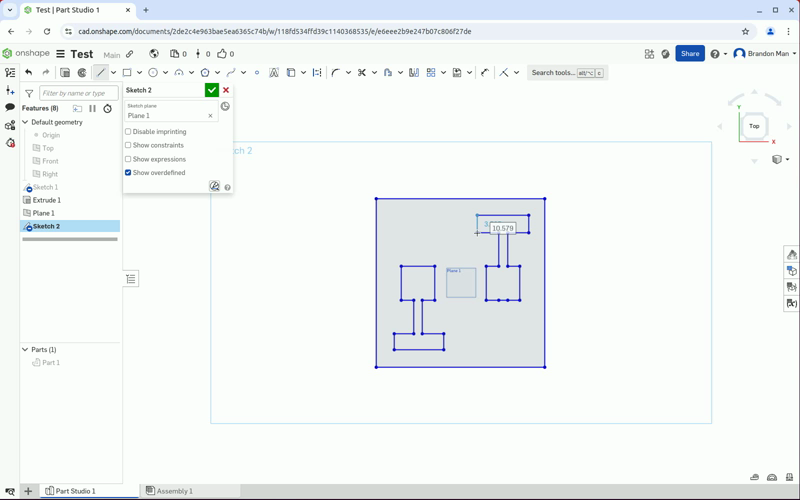
key_up(shift)
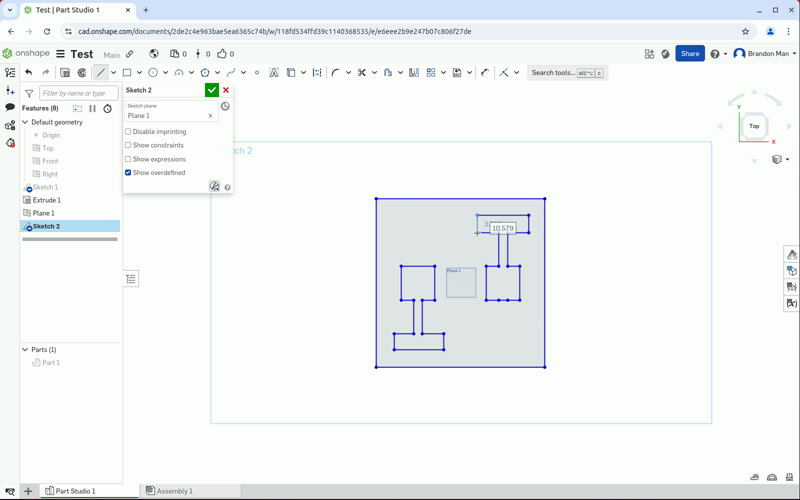
click(477, 232)
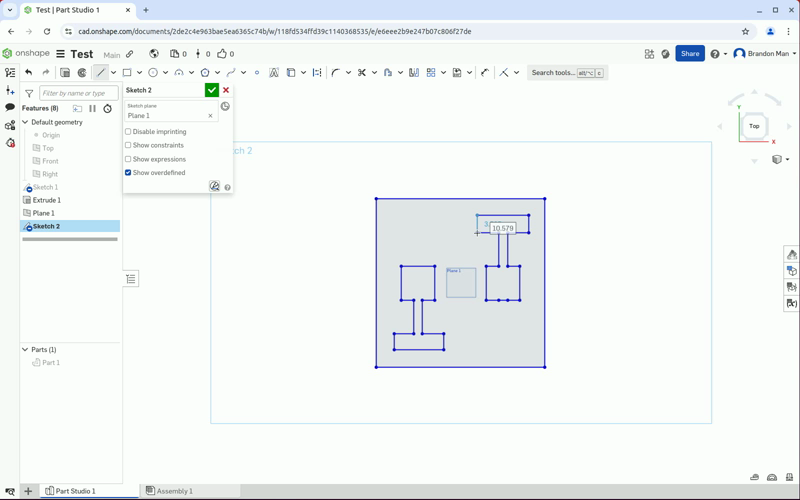
key(esc)
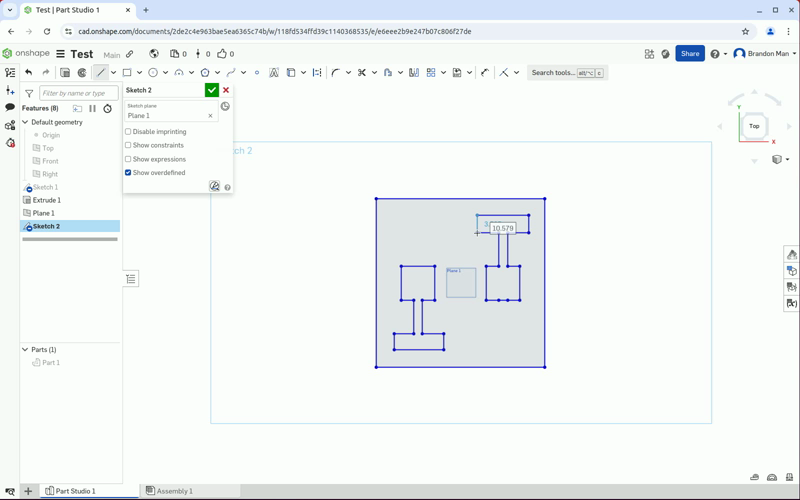
mouse_move(523, 344)
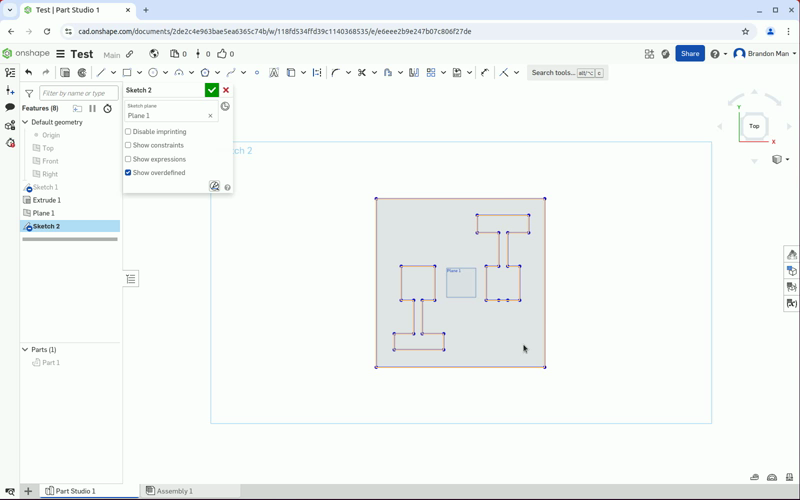
click(523, 344)
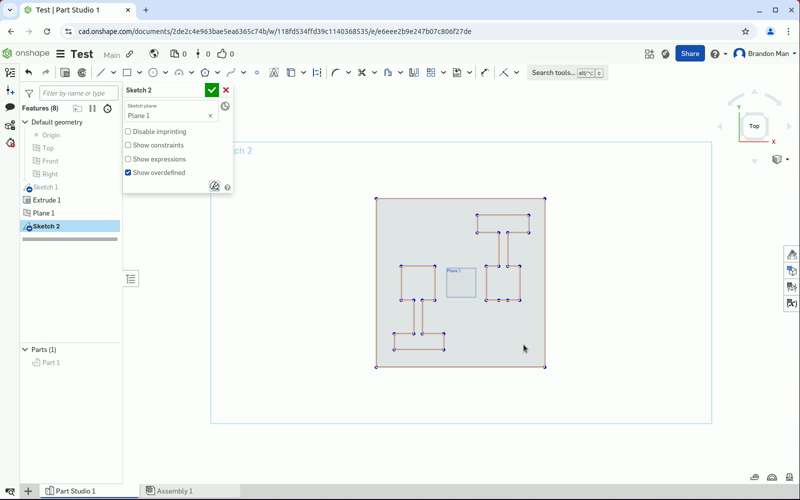
mouse_move(73, 352)
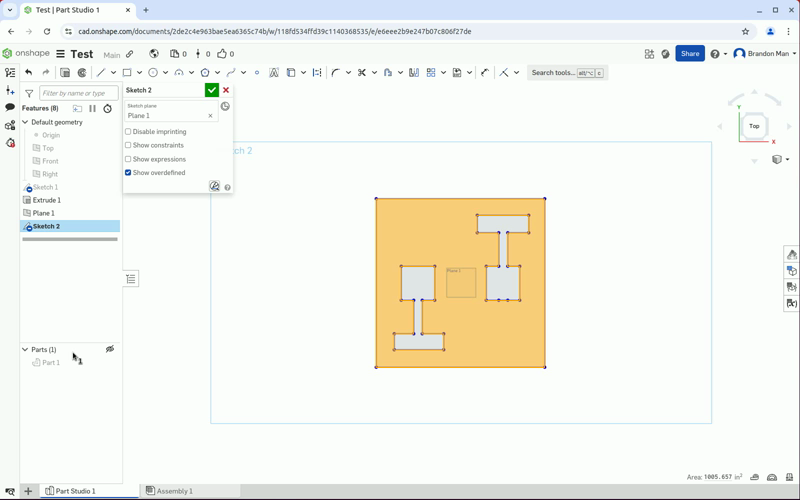
key(shift+y)
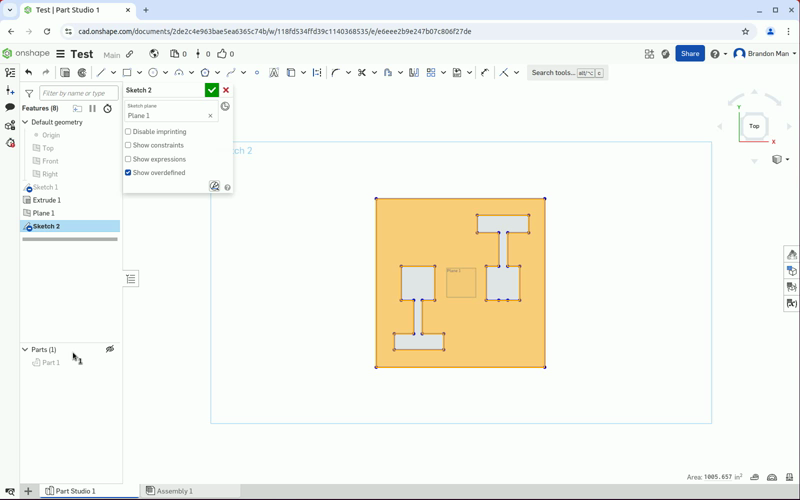
key(shift+e)
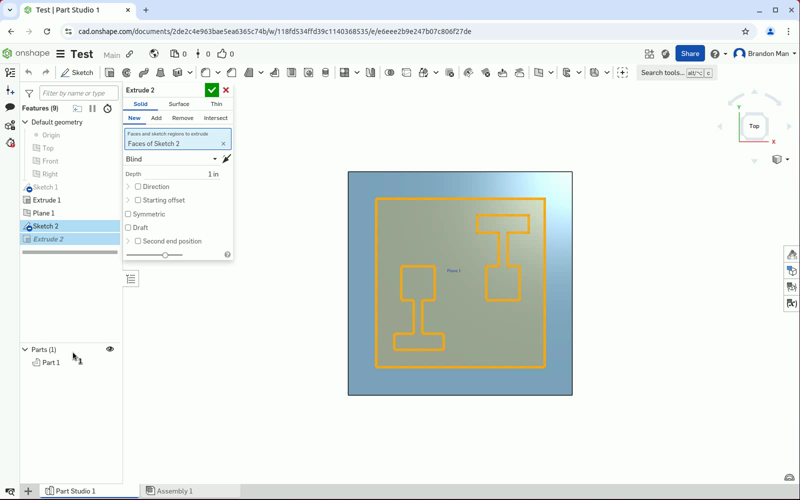
mouse_move(143, 106)
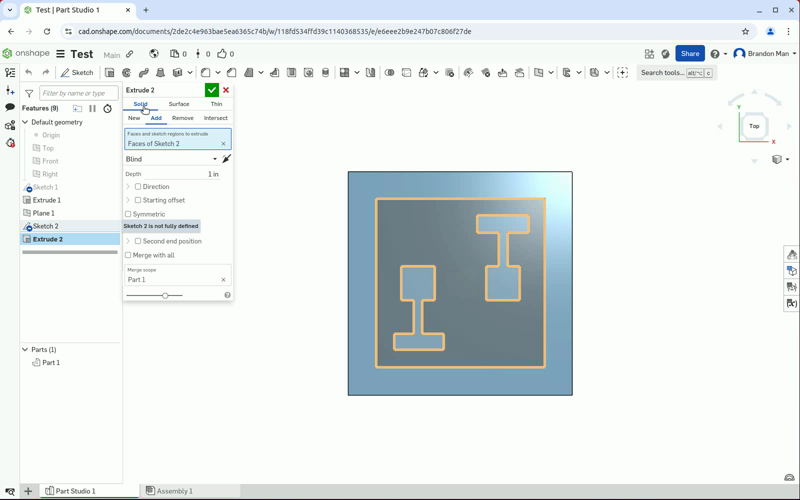
click(143, 106)
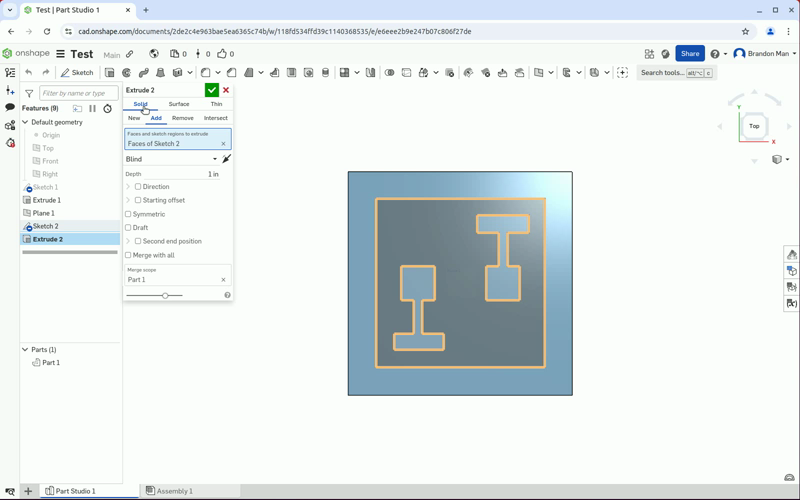
mouse_move(137, 120)
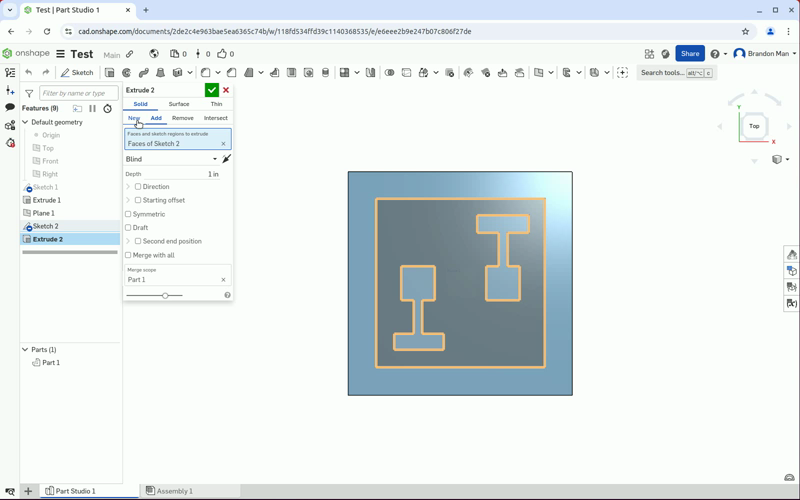
click(137, 120)
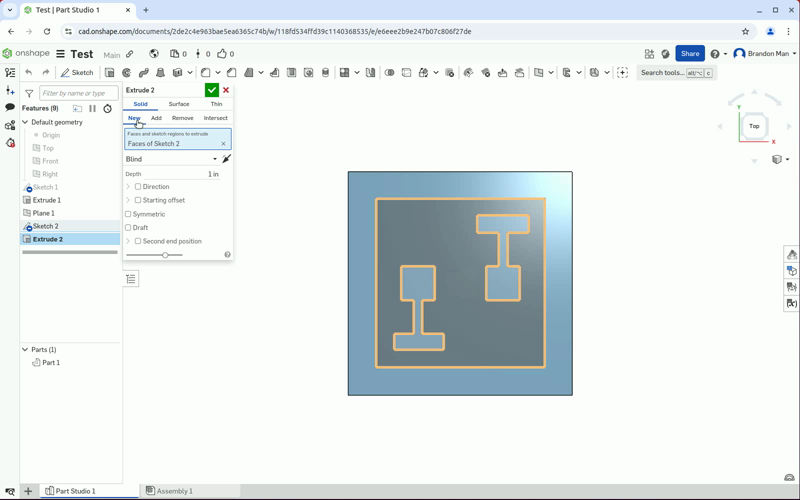
key(tab, 4)
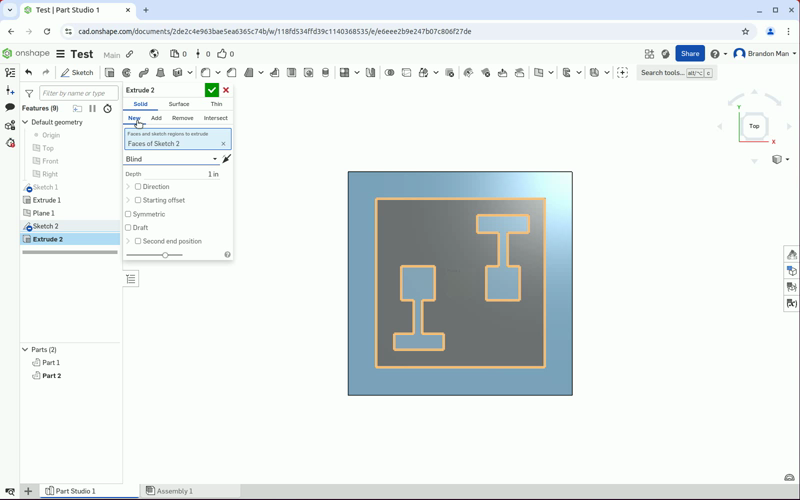
text(2.407)
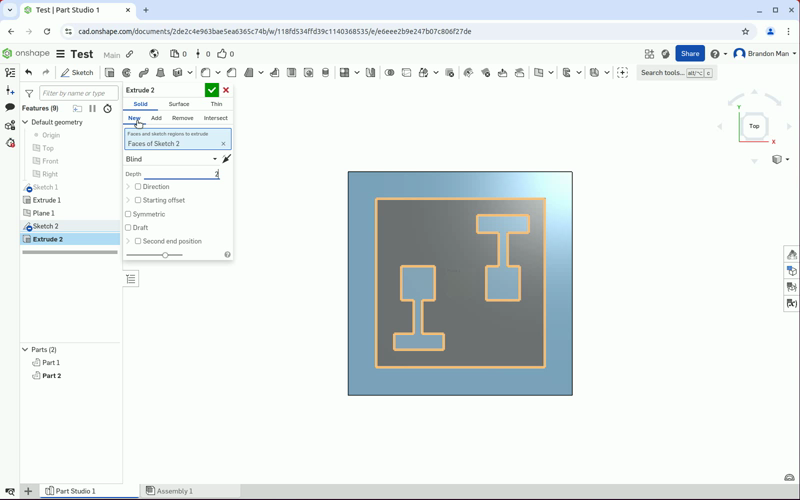
key(enter)
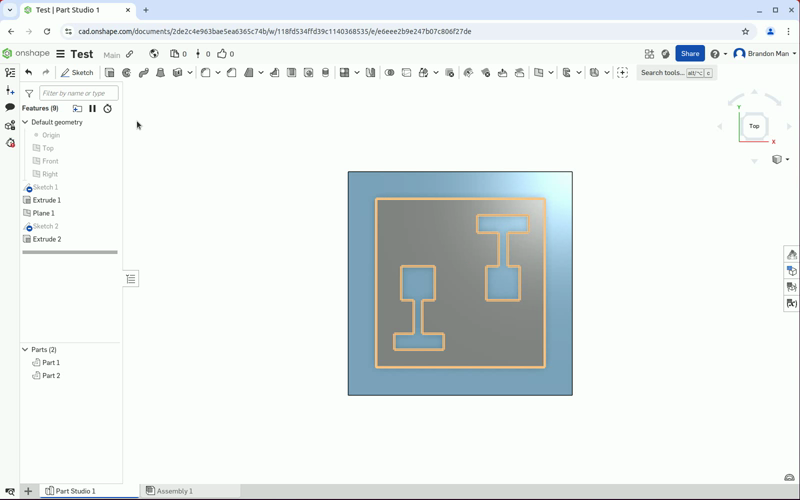
key(shift+h)
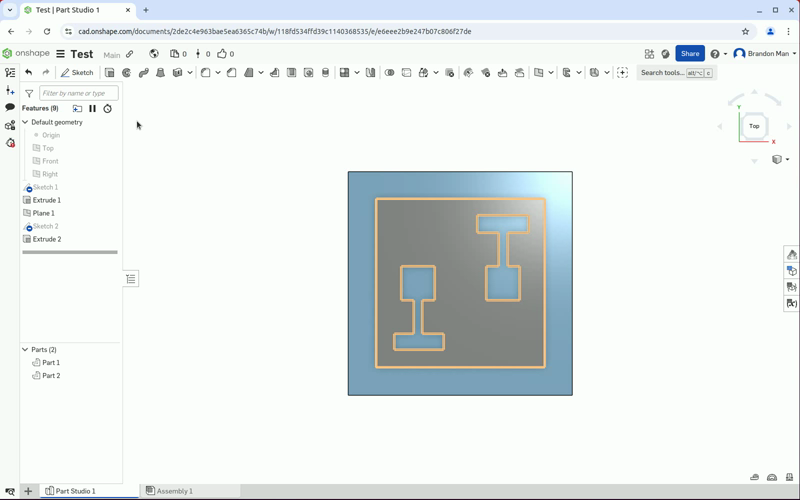
key(shift+h)
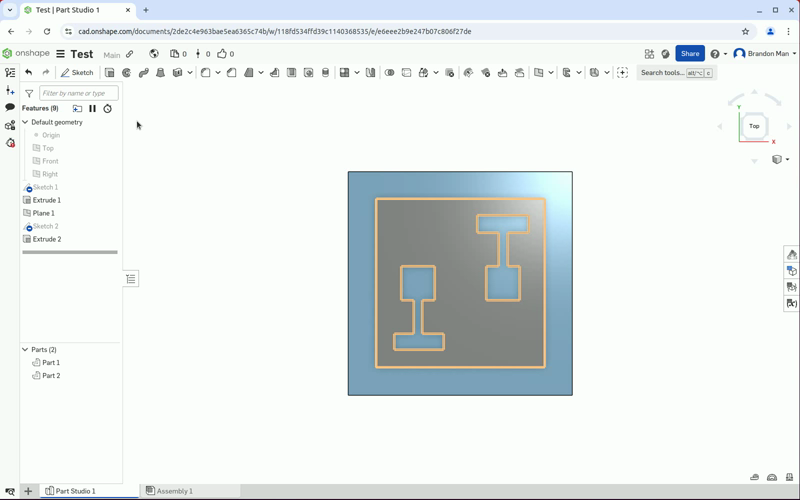
key(shift+7)
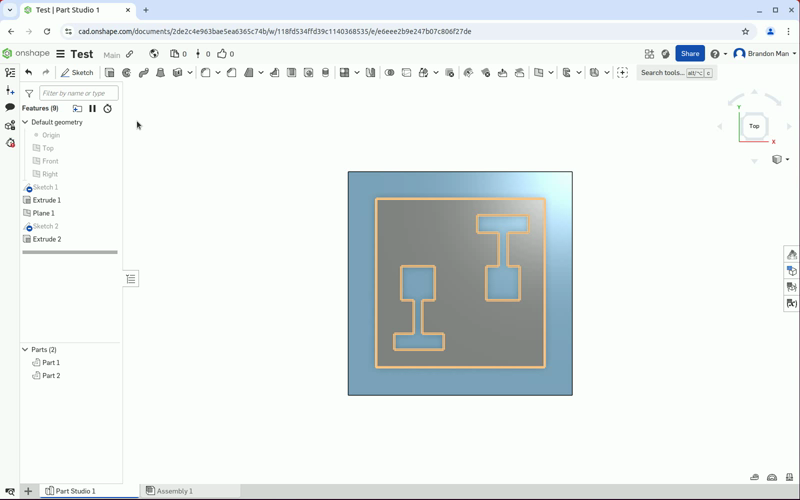
key(up, 3)
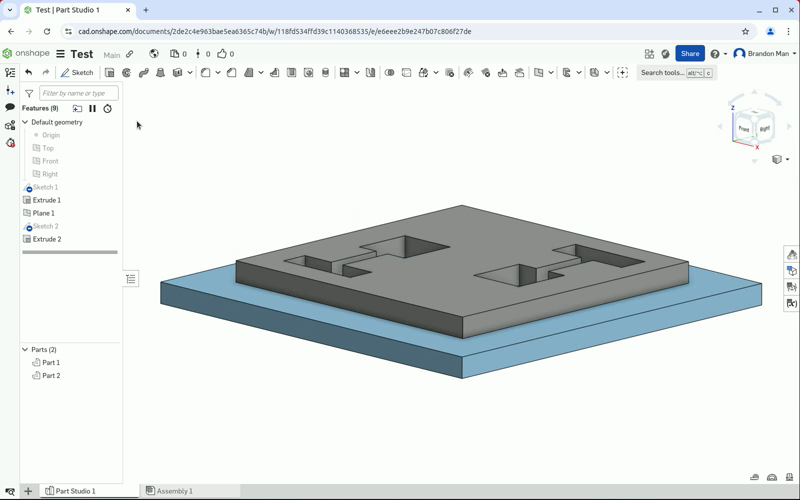
key(left, 3)
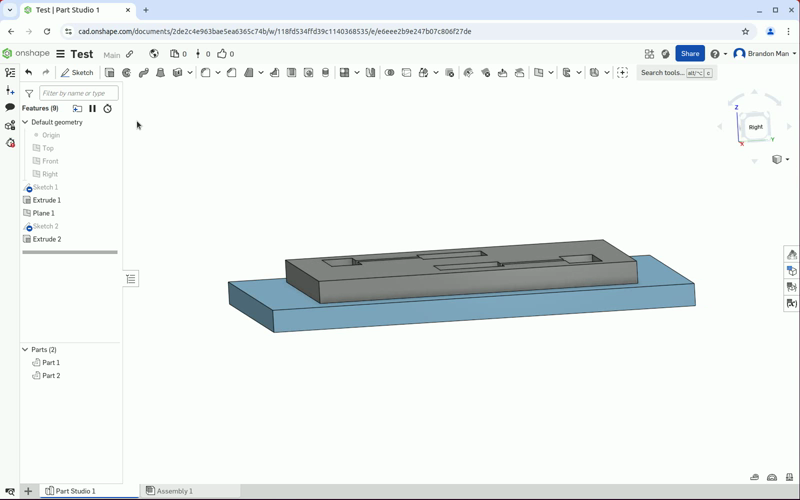
key(right, 3)
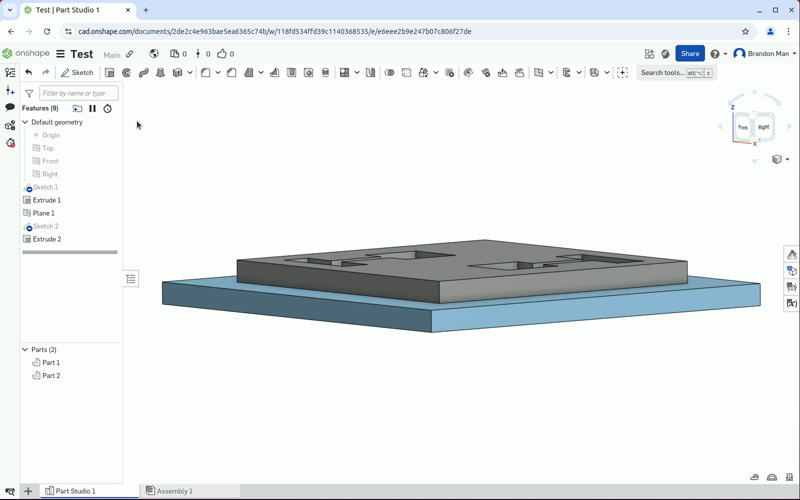
key(down, 3)
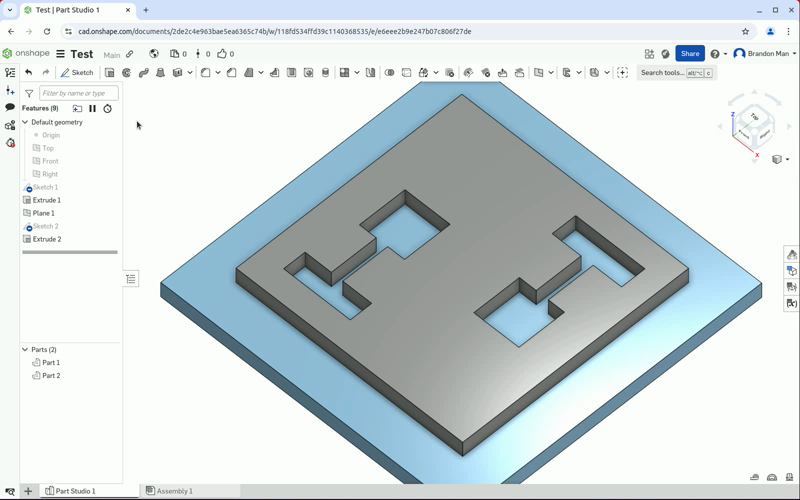
mouse_move(73, 189)
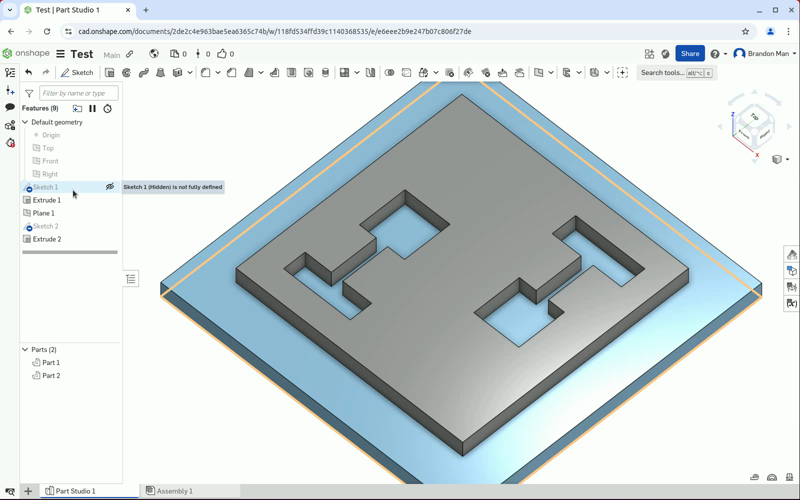
click(73, 189)